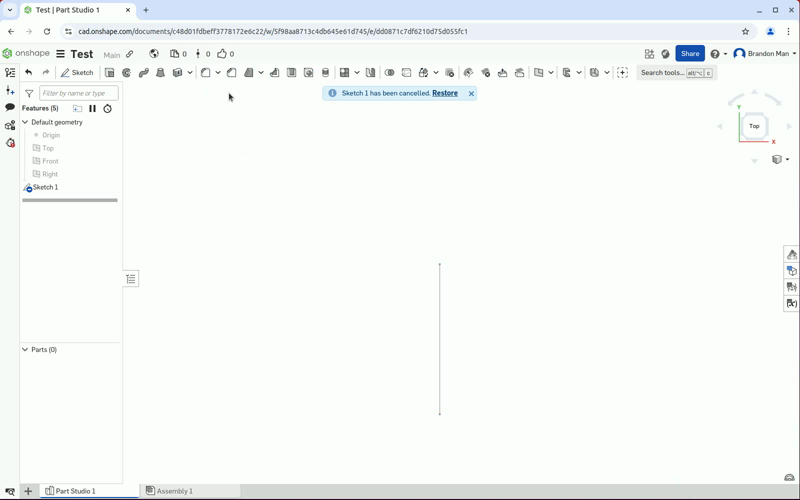
key(shift+h)
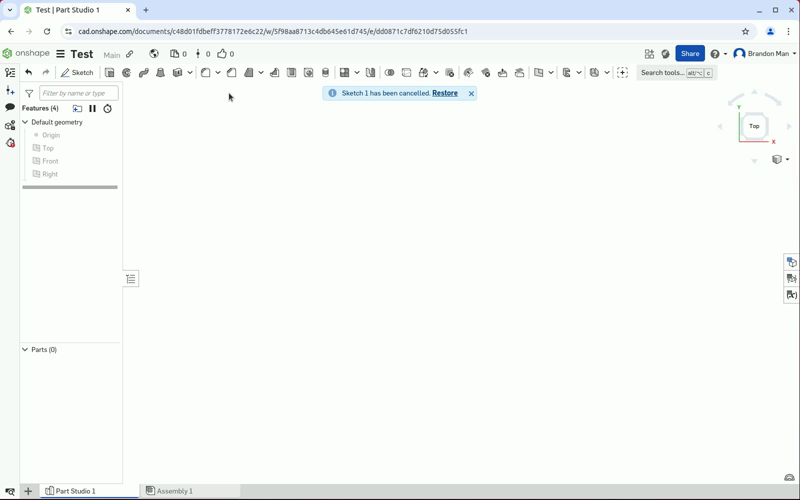
mouse_move(73, 352)
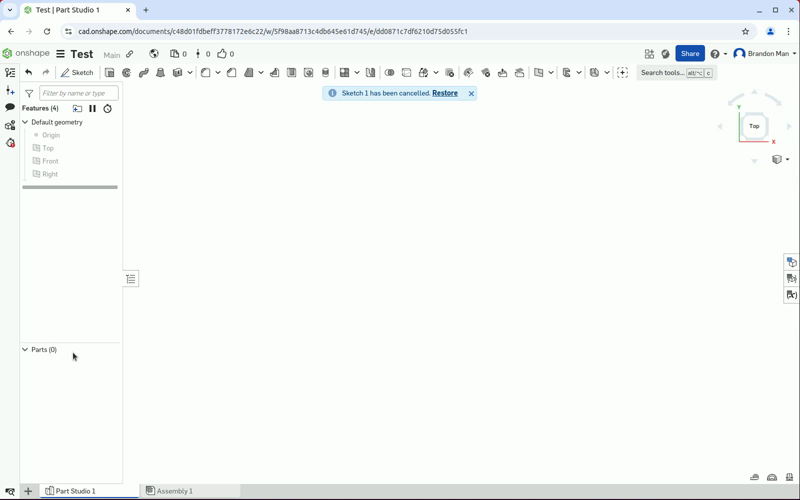
key(y)
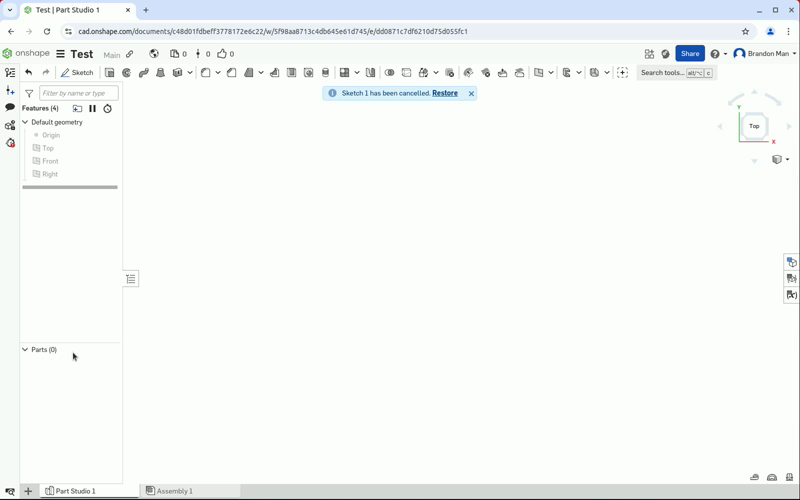
key(shift+p)
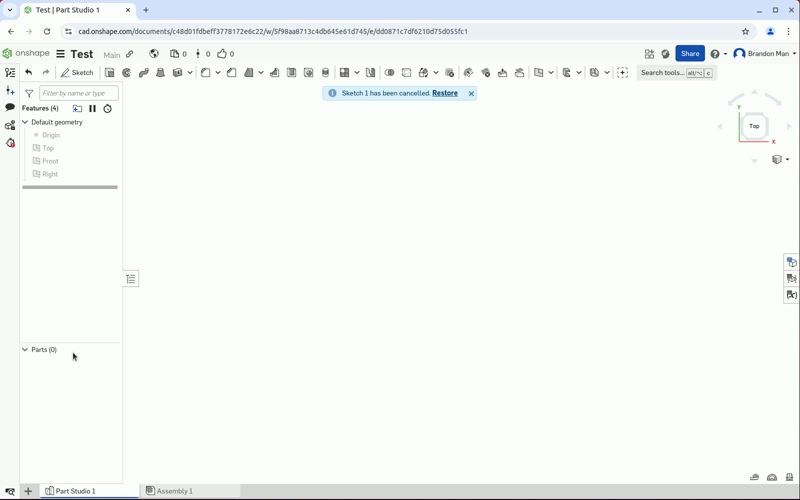
key(space)
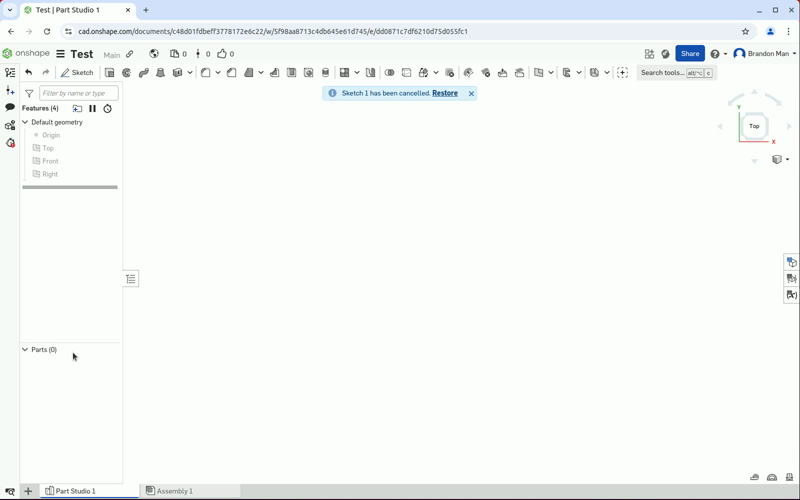
key_down(shift)
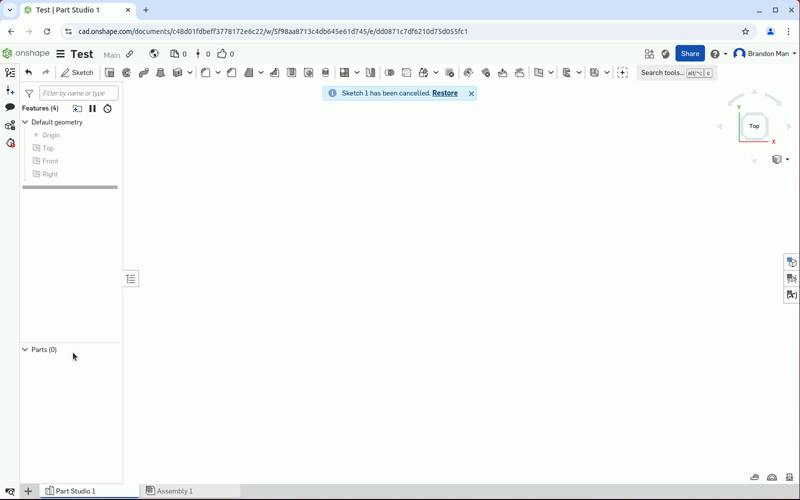
key(up)
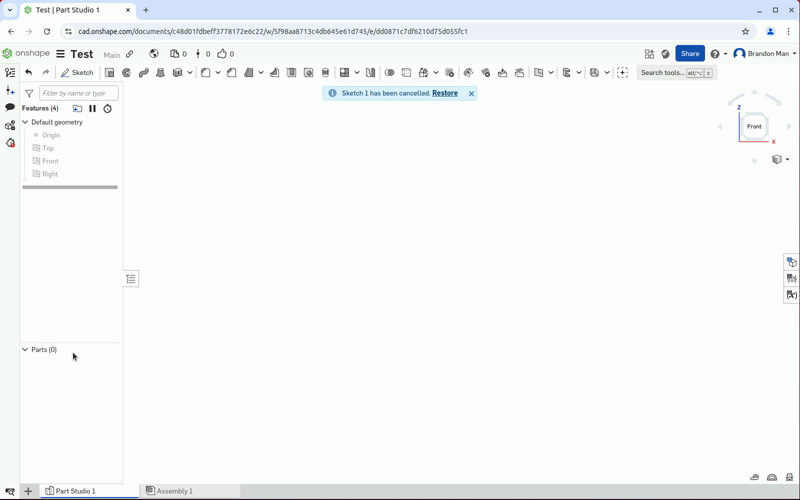
key_up(shift)
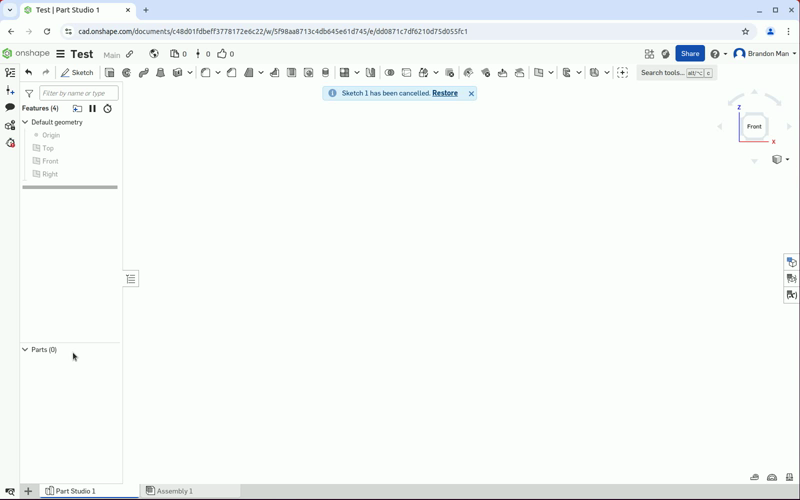
mouse_move(73, 352)
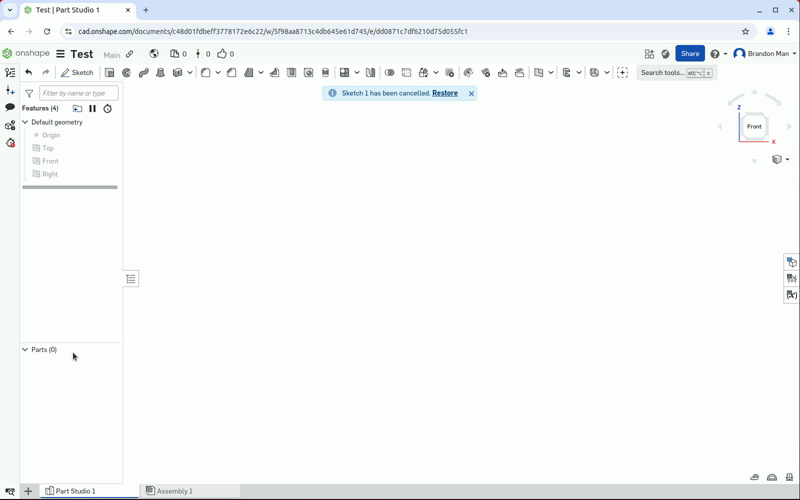
key(shift+y)
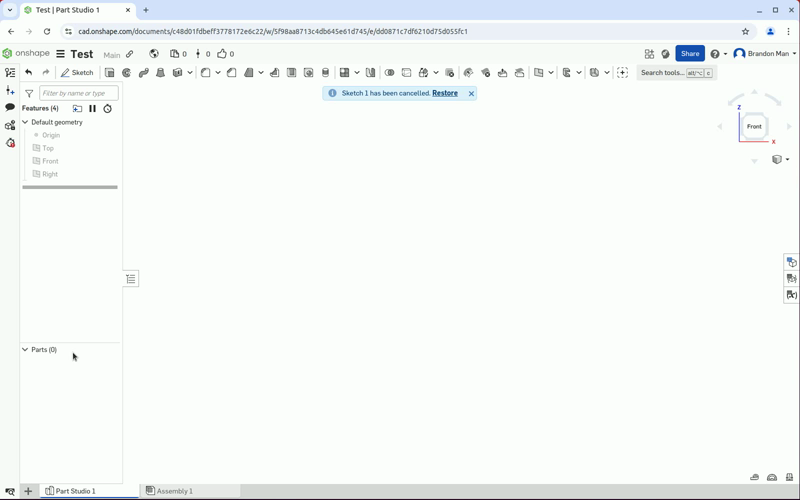
key(shift+s)
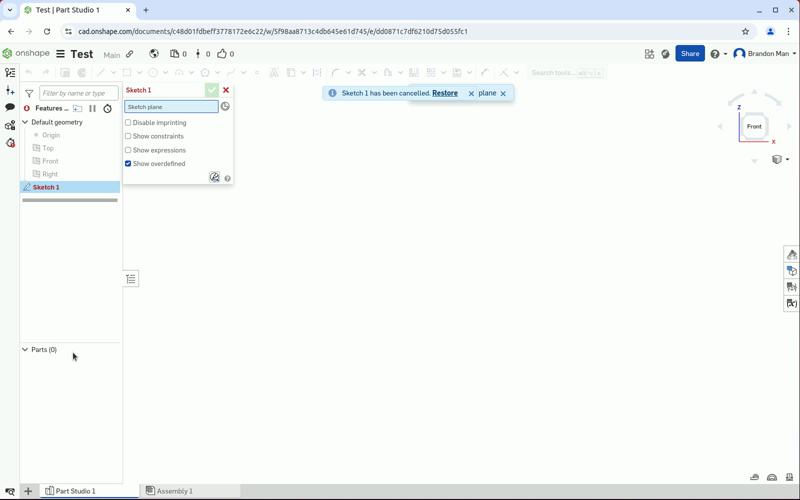
mouse_move(73, 163)
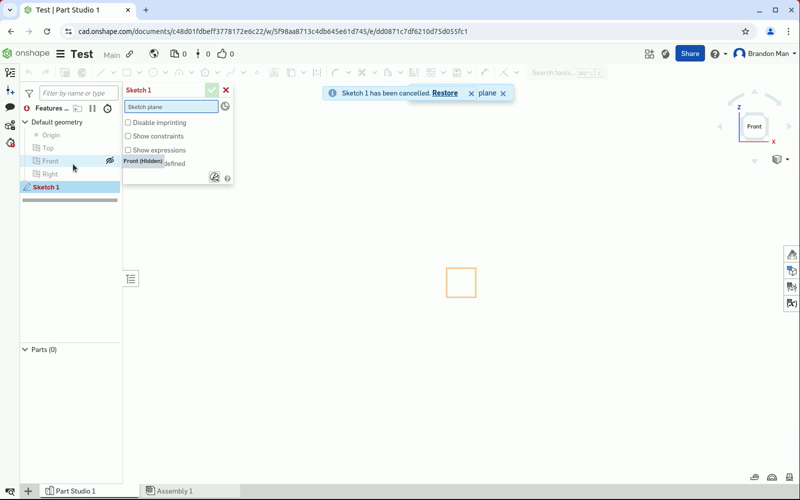
click(73, 163)
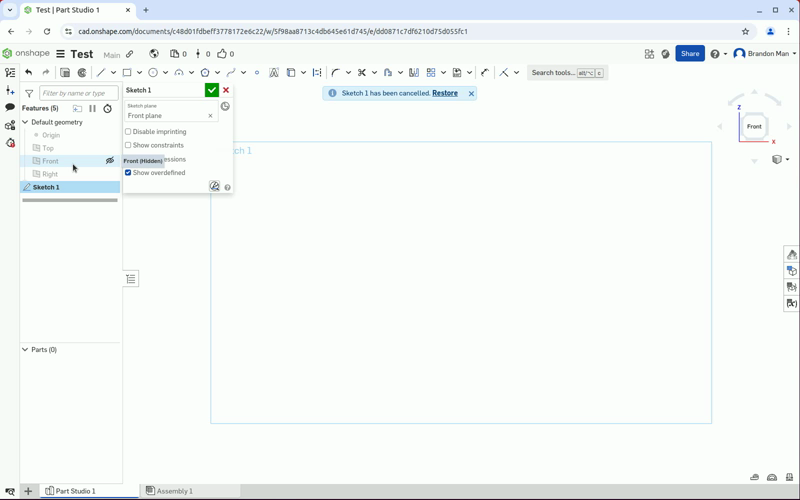
mouse_move(73, 352)
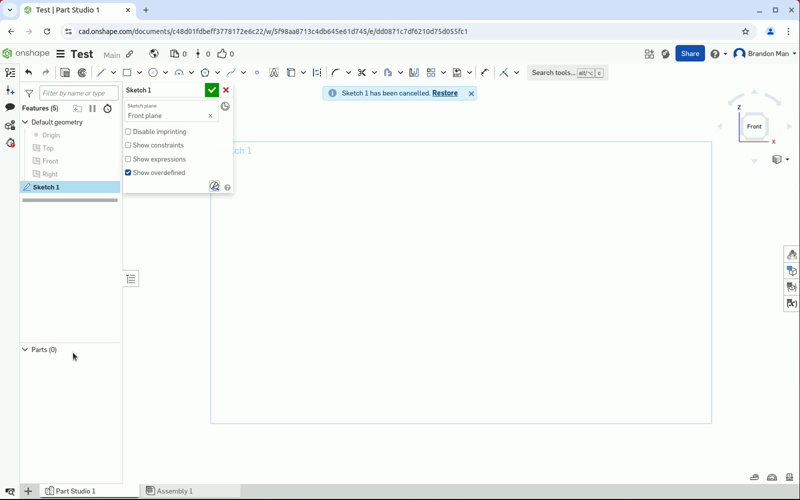
key(y)
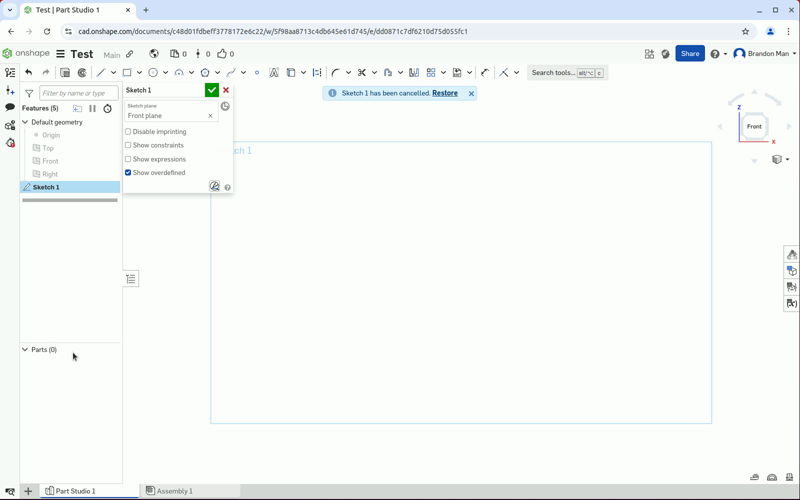
key(c)
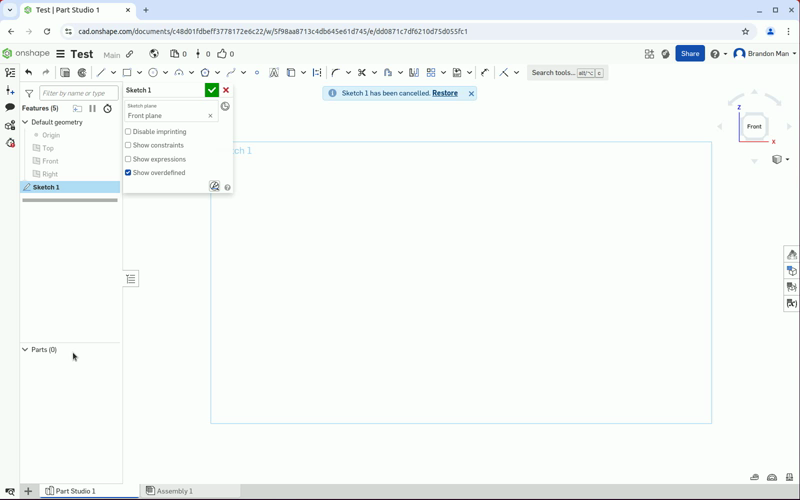
key_down(shift)
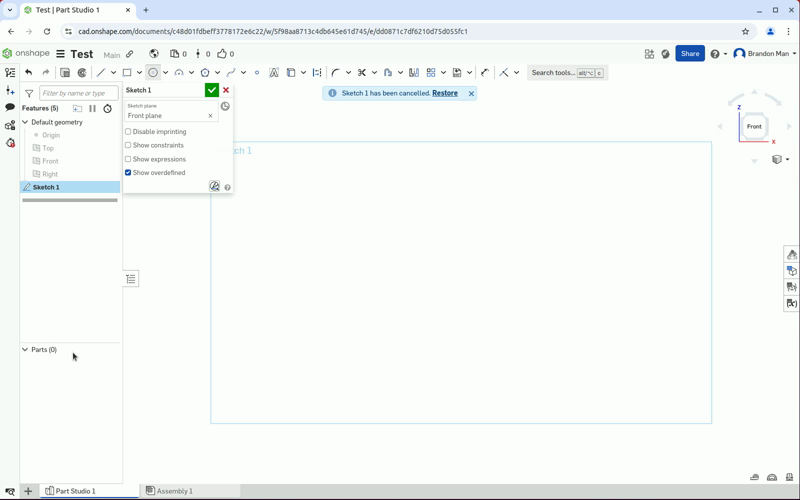
mouse_move(415, 237)
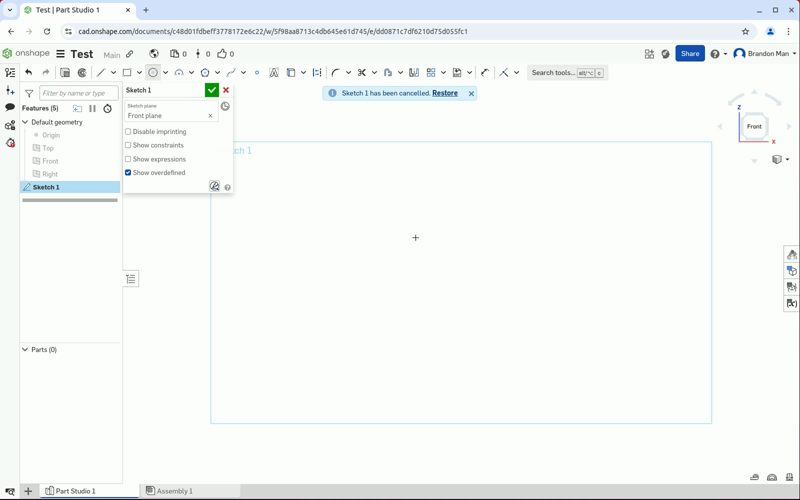
click(415, 237)
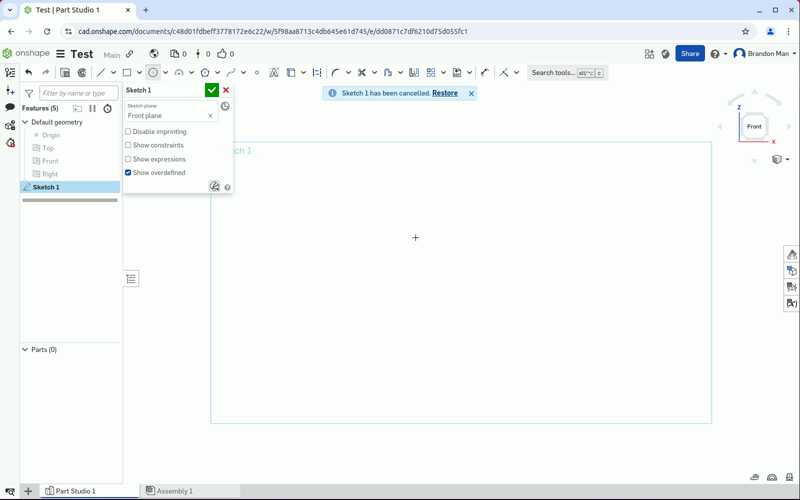
key_up(shift)
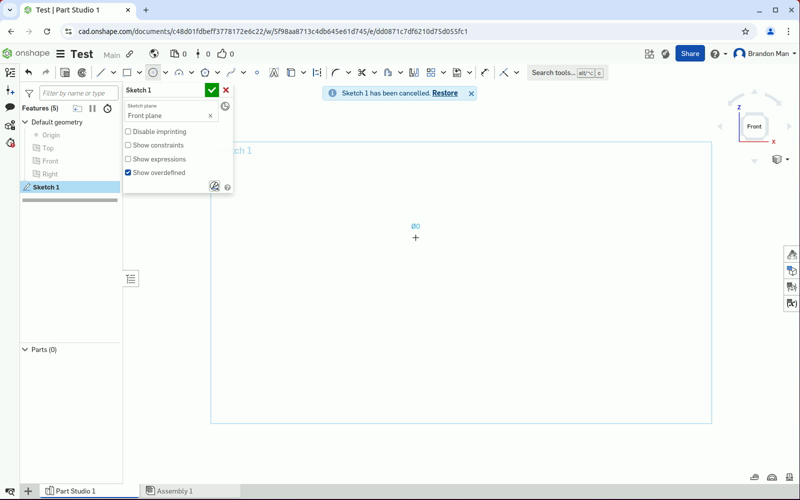
mouse_move(425, 237)
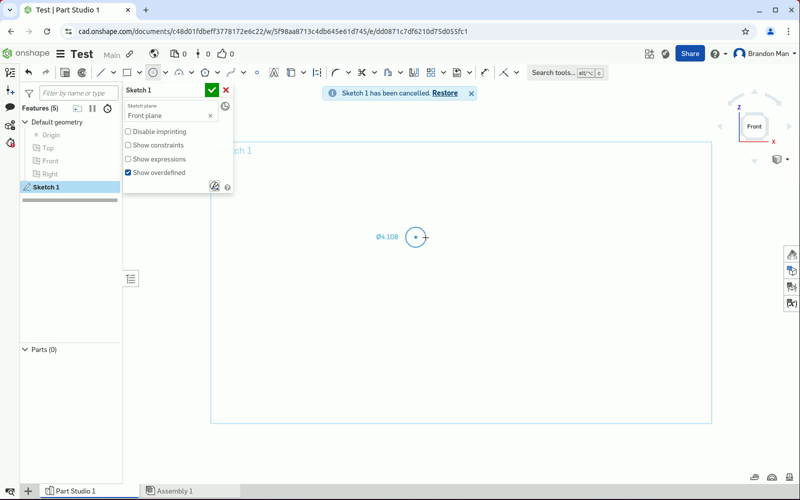
click(425, 237)
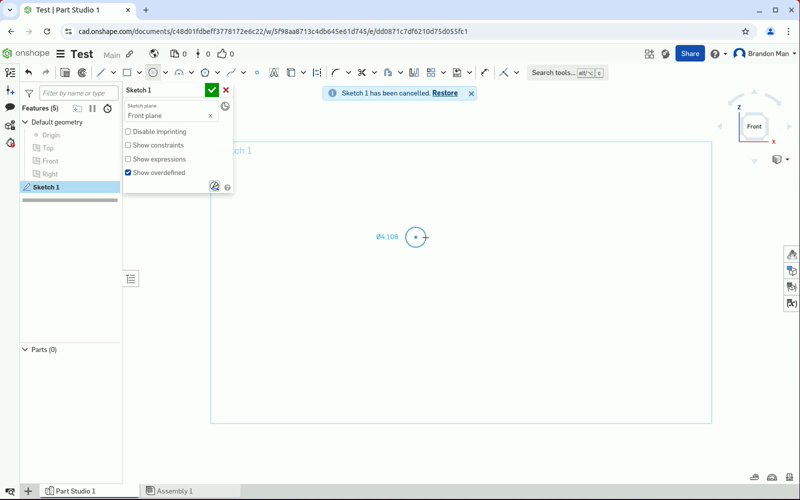
key(esc)
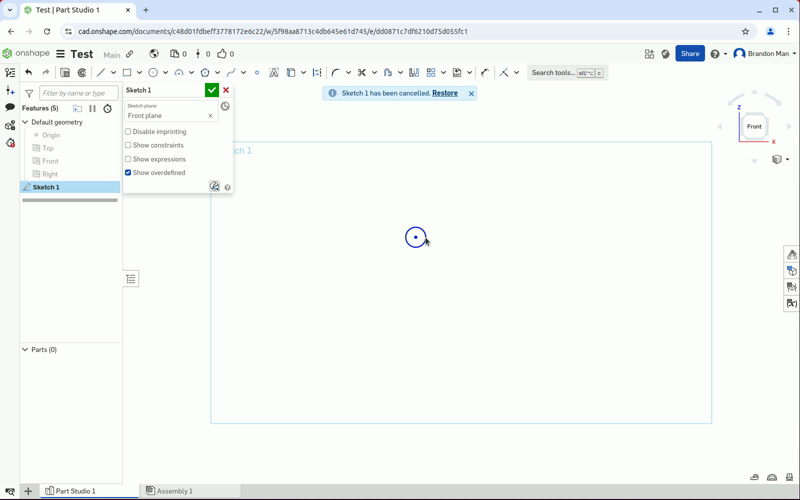
mouse_move(412, 228)
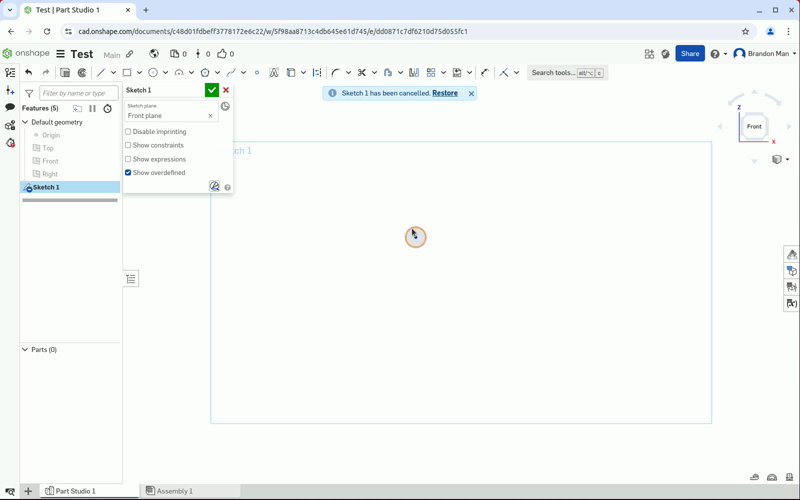
scroll(6)
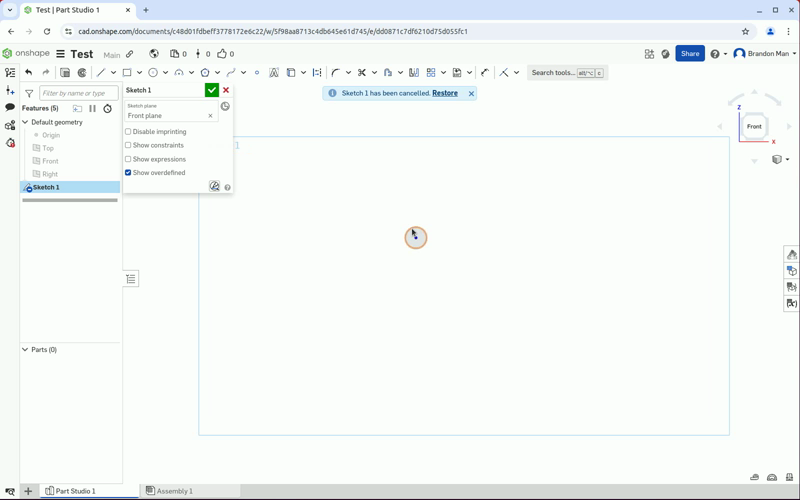
scroll(6)
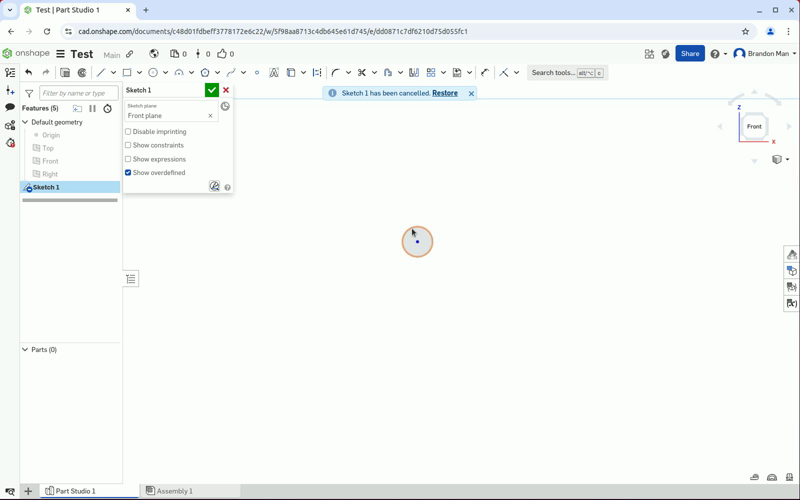
scroll(6)
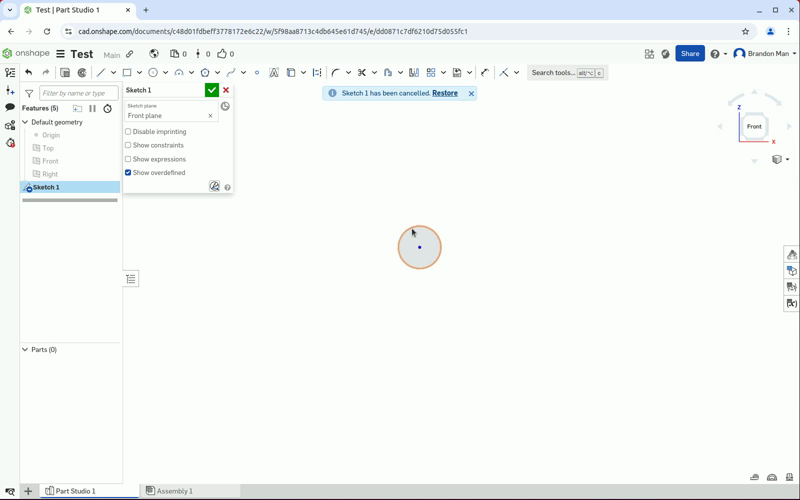
scroll(6)
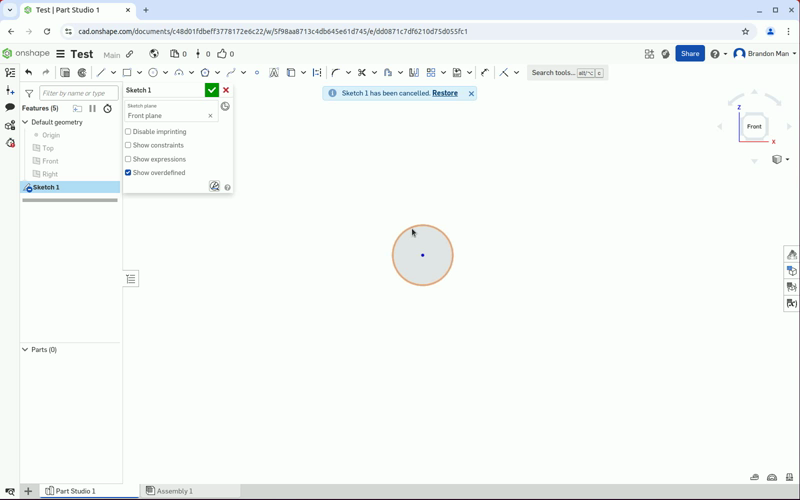
scroll(6)
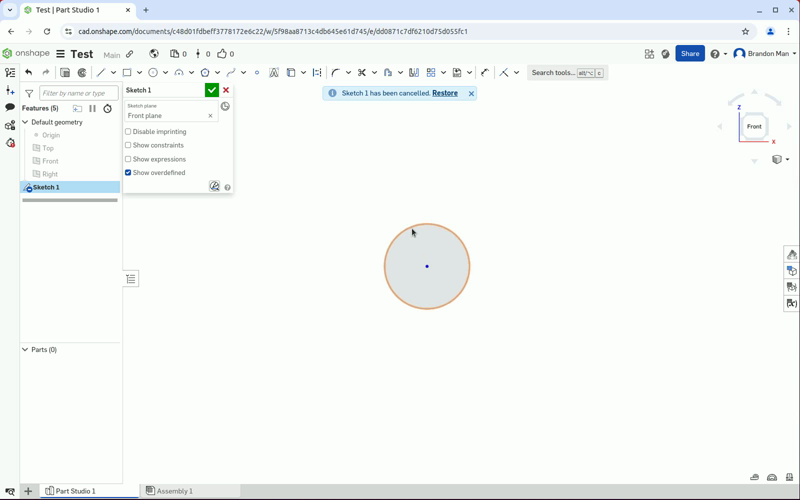
scroll(6)
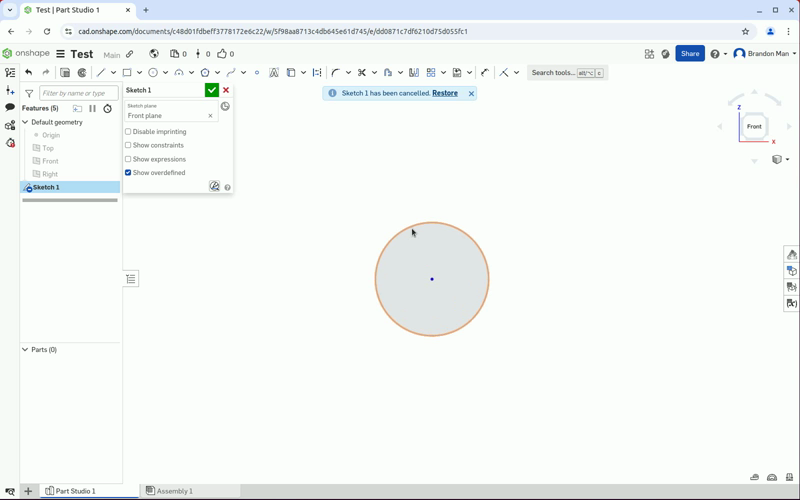
scroll(6)
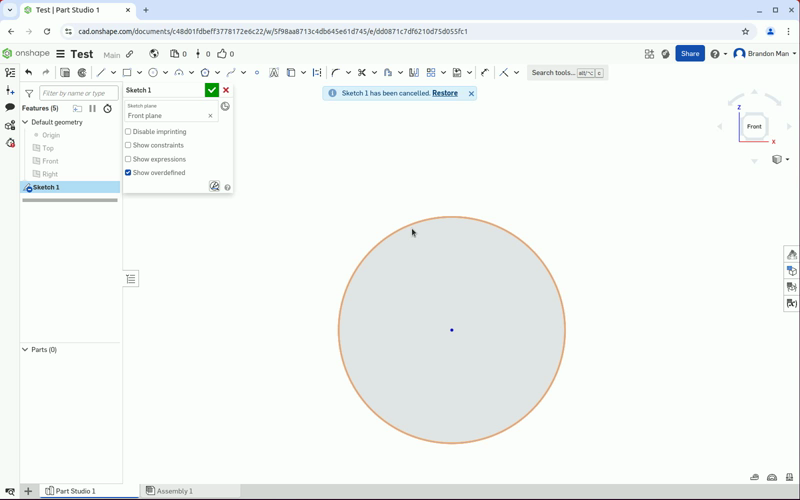
click(412, 228)
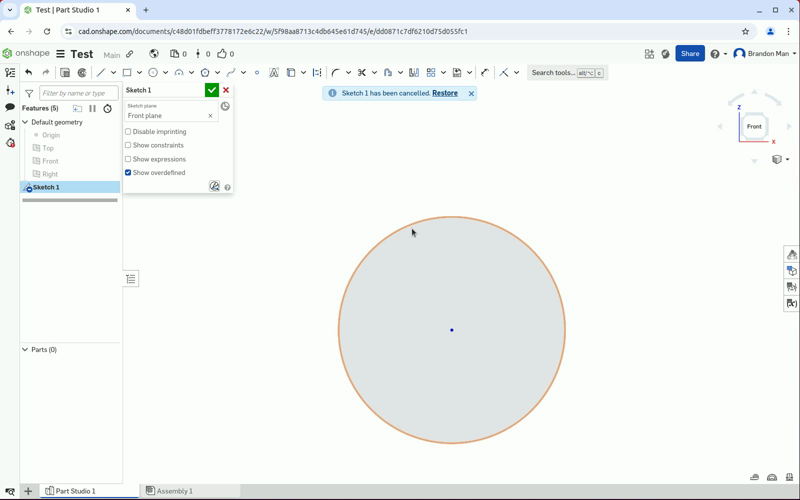
scroll(-6)
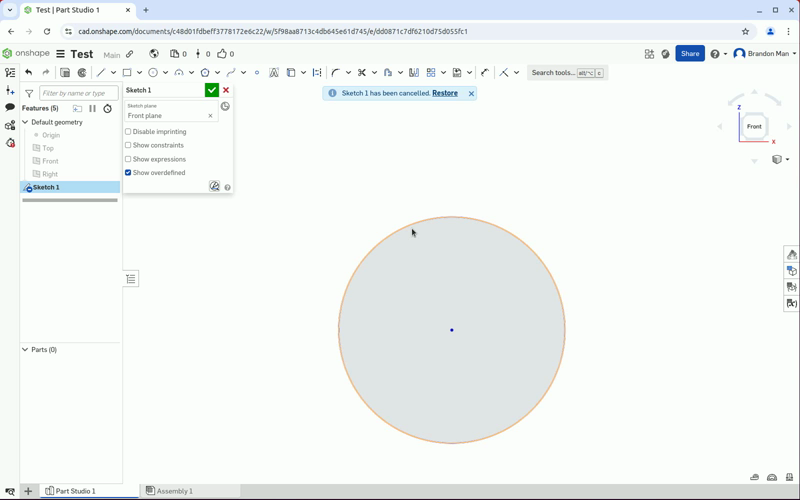
scroll(-6)
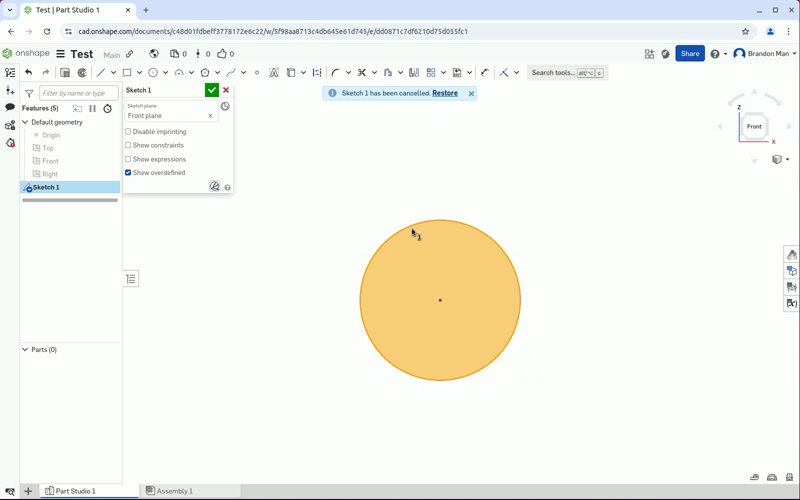
scroll(-6)
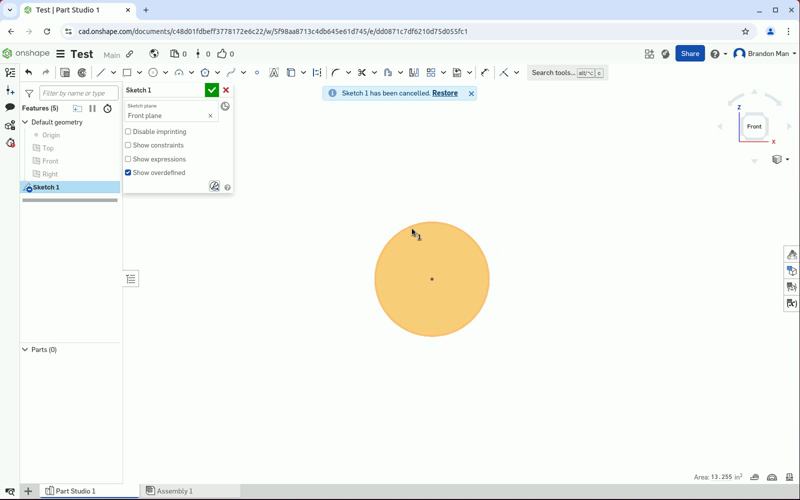
scroll(-6)
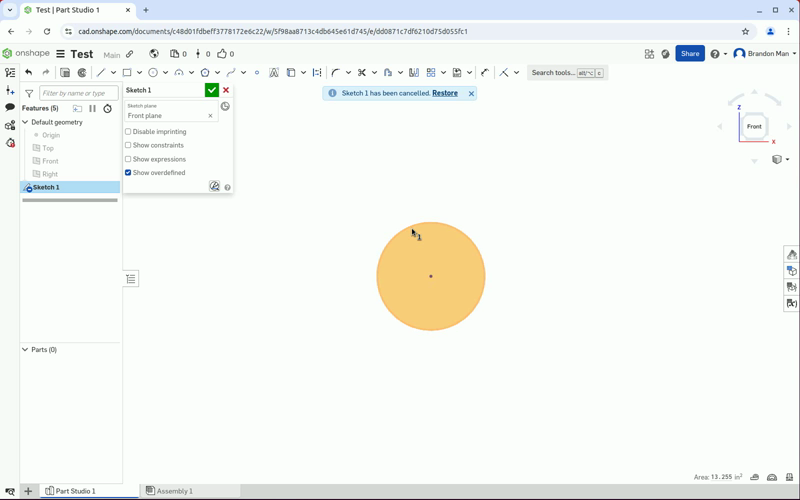
scroll(-6)
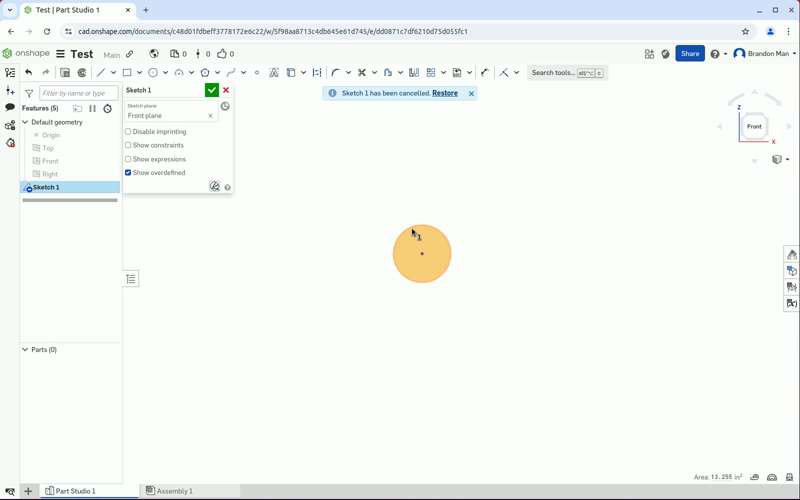
scroll(-6)
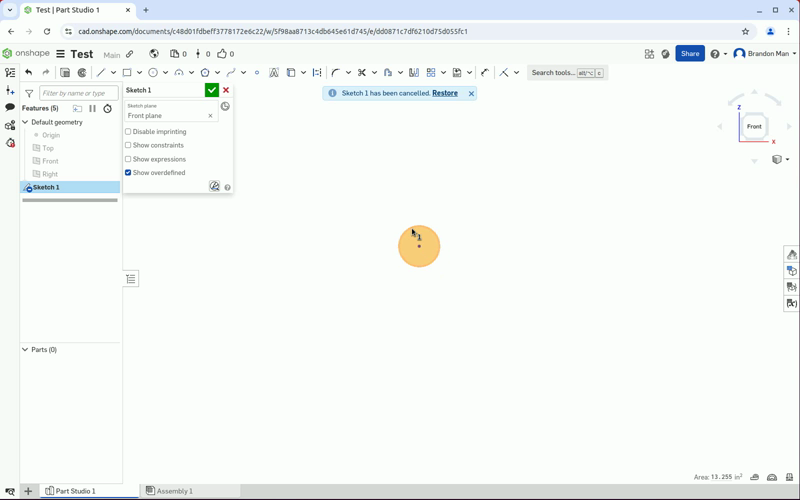
scroll(-6)
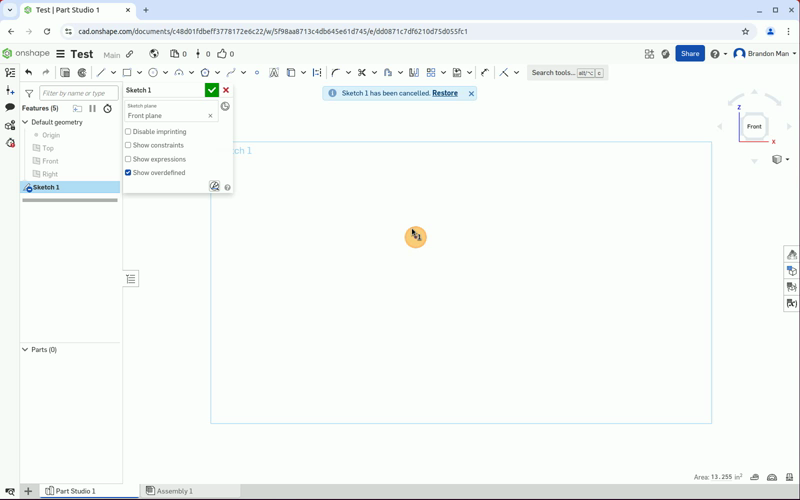
mouse_move(73, 352)
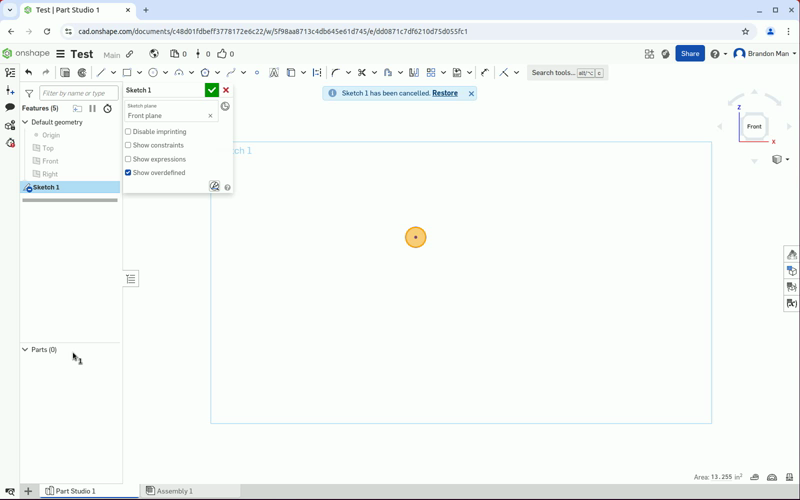
key(shift+y)
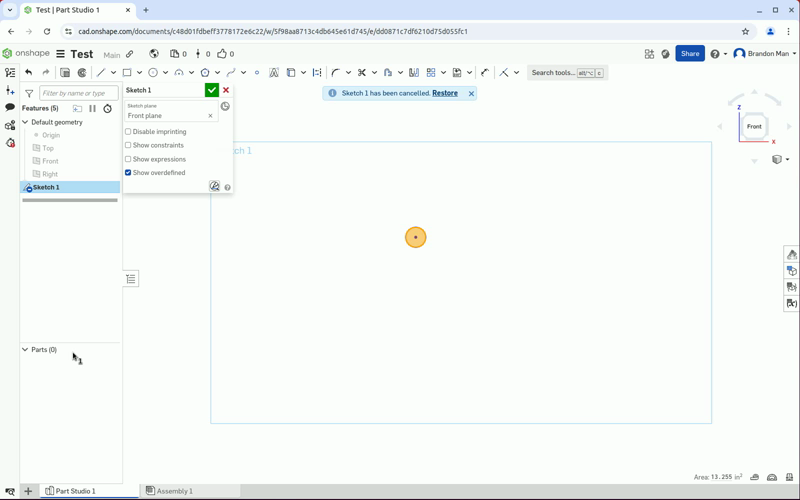
key(shift+e)
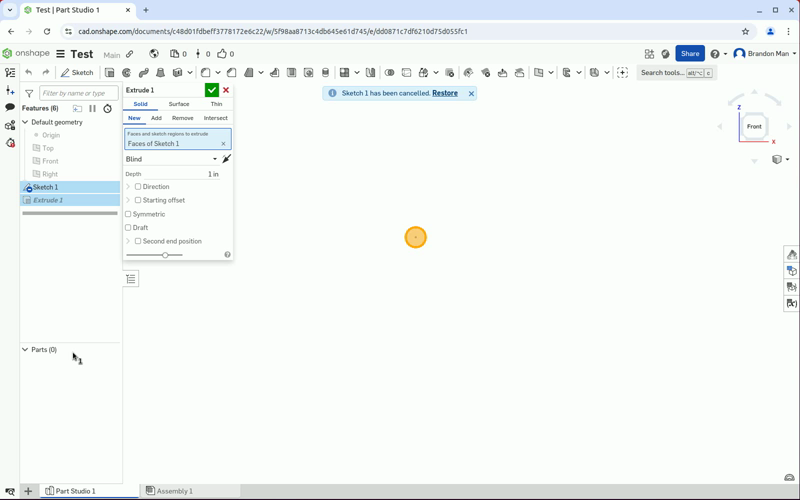
mouse_move(143, 106)
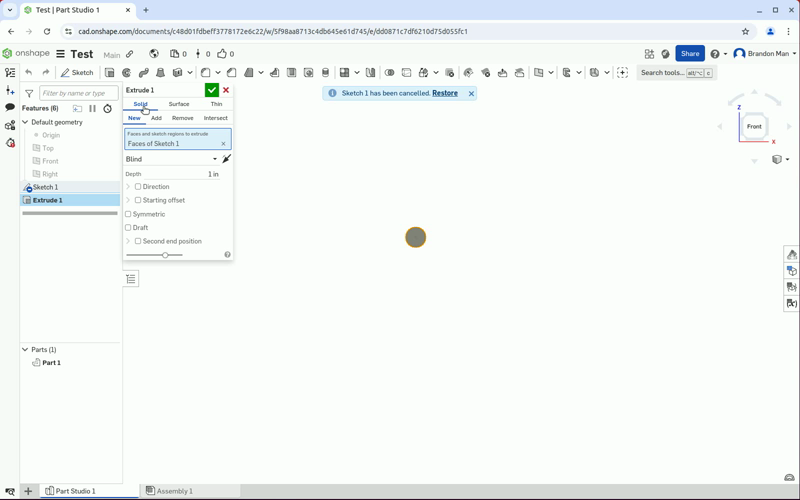
click(143, 106)
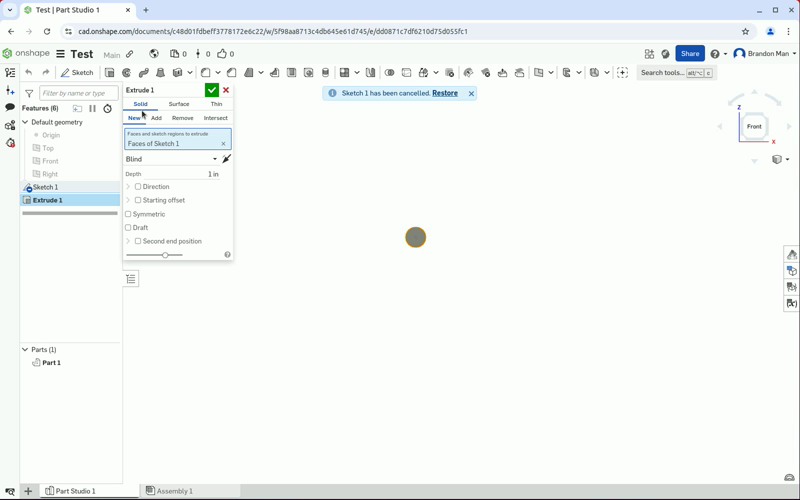
mouse_move(137, 120)
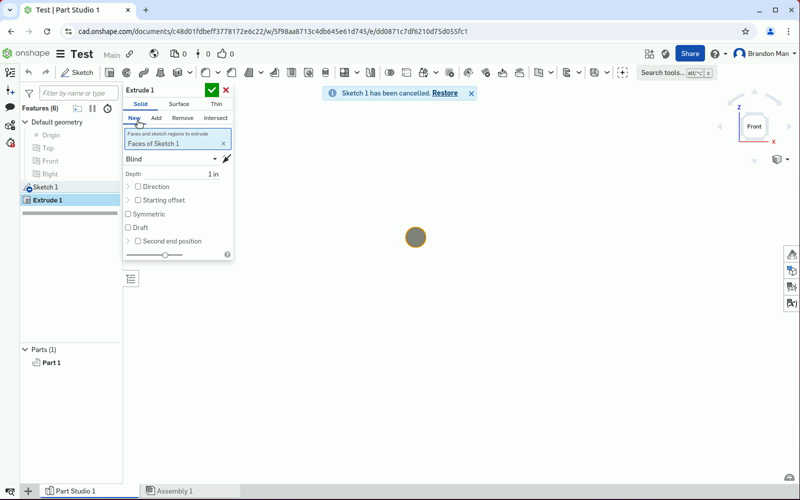
click(137, 120)
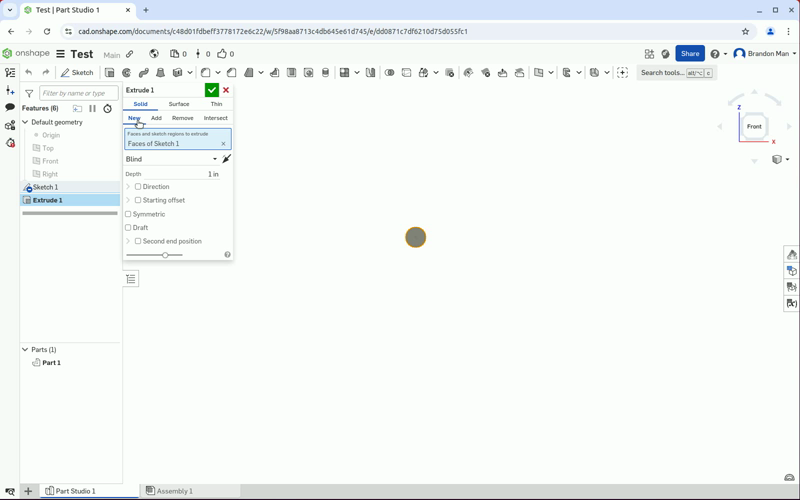
key(tab, 4)
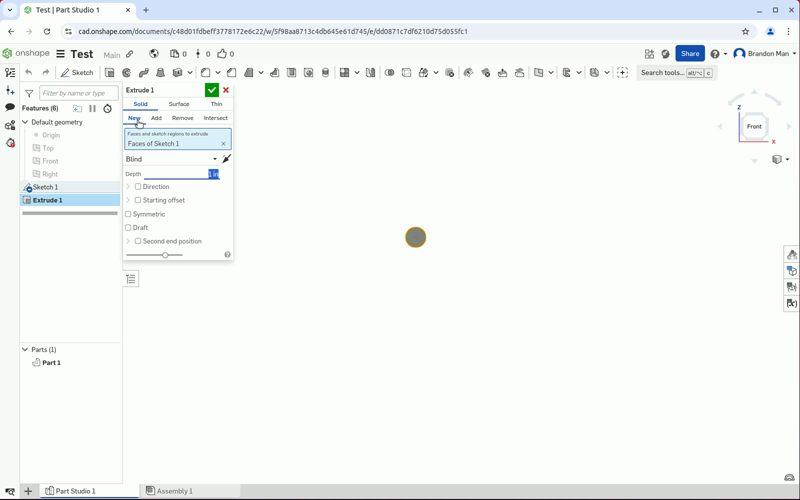
text(6.981)
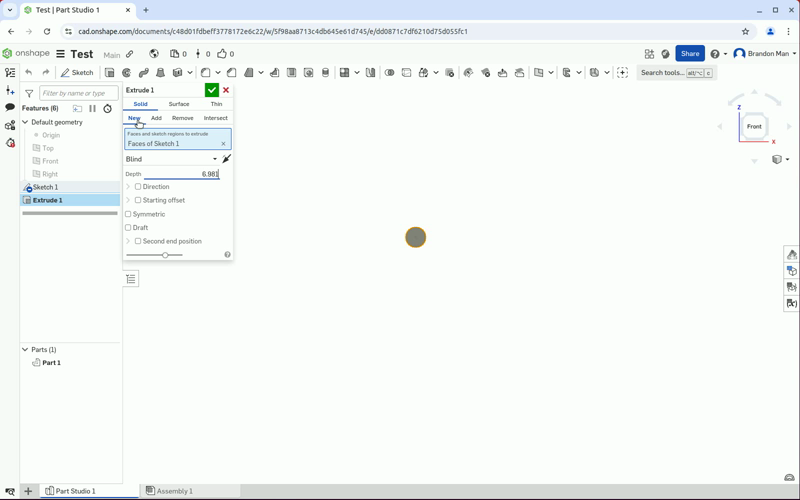
key(enter)
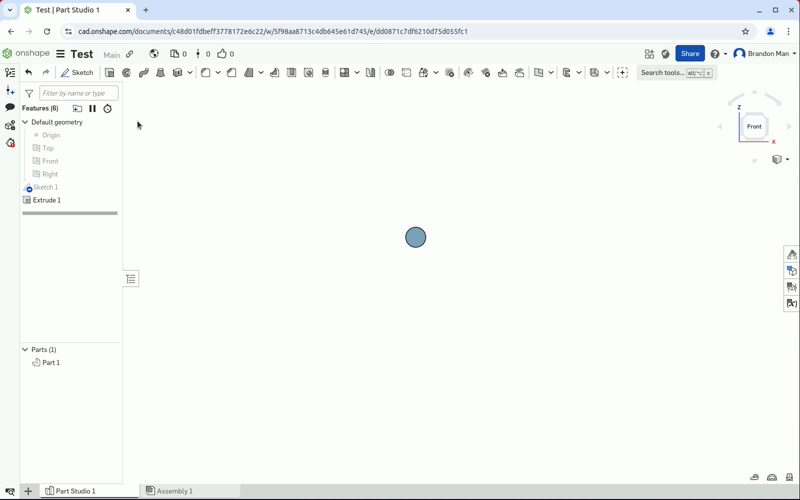
key(shift+h)
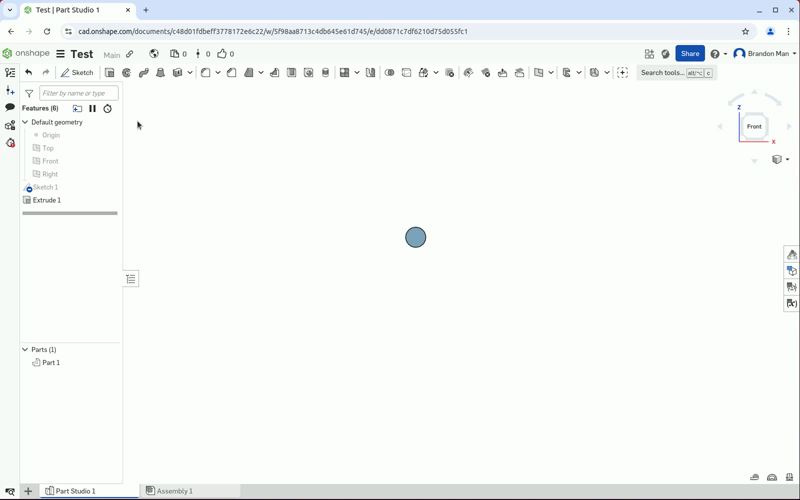
key(shift+h)
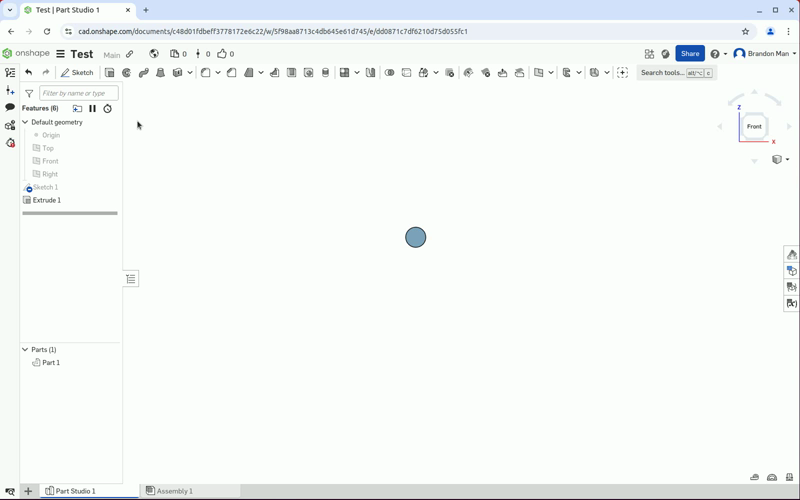
mouse_move(73, 189)
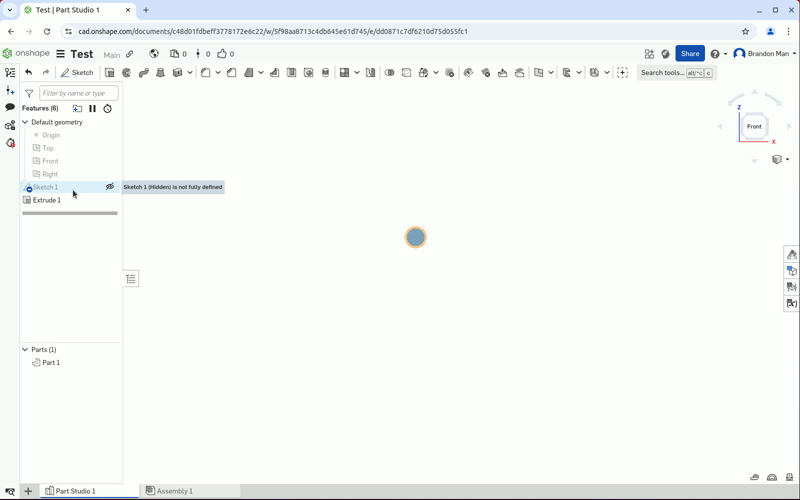
click(73, 189)
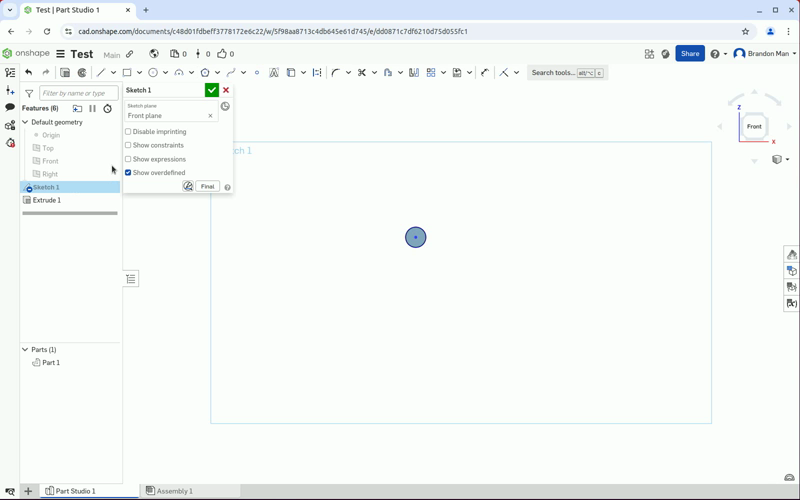
mouse_move(229, 92)
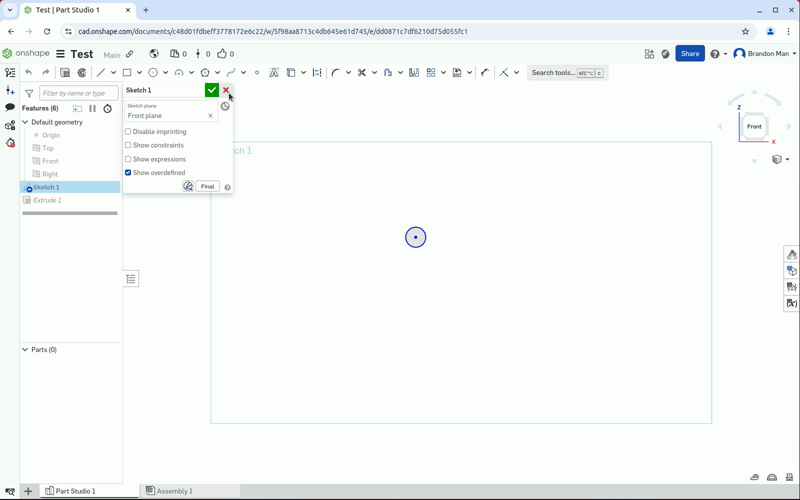
click(229, 92)
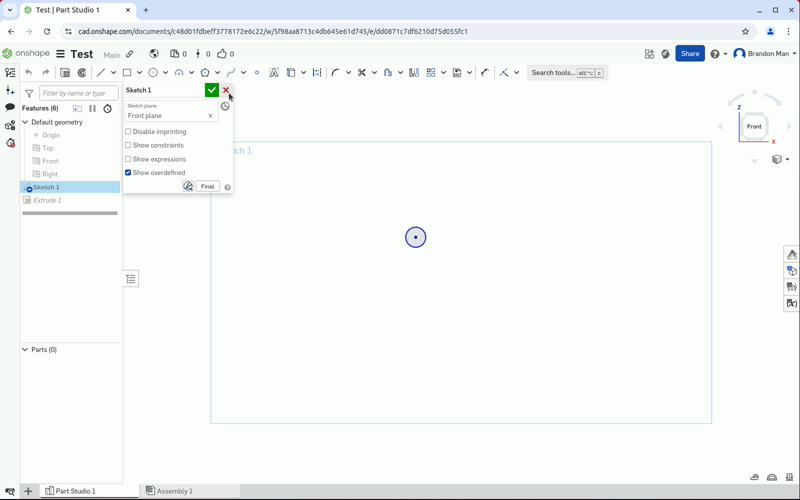
key(shift+s)
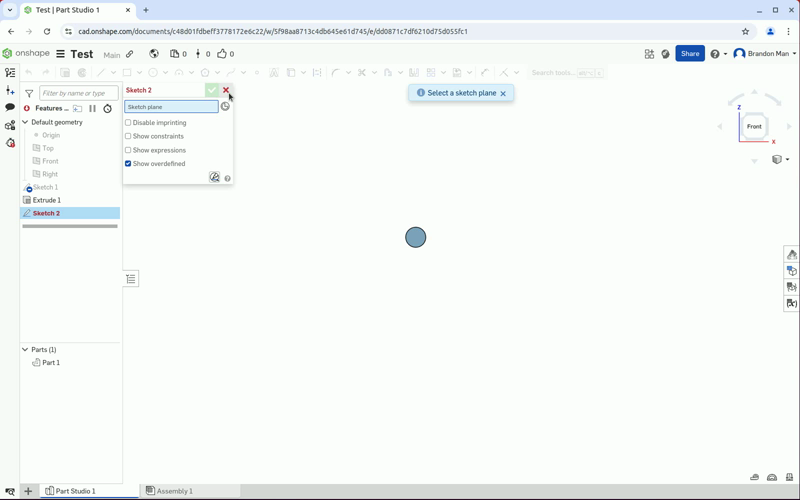
mouse_move(73, 163)
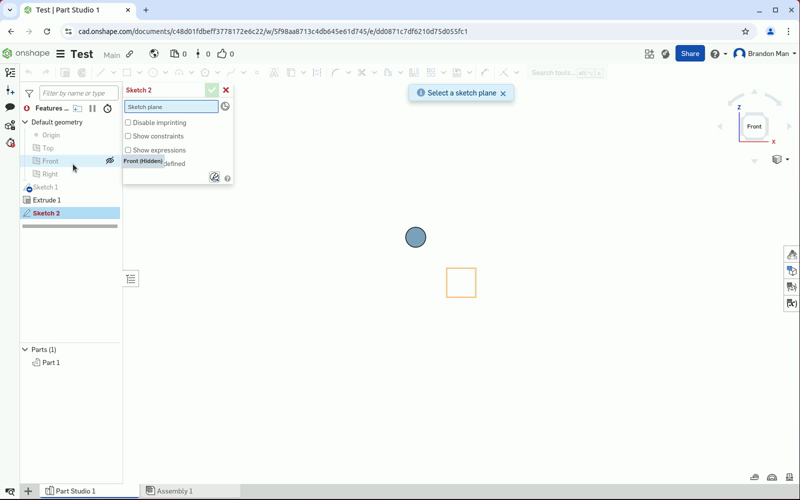
click(73, 163)
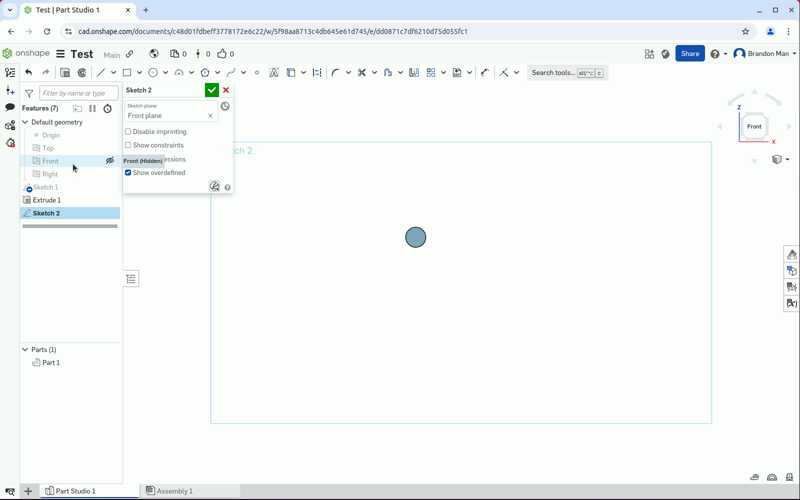
mouse_move(73, 352)
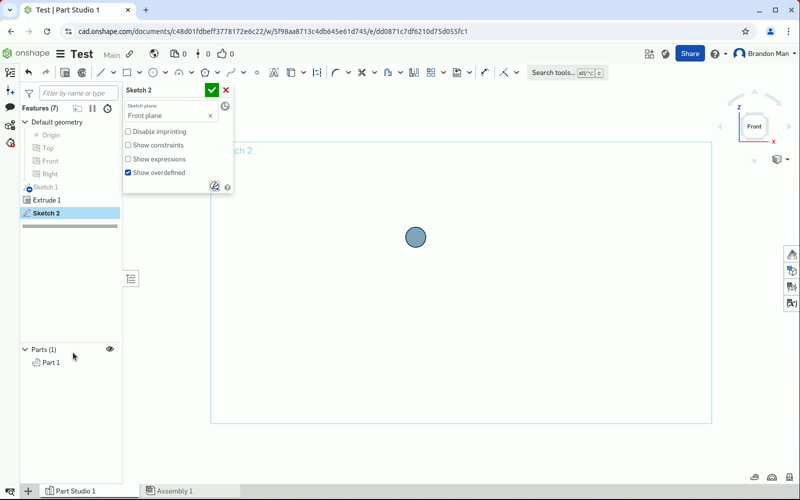
key(y)
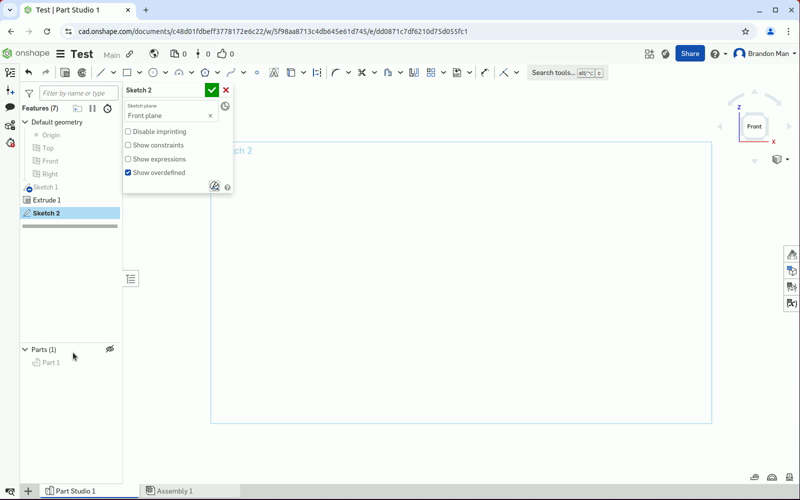
key(c)
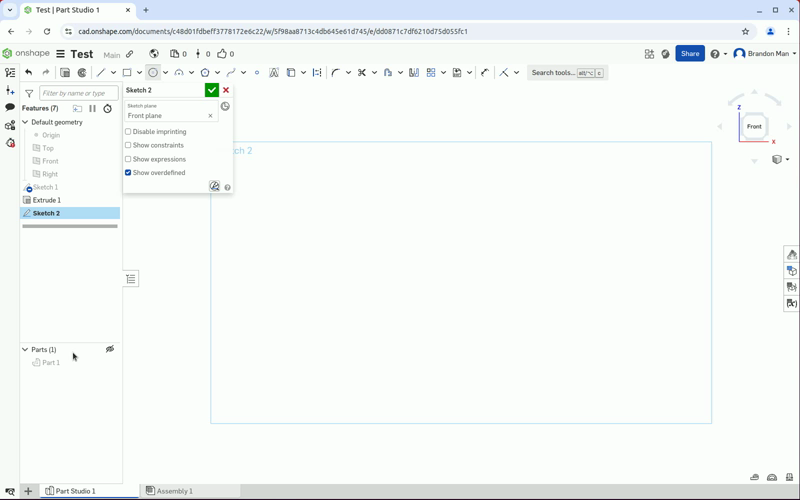
key_down(shift)
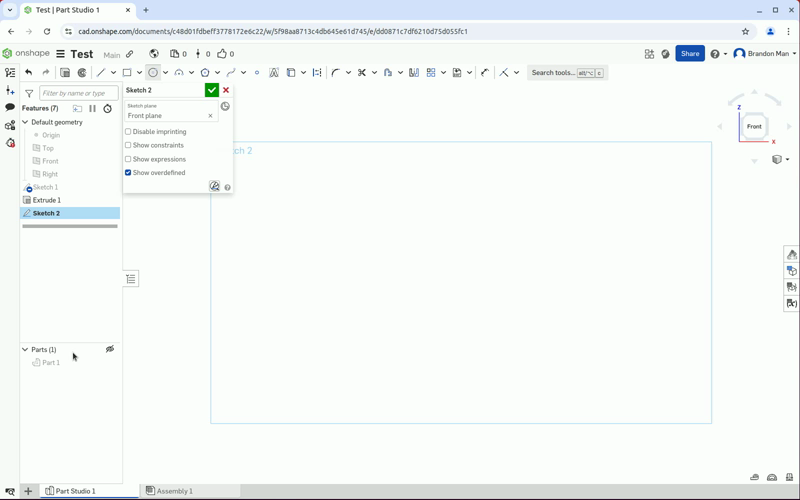
mouse_move(507, 237)
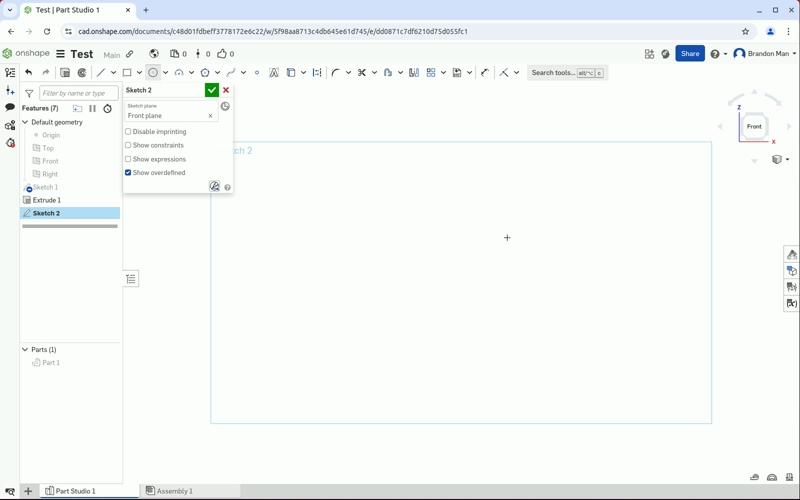
click(507, 237)
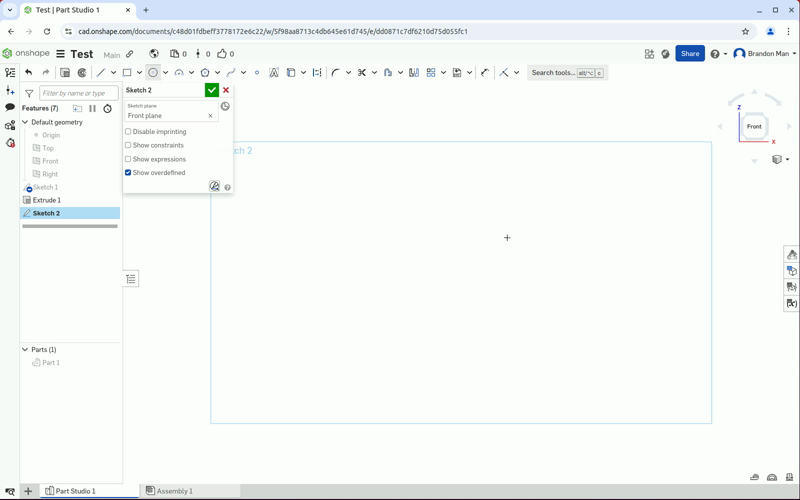
key_up(shift)
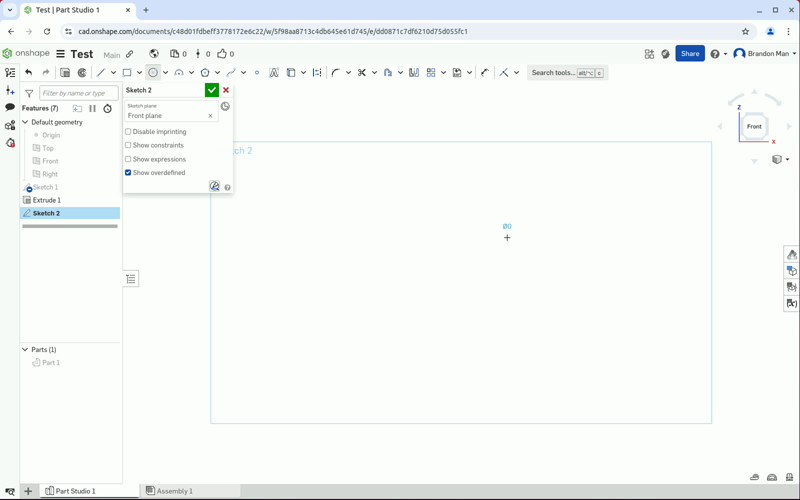
mouse_move(516, 237)
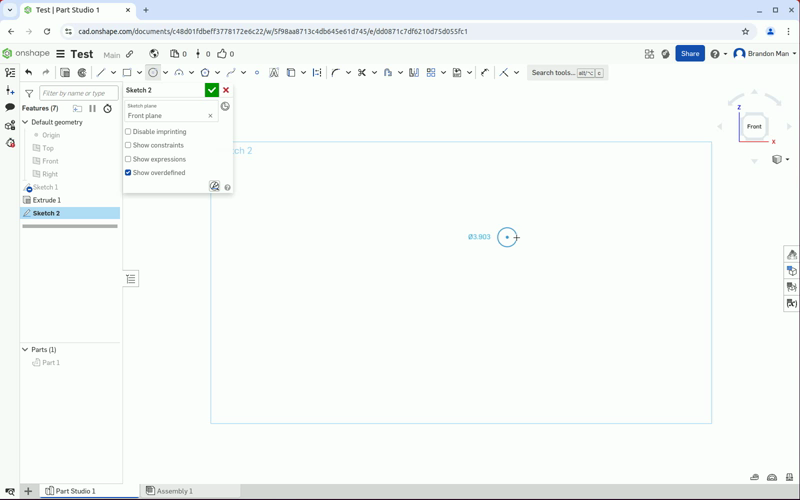
click(516, 237)
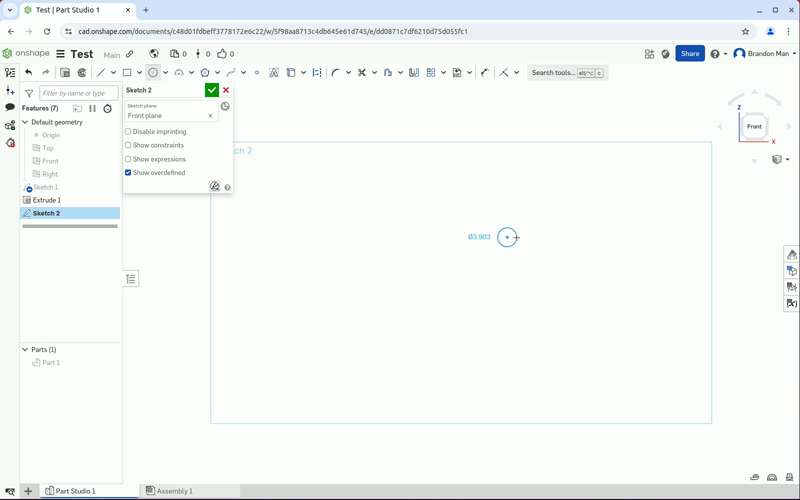
key(esc)
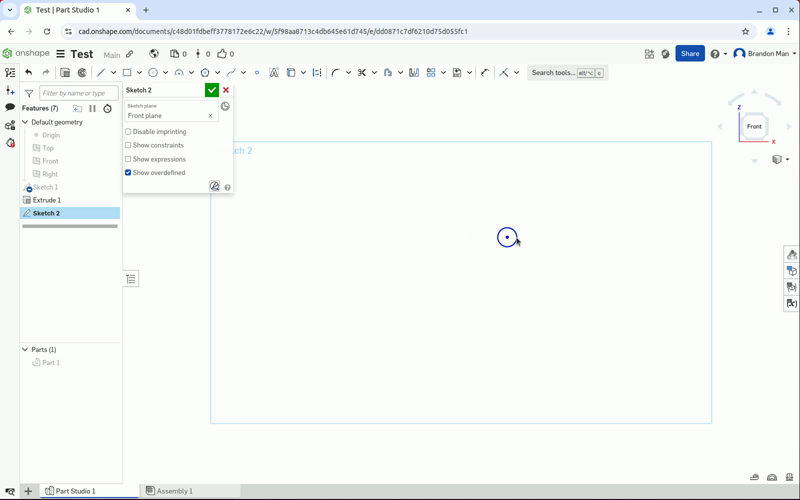
mouse_move(515, 240)
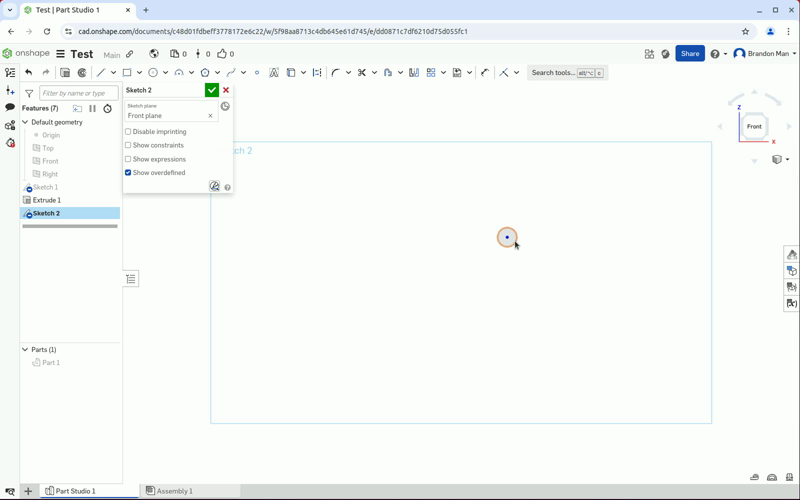
scroll(6)
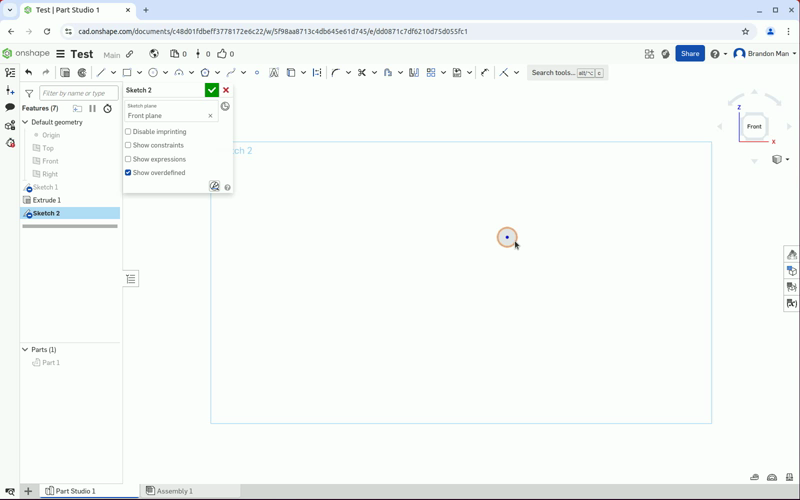
scroll(6)
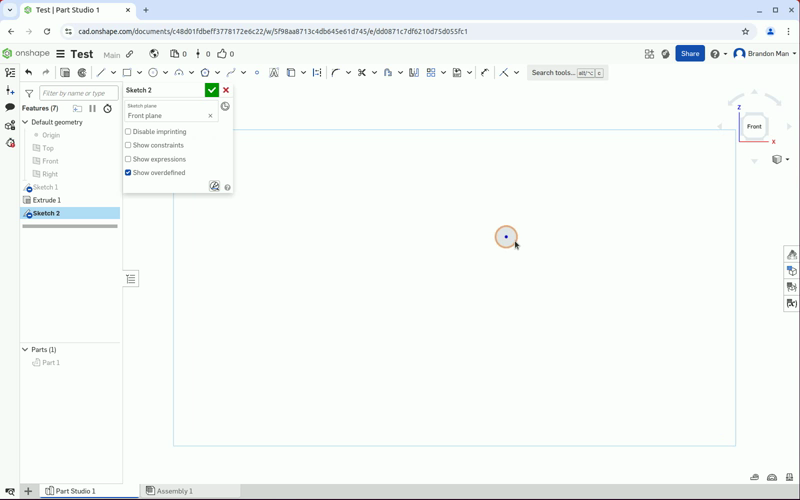
scroll(6)
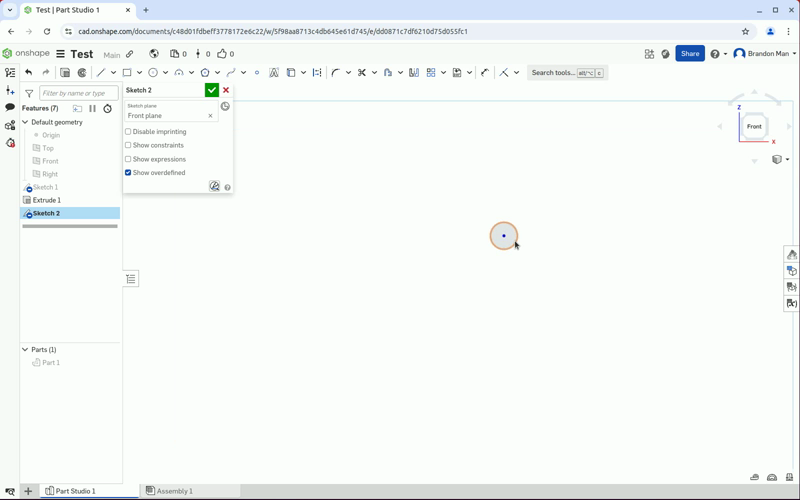
scroll(6)
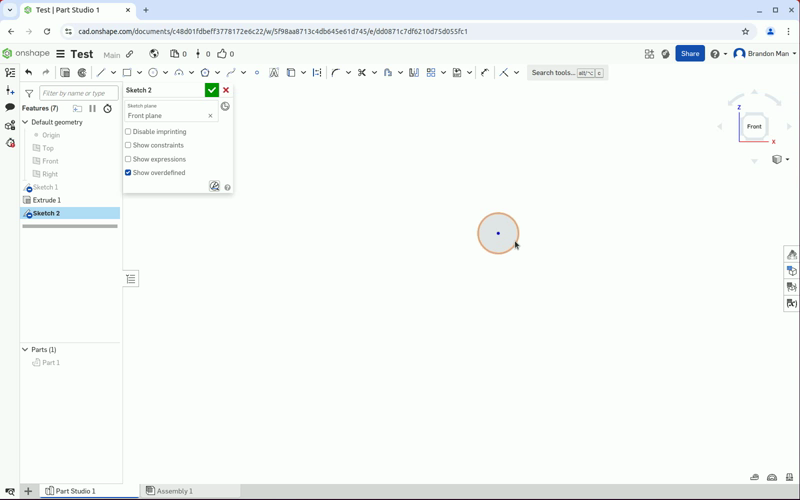
scroll(6)
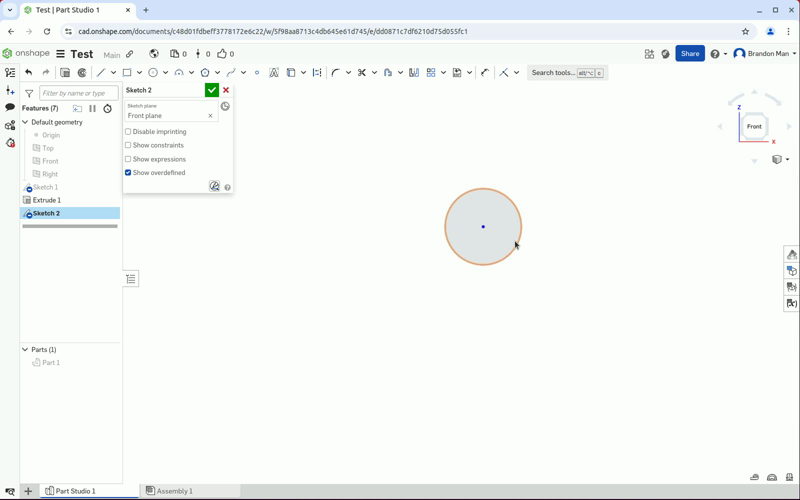
scroll(6)
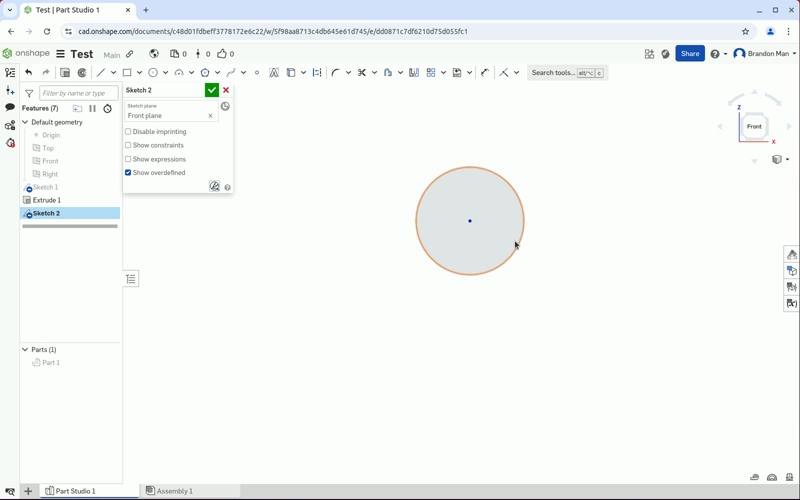
scroll(6)
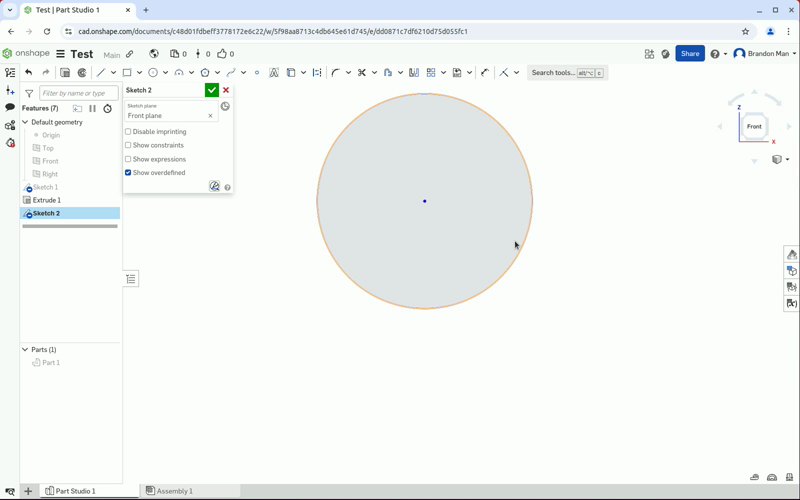
click(515, 240)
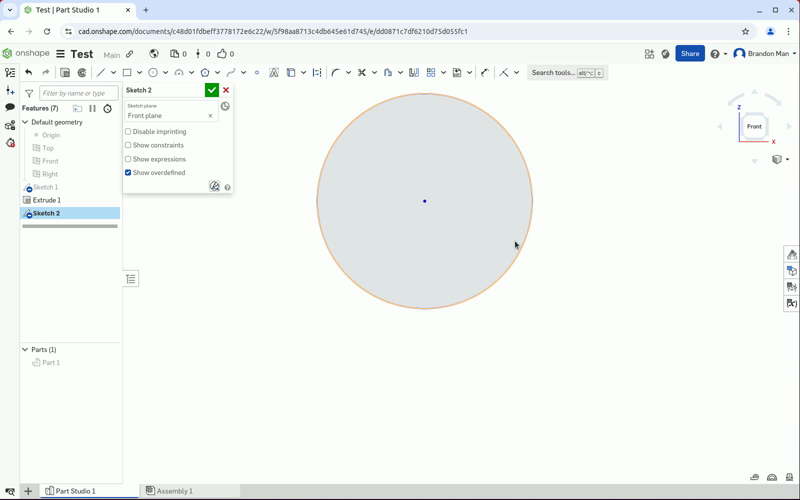
scroll(-6)
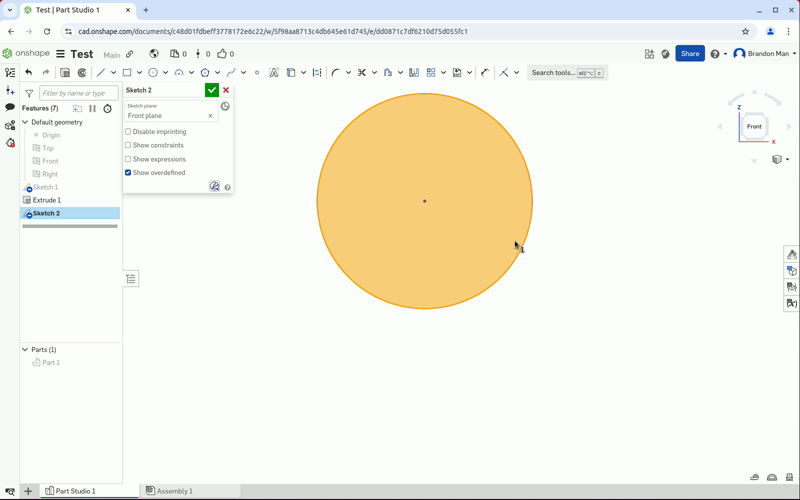
scroll(-6)
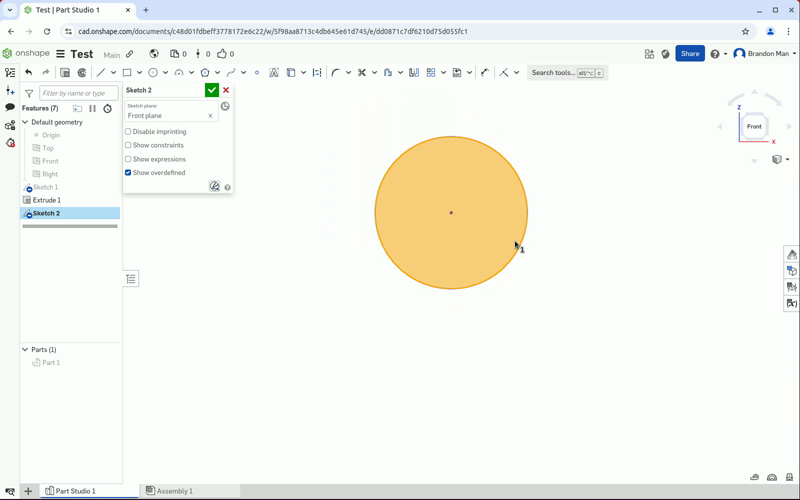
scroll(-6)
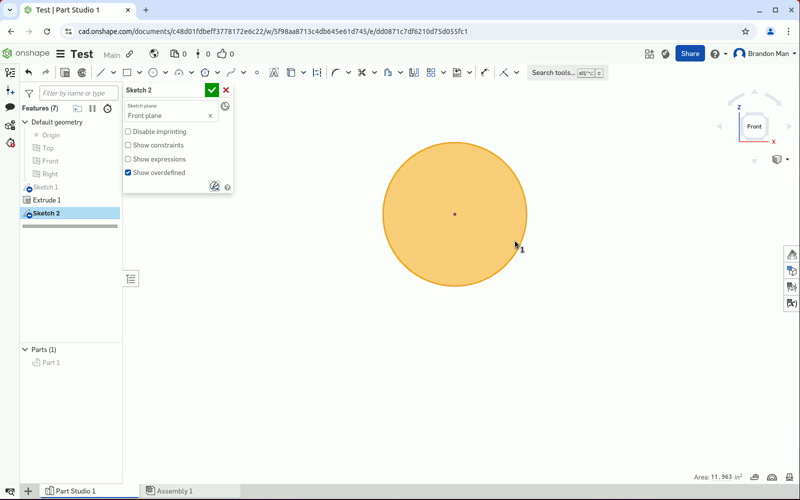
scroll(-6)
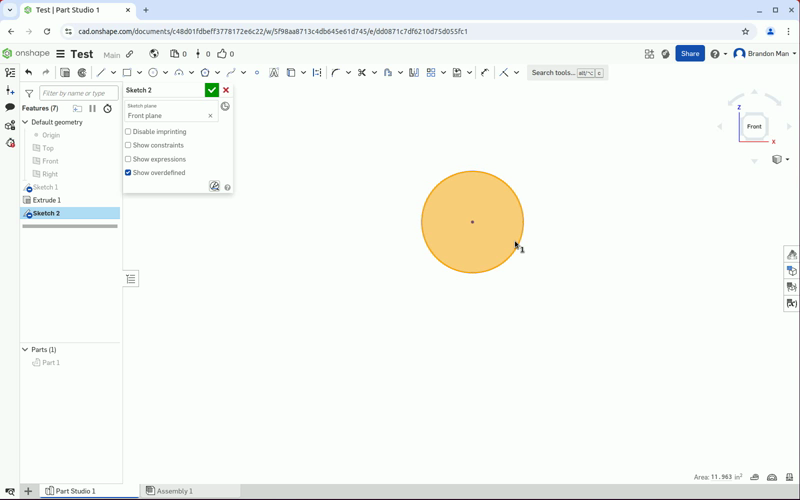
scroll(-6)
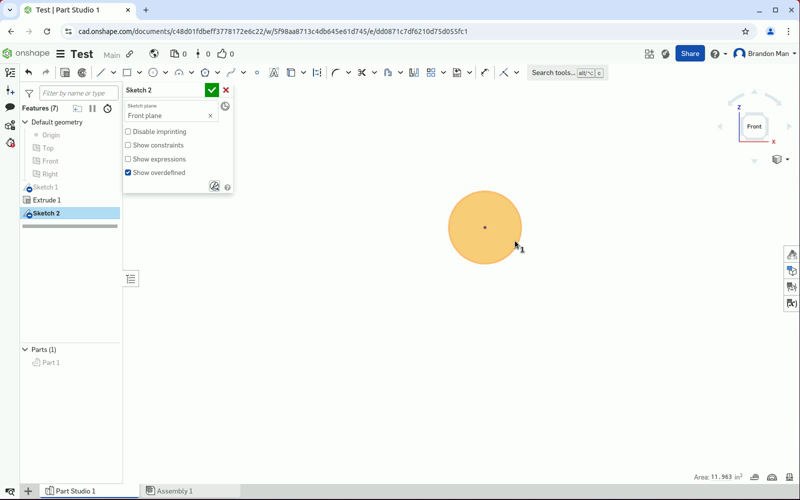
scroll(-6)
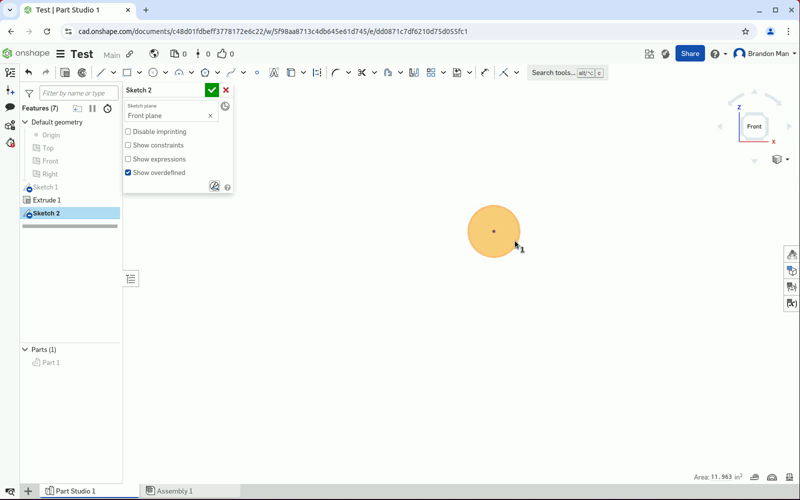
scroll(-6)
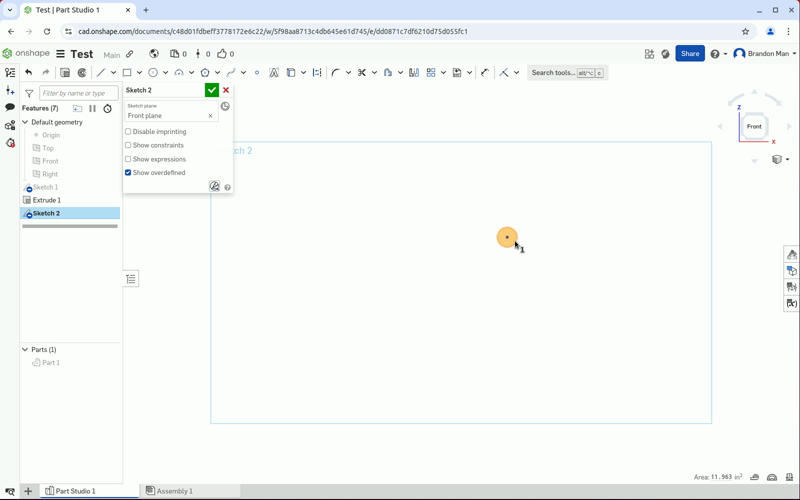
mouse_move(73, 352)
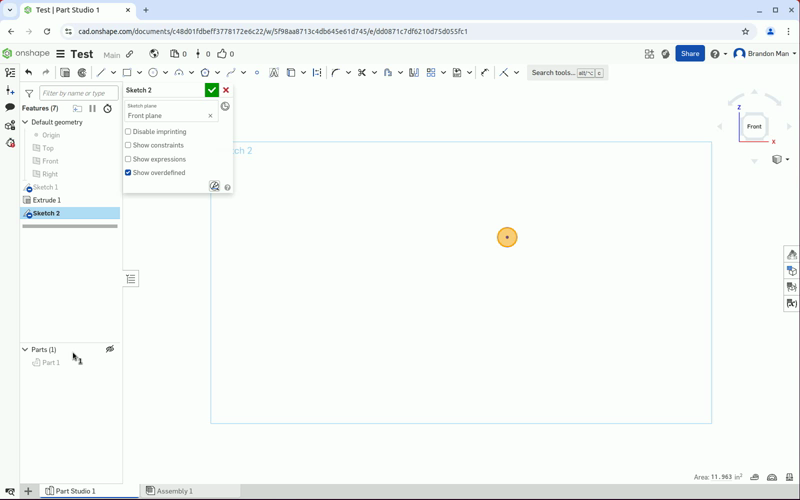
key(shift+y)
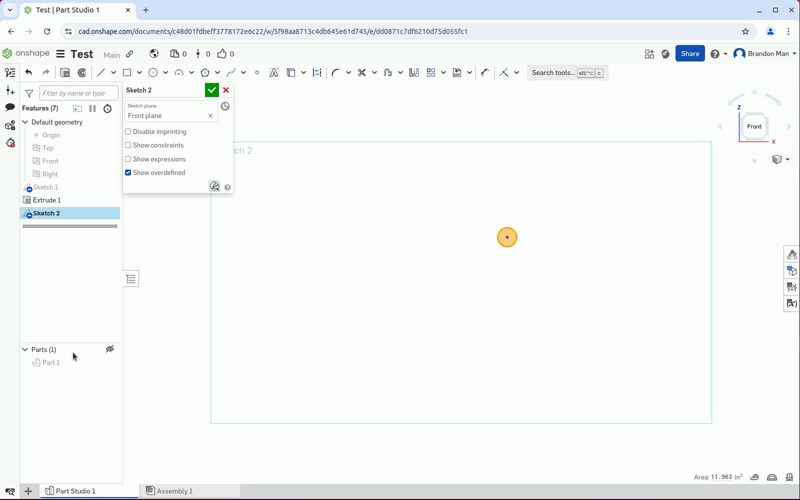
key(shift+e)
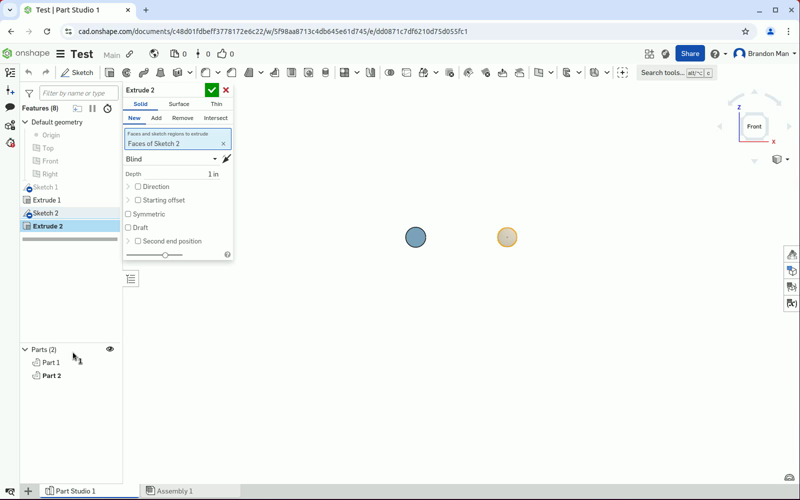
mouse_move(143, 106)
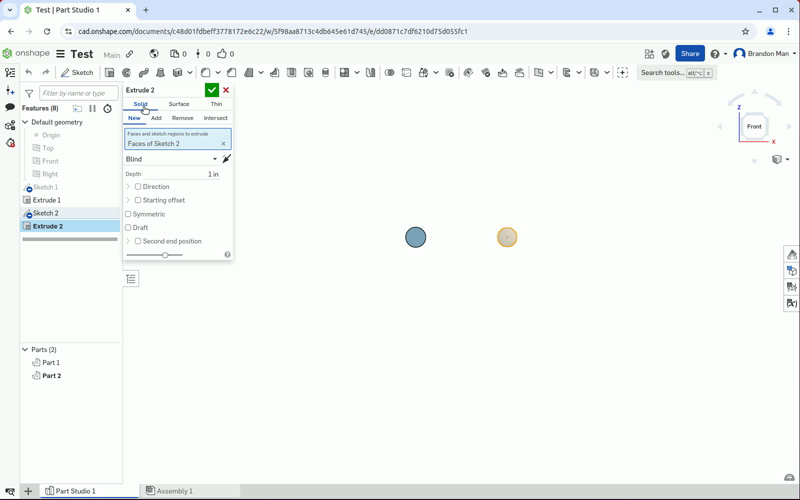
click(143, 106)
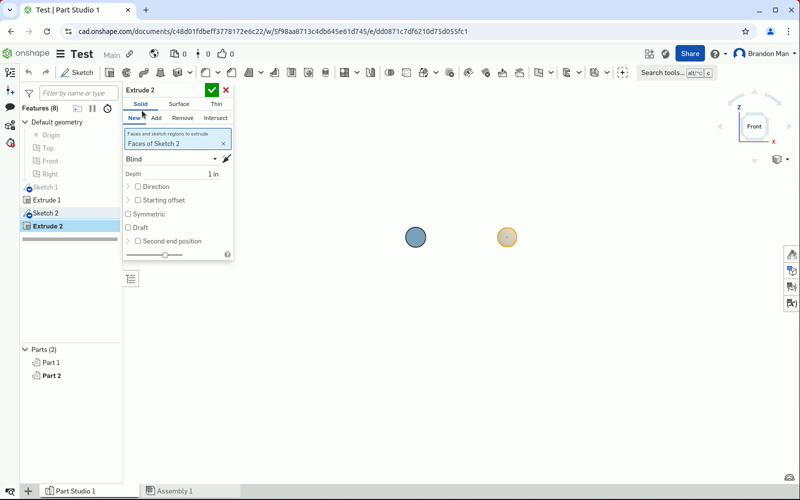
mouse_move(137, 120)
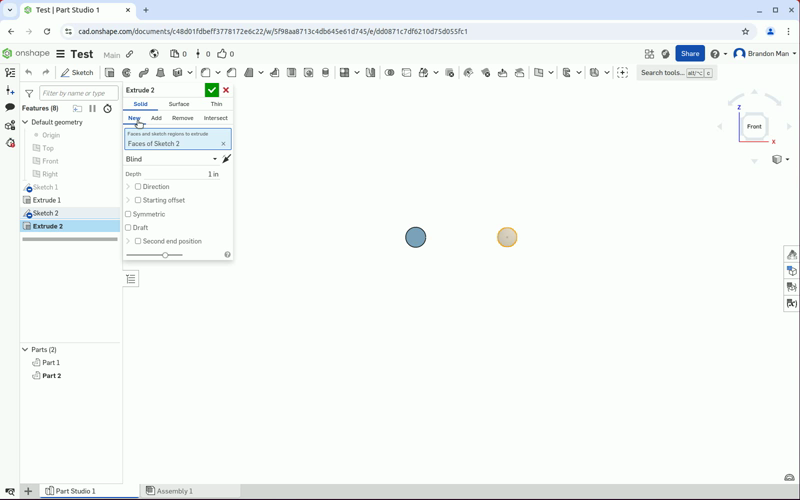
click(137, 120)
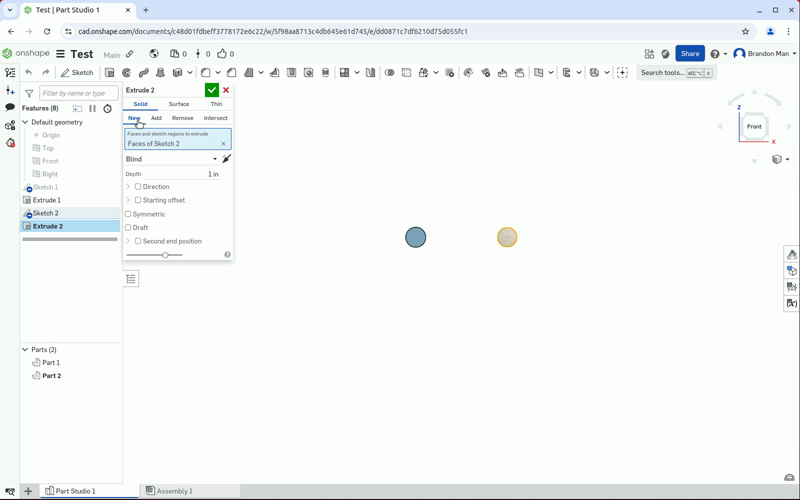
key(tab, 4)
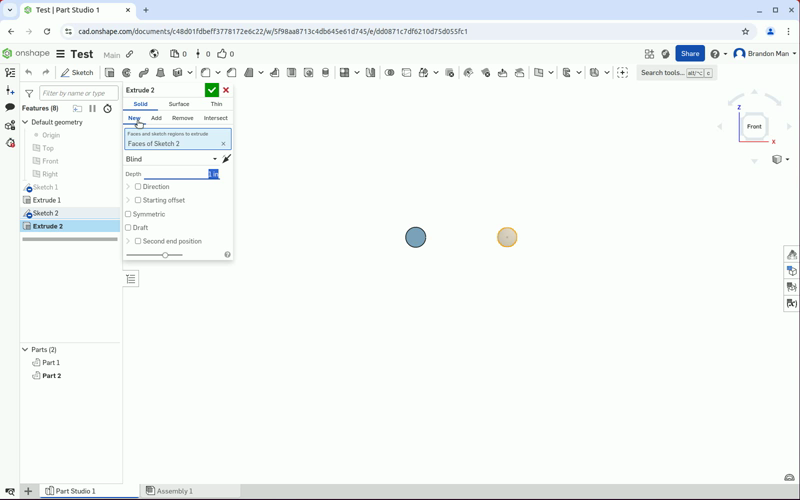
text(6.981)
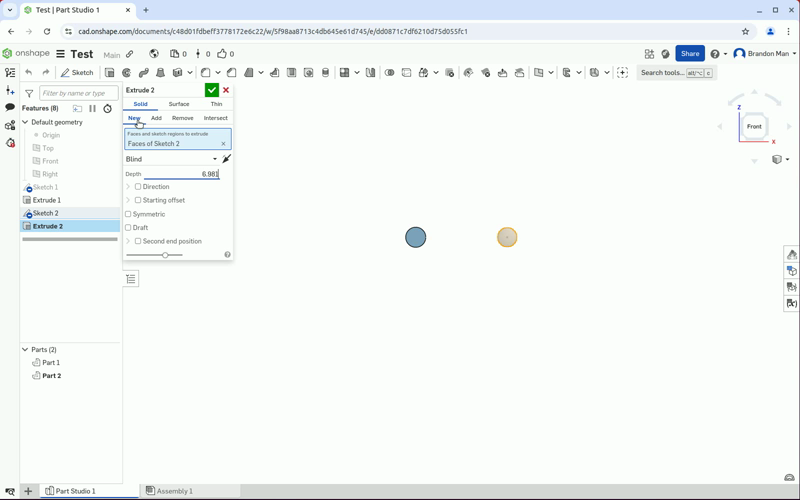
key(enter)
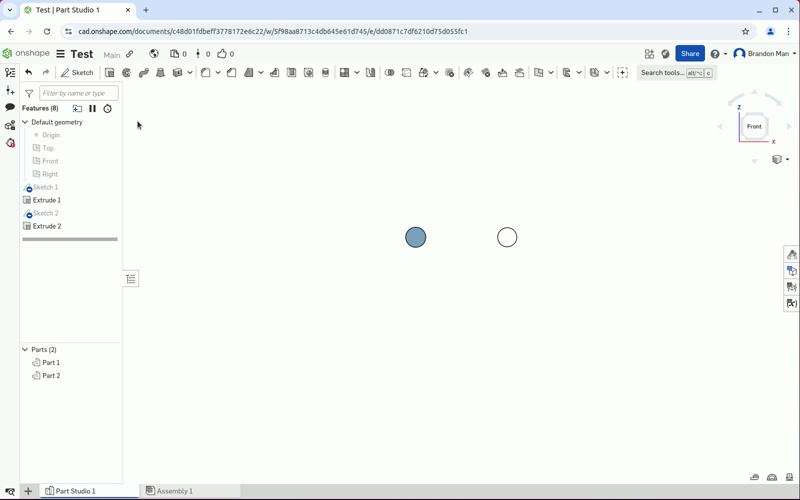
key(shift+h)
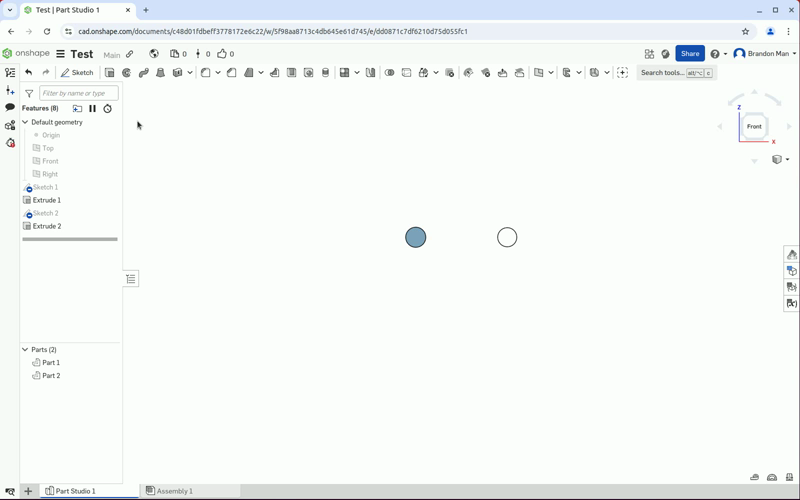
key(shift+h)
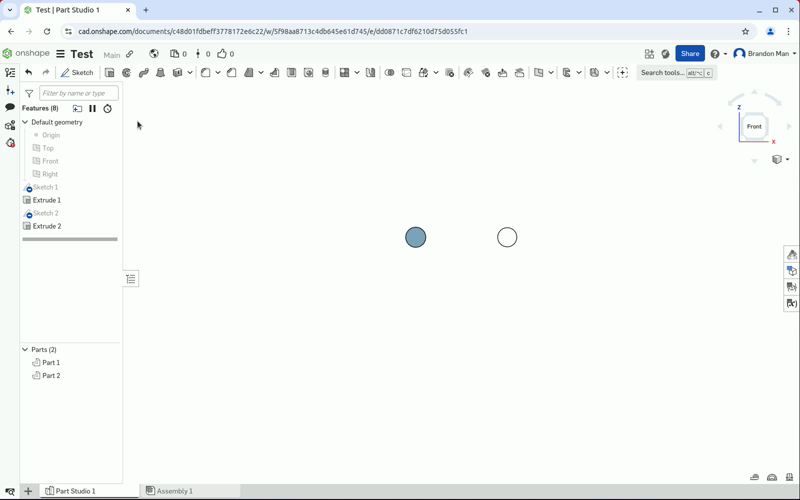
mouse_move(73, 189)
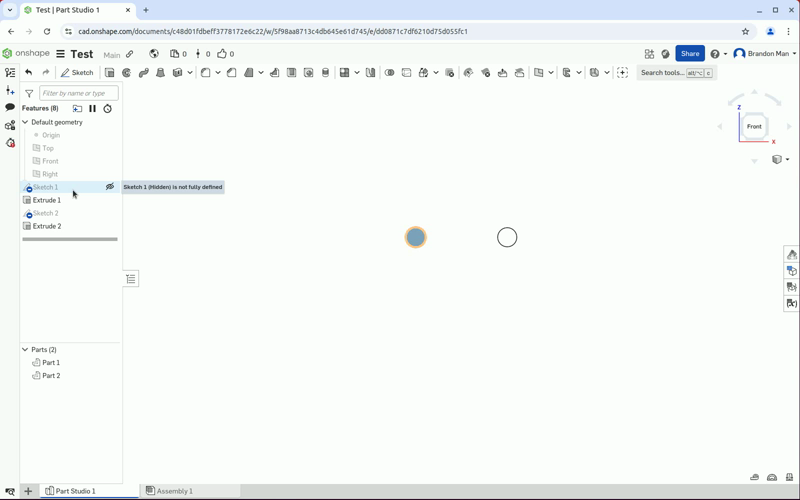
click(73, 189)
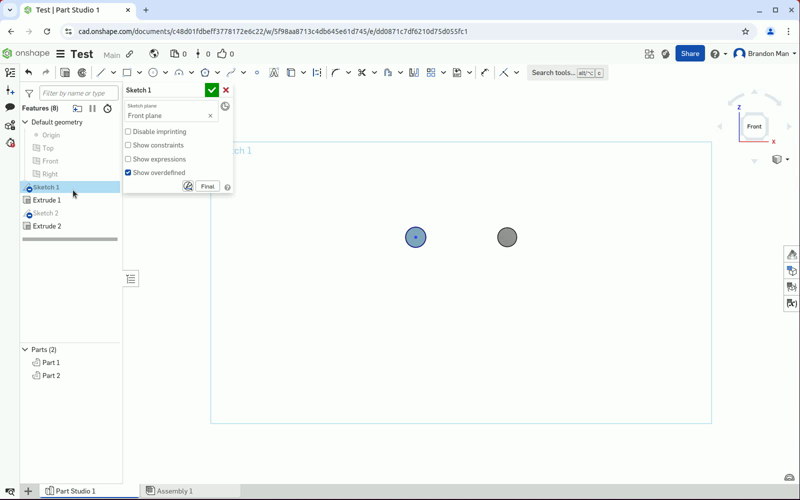
mouse_move(229, 92)
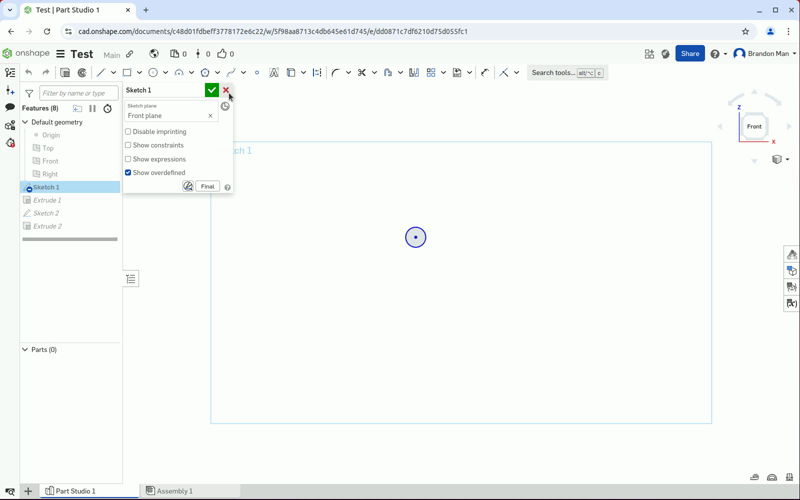
click(229, 92)
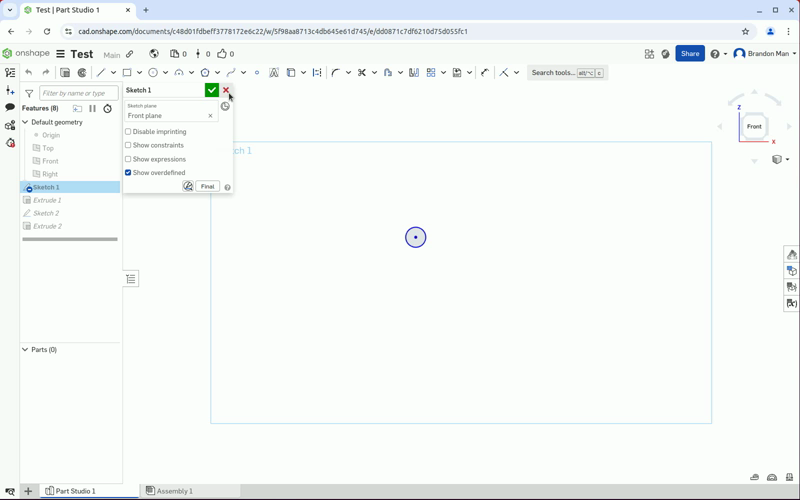
key(shift+s)
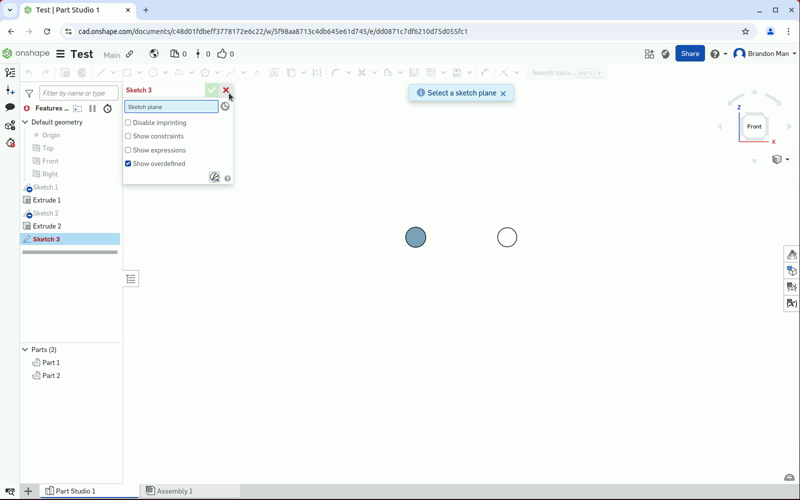
mouse_move(73, 163)
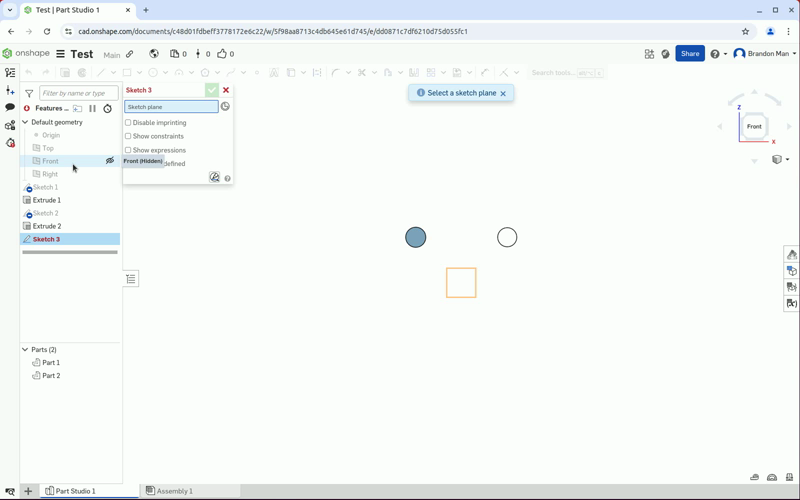
click(73, 163)
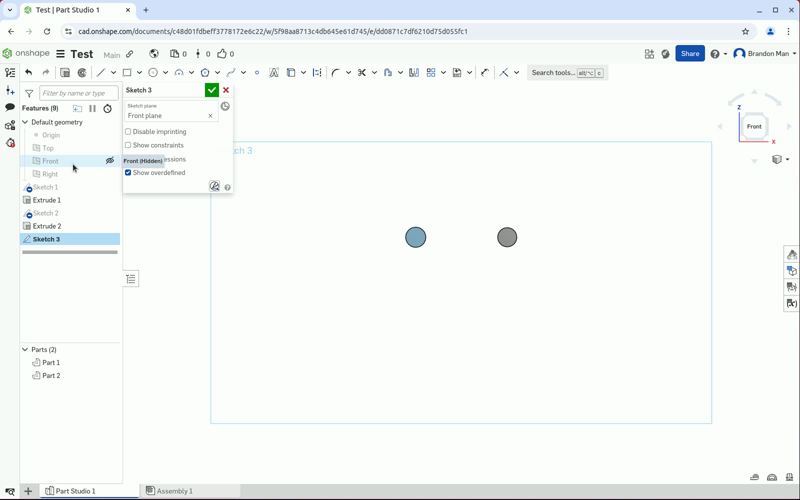
mouse_move(73, 352)
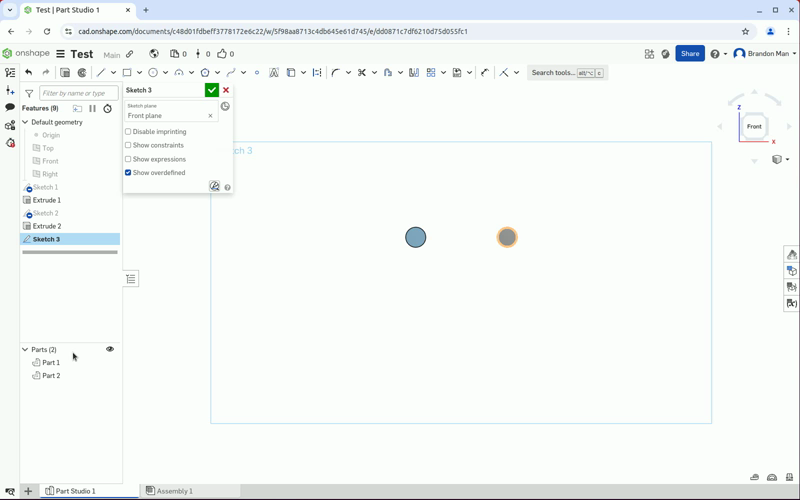
key(y)
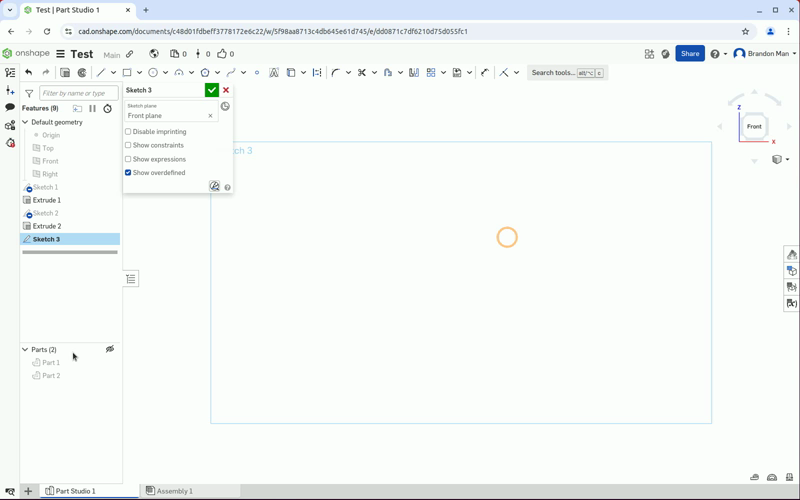
key(c)
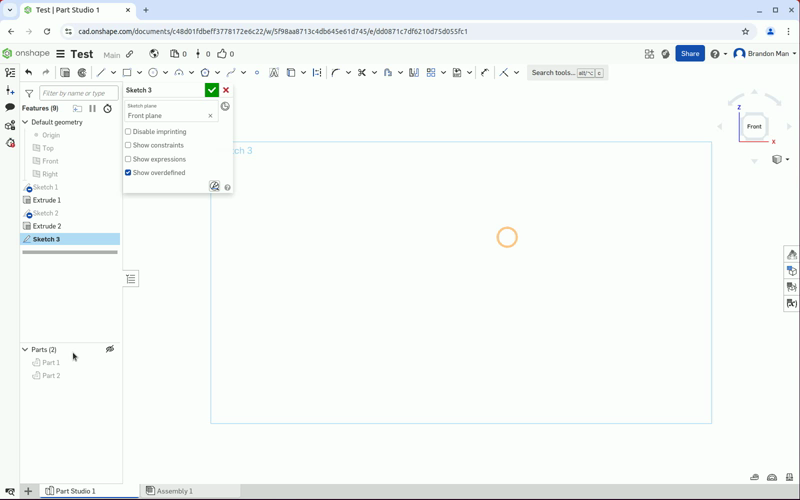
key_down(shift)
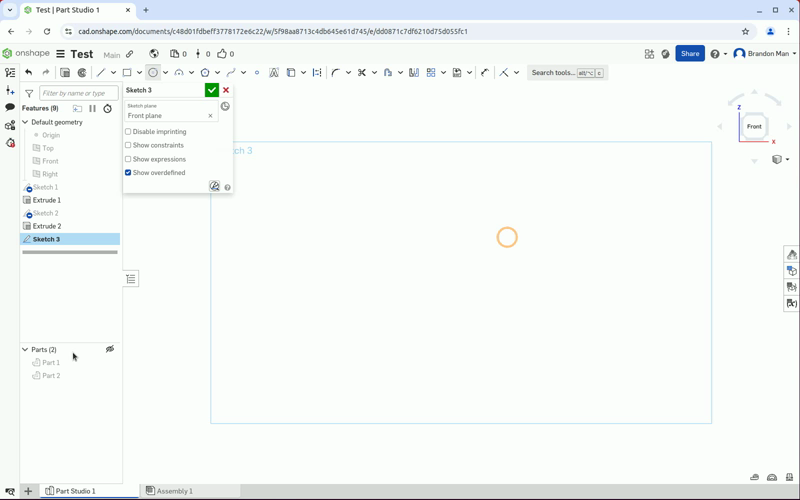
mouse_move(507, 328)
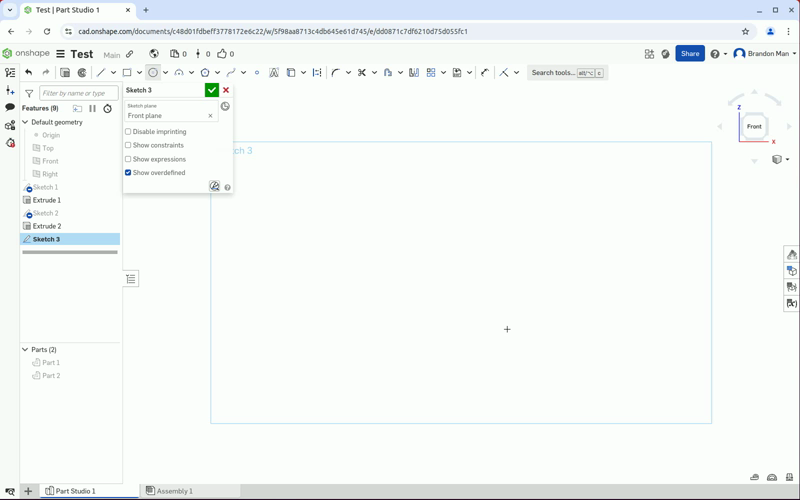
click(507, 328)
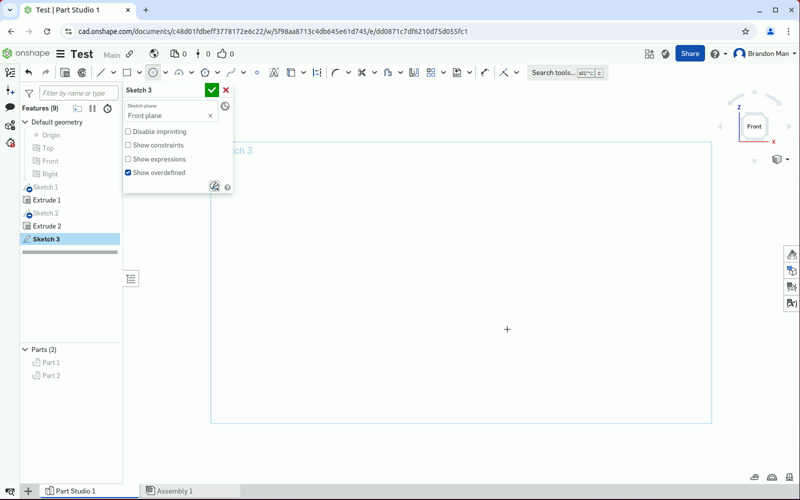
key_up(shift)
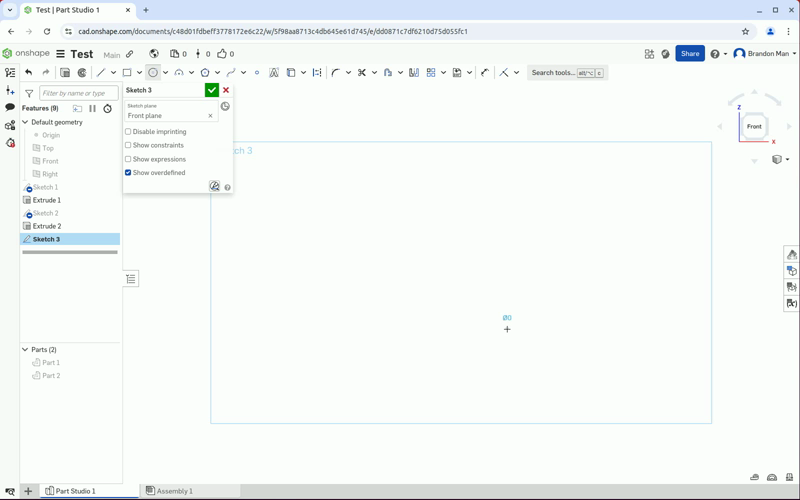
mouse_move(516, 328)
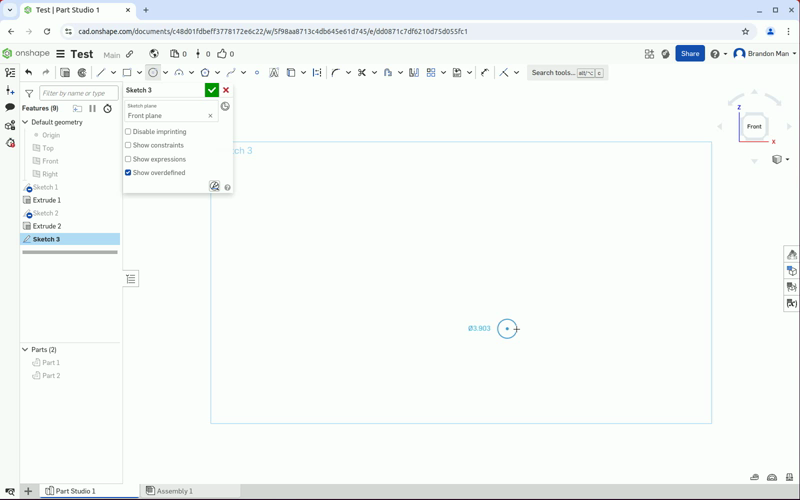
click(516, 328)
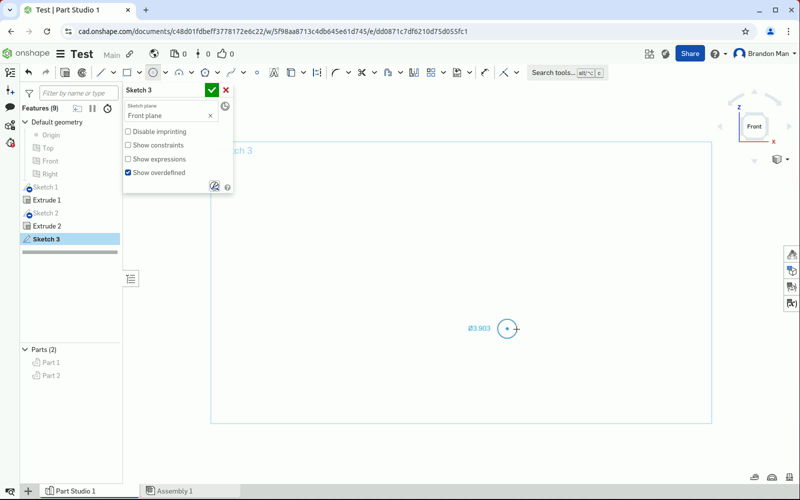
key(esc)
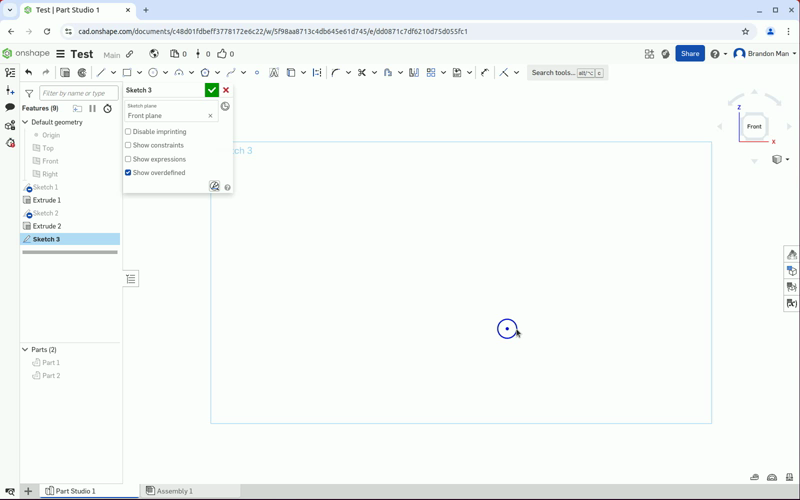
mouse_move(499, 324)
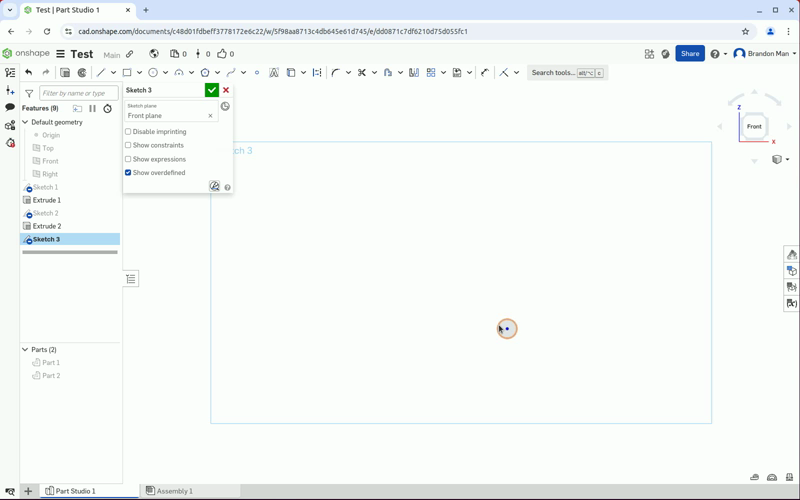
scroll(6)
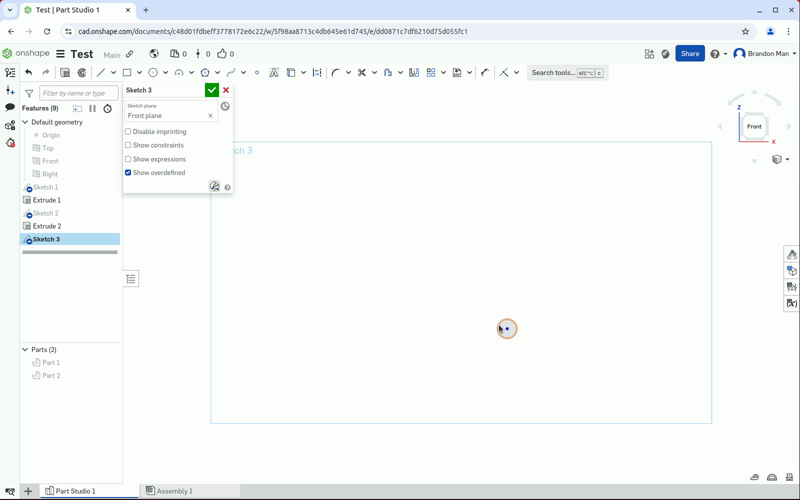
scroll(6)
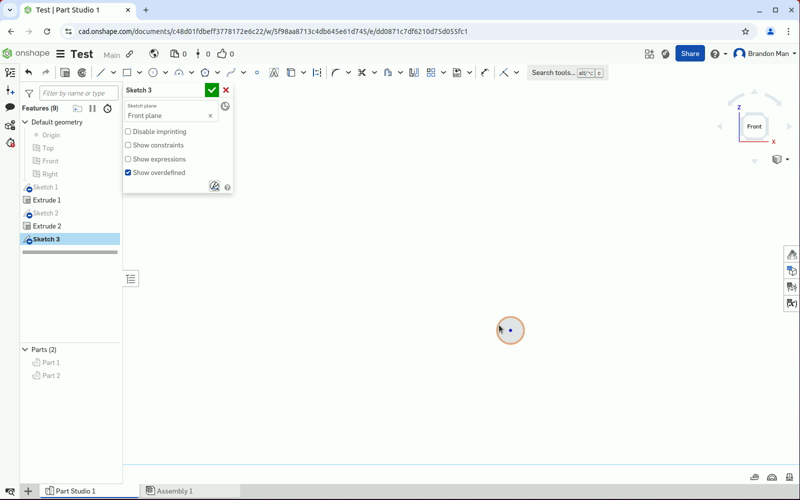
scroll(6)
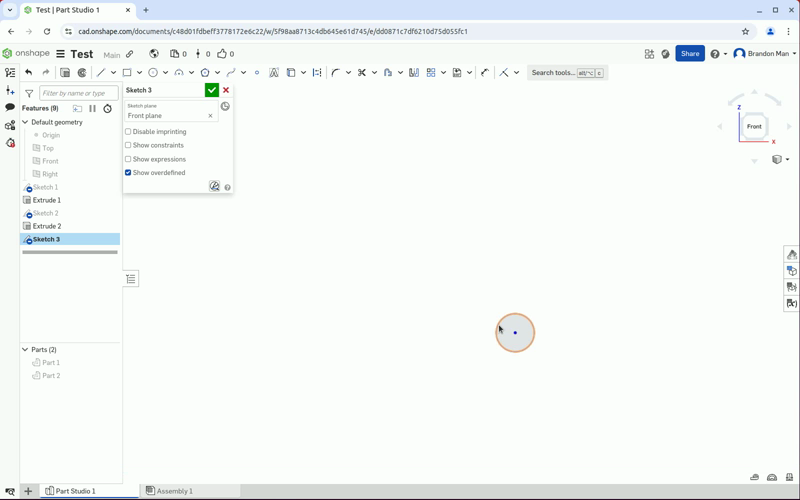
scroll(6)
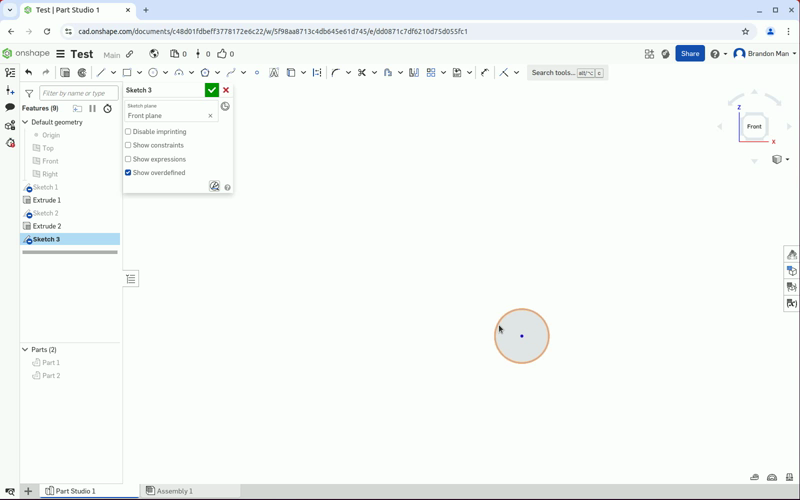
scroll(6)
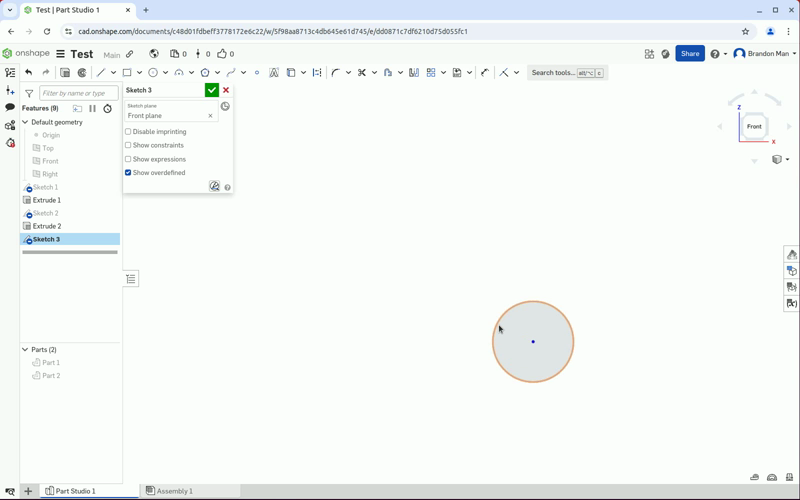
scroll(6)
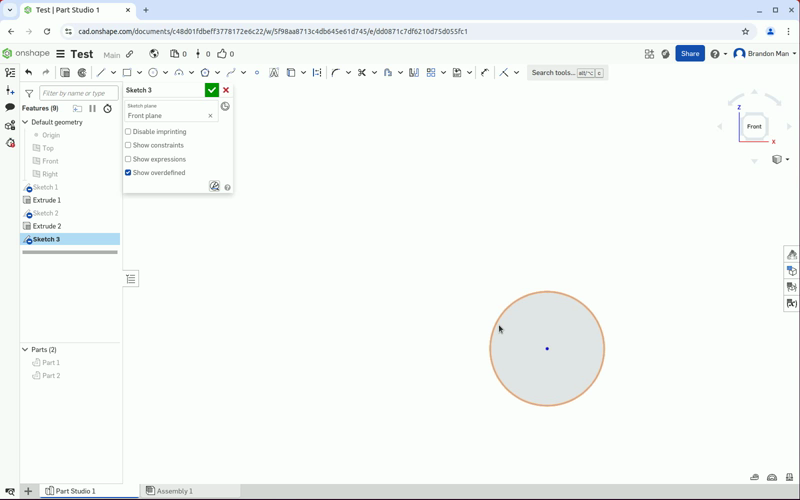
scroll(6)
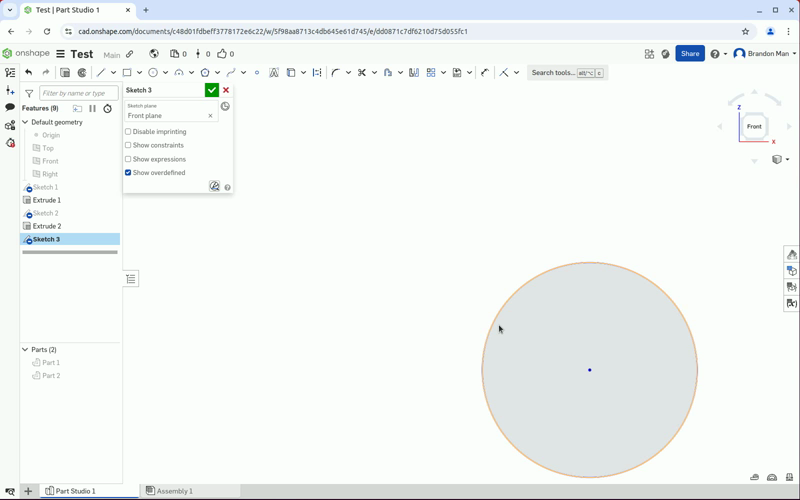
click(499, 324)
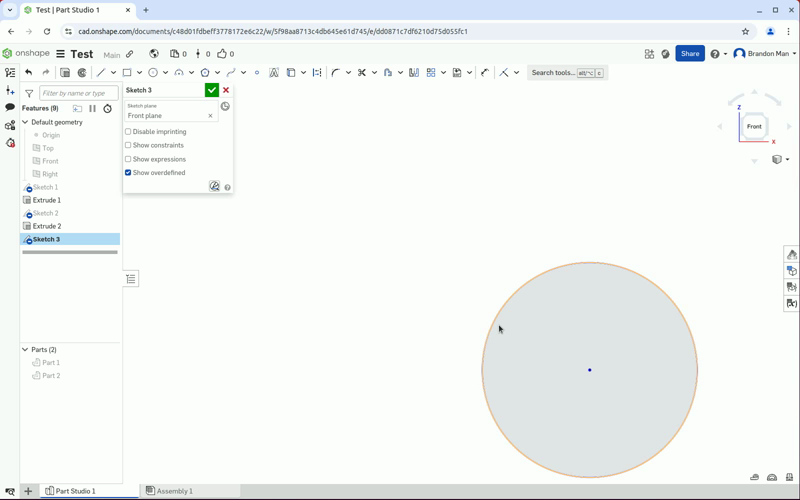
scroll(-6)
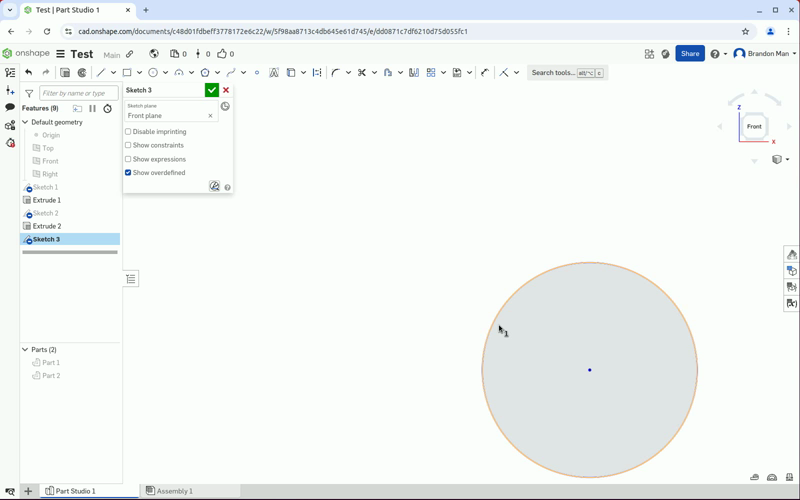
scroll(-6)
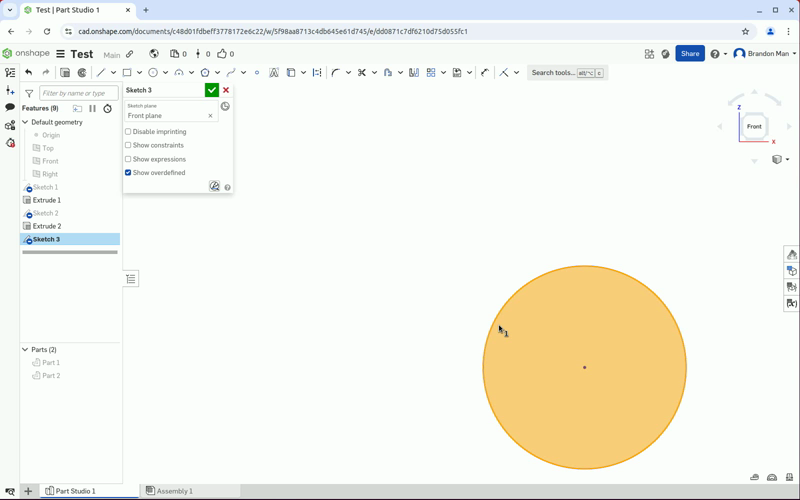
scroll(-6)
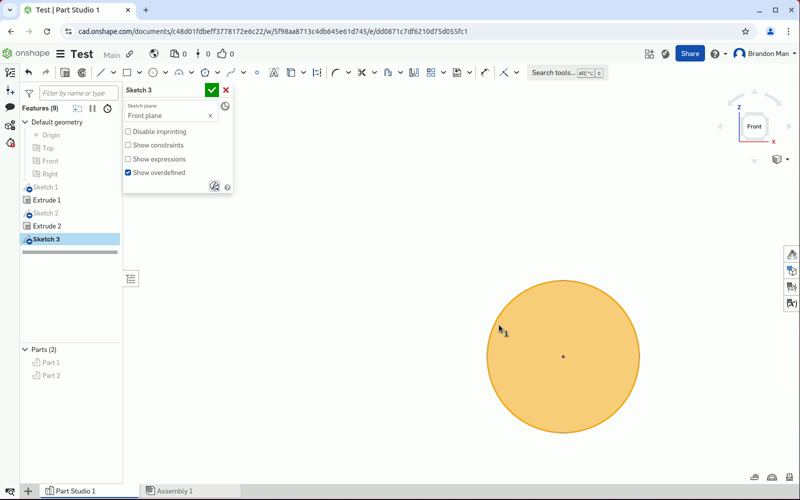
scroll(-6)
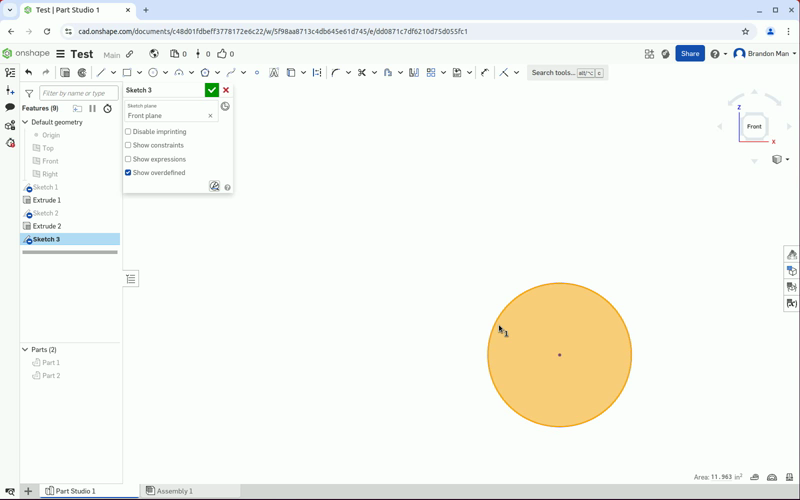
scroll(-6)
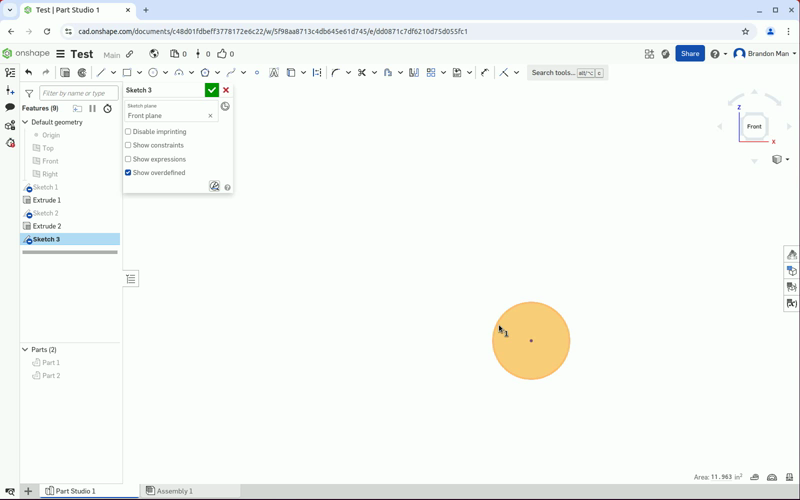
scroll(-6)
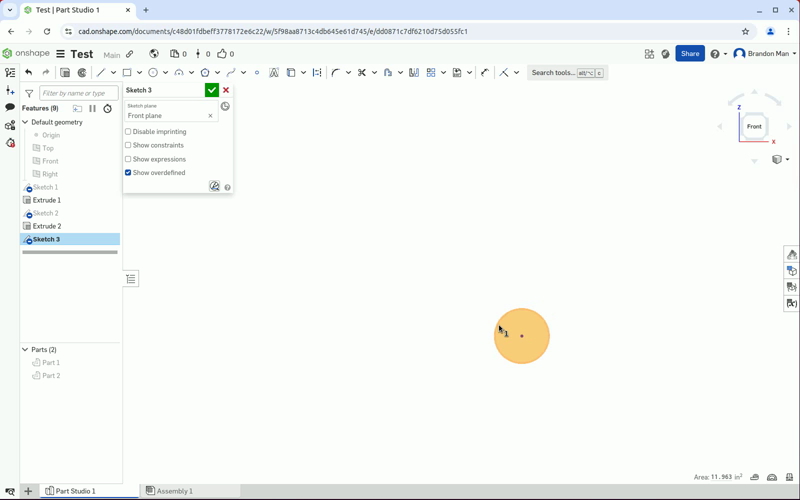
scroll(-6)
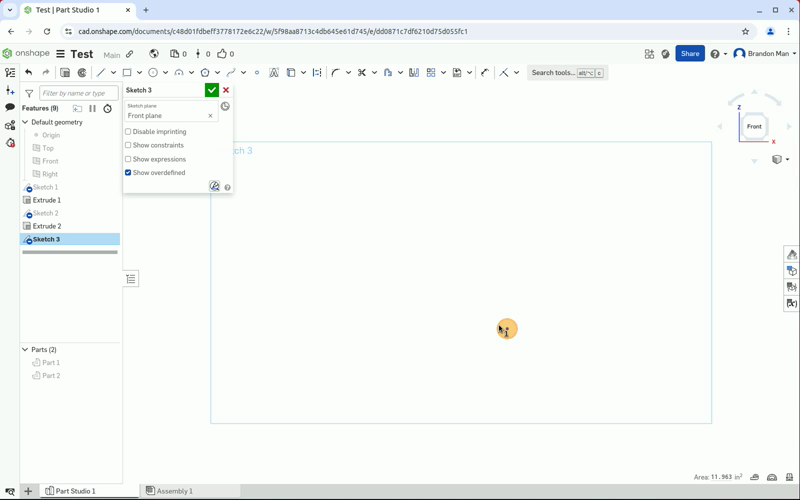
mouse_move(73, 352)
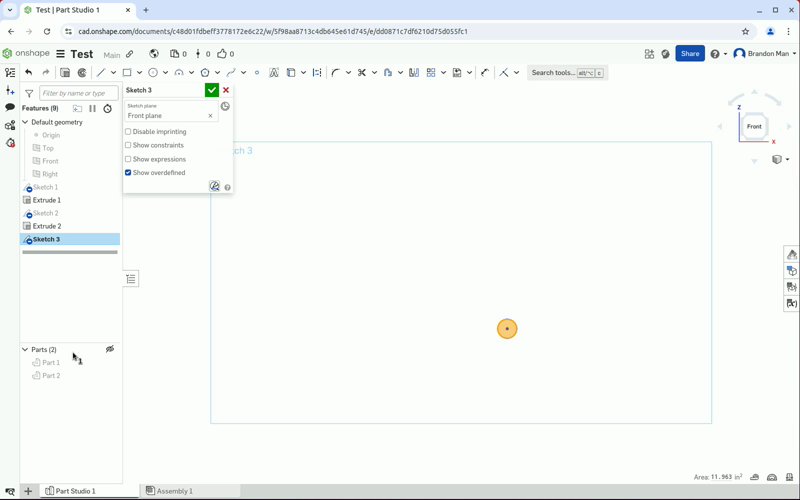
key(shift+y)
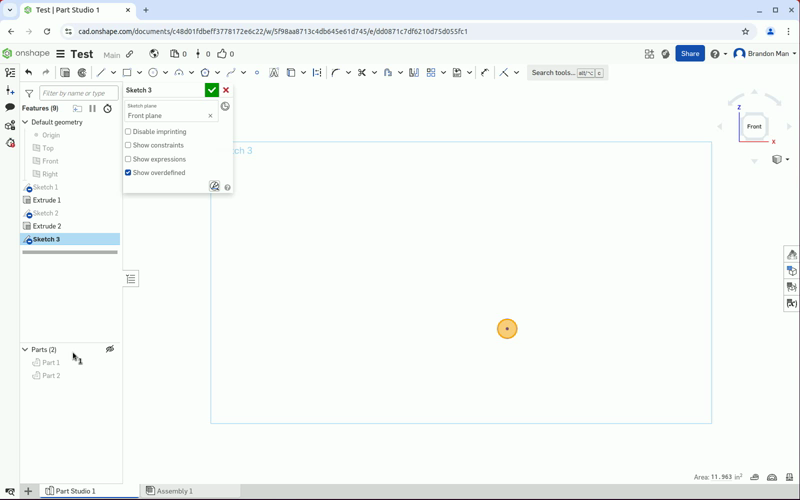
key(shift+e)
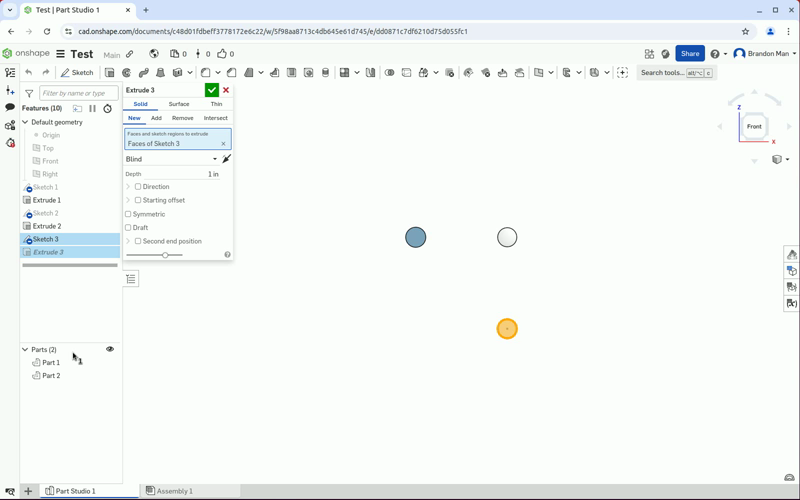
mouse_move(143, 106)
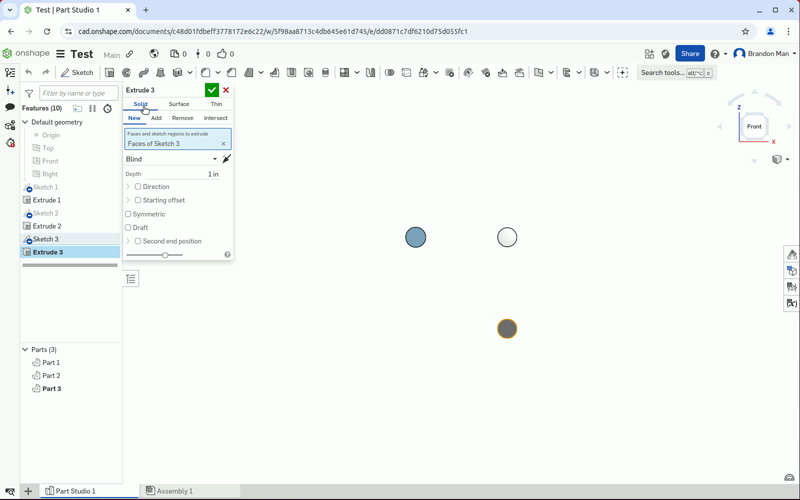
click(143, 106)
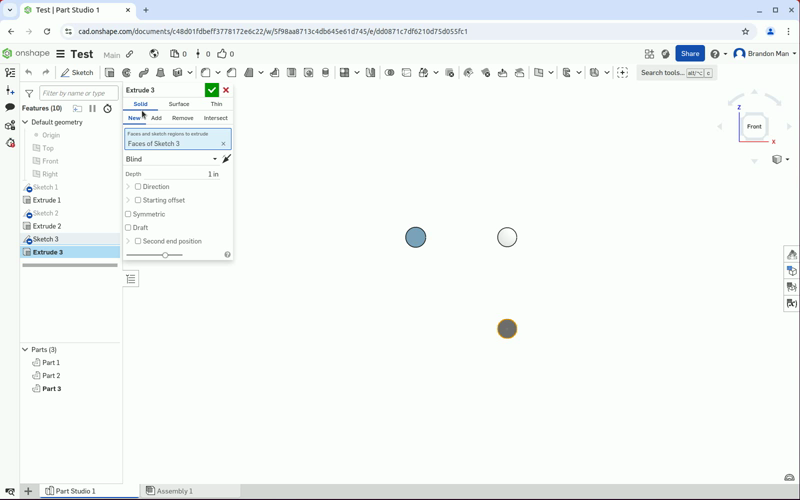
mouse_move(137, 120)
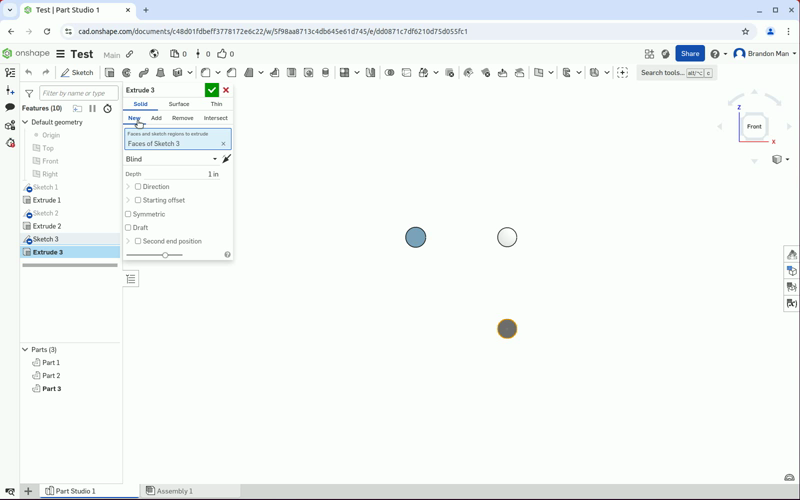
click(137, 120)
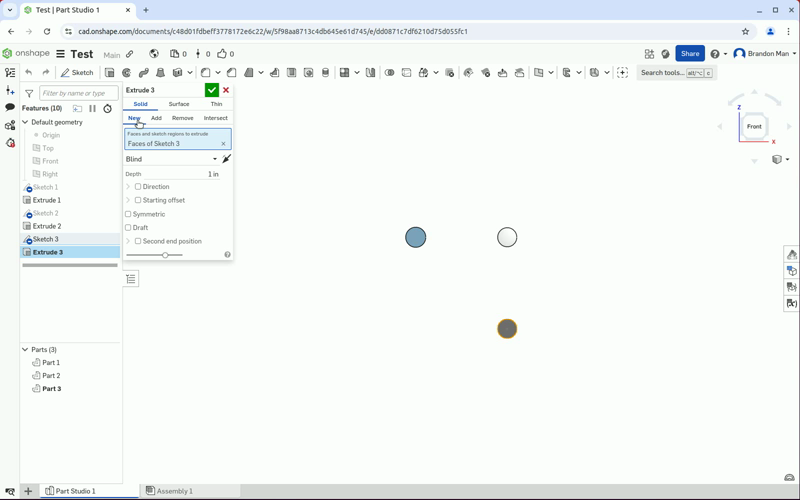
key(tab, 4)
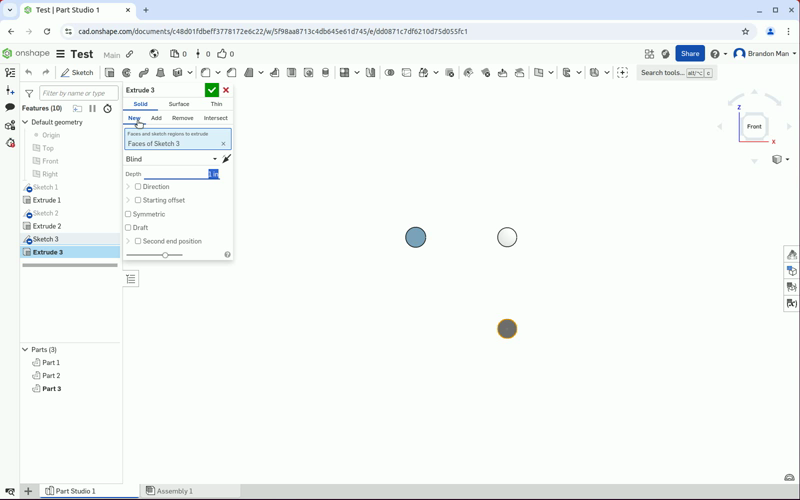
text(6.981)
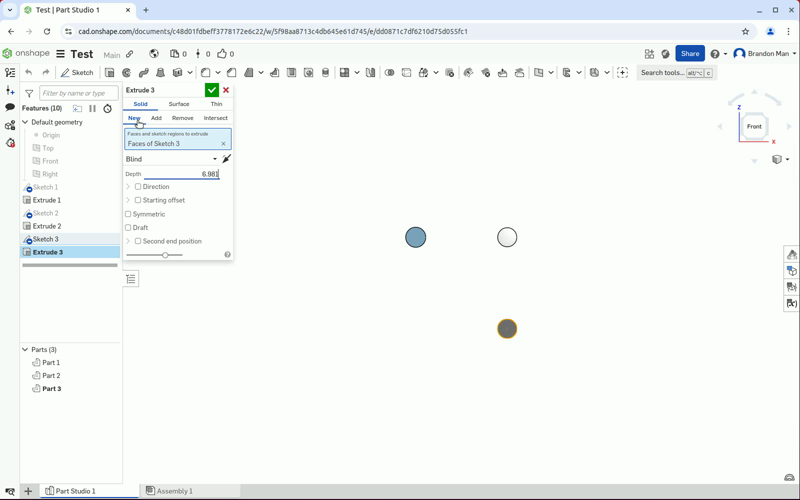
key(enter)
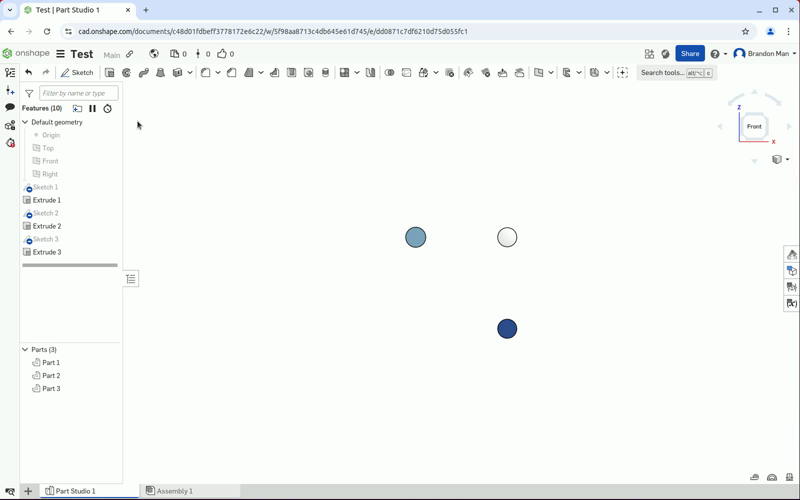
key(shift+h)
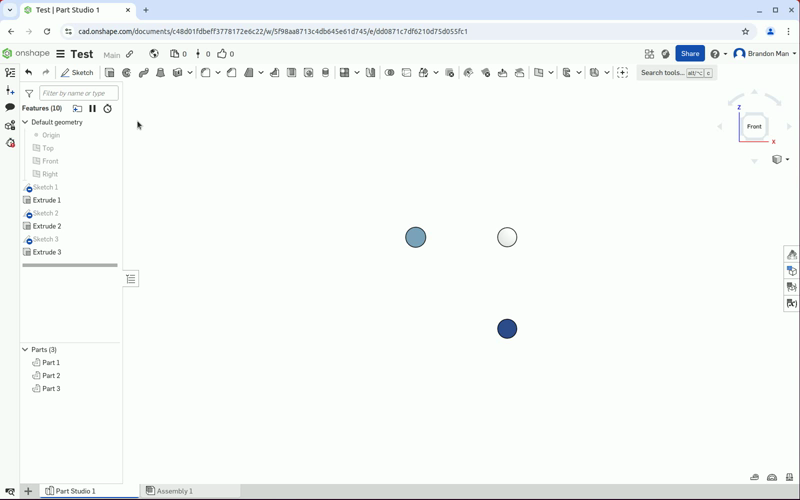
key(shift+h)
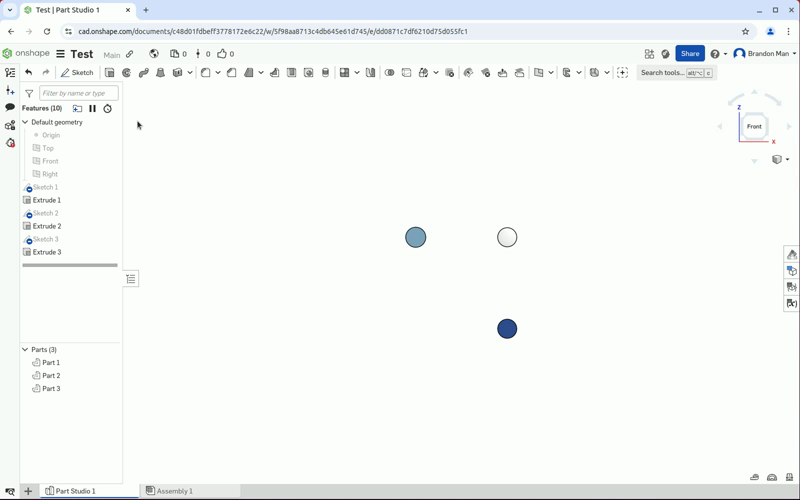
mouse_move(73, 189)
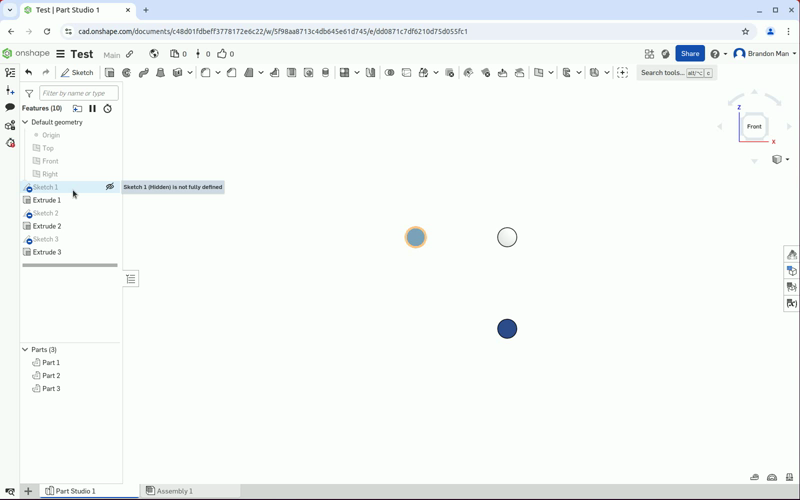
click(73, 189)
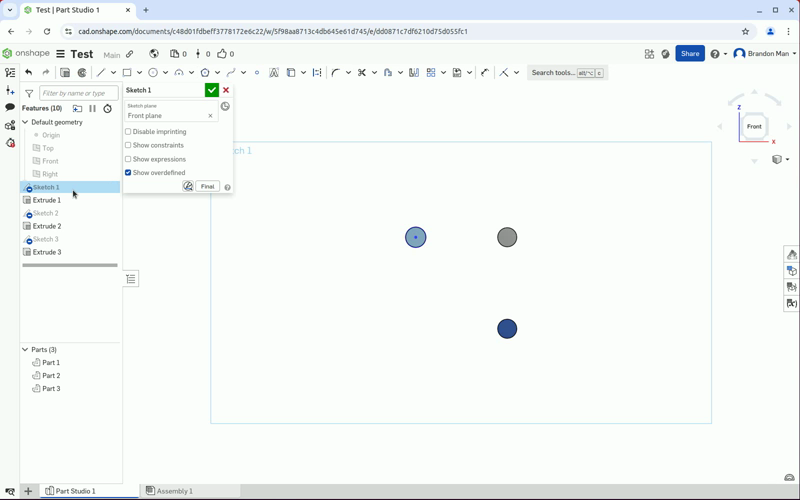
mouse_move(229, 92)
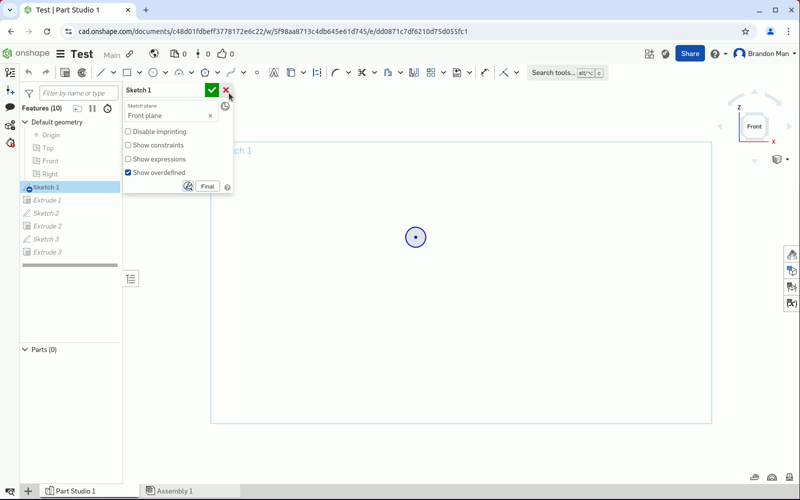
click(229, 92)
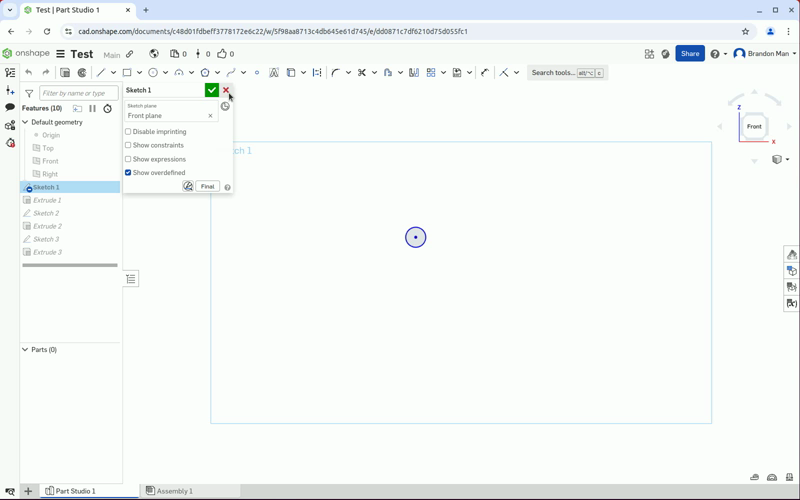
key(shift+s)
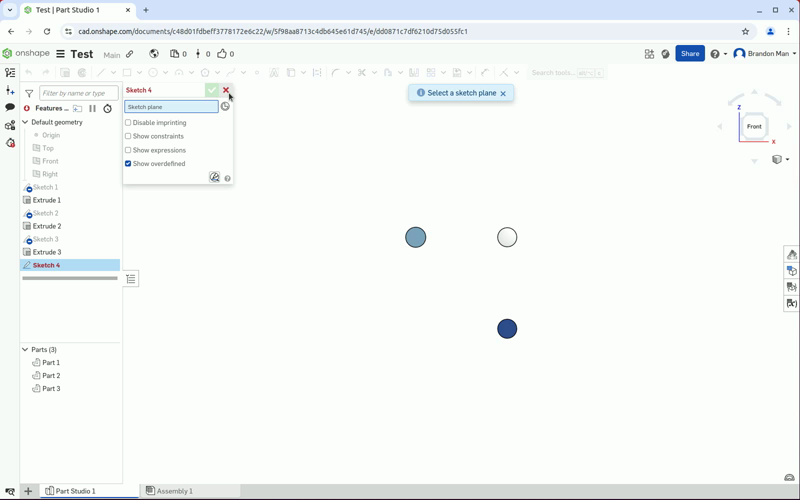
mouse_move(73, 163)
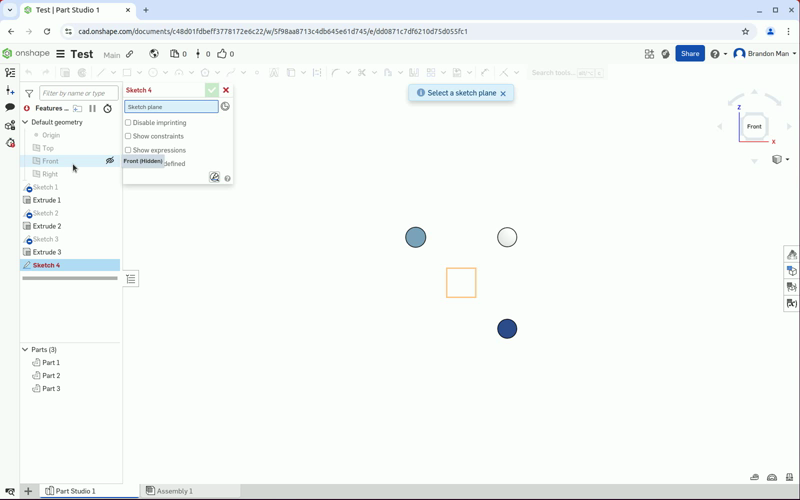
click(73, 163)
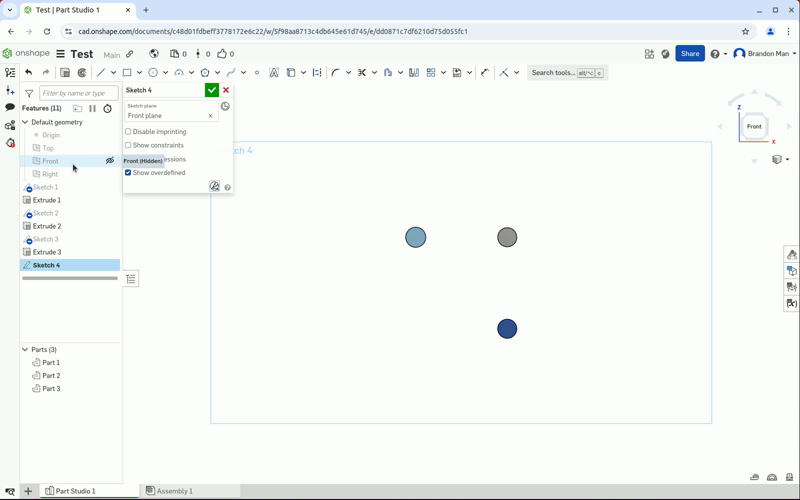
mouse_move(73, 352)
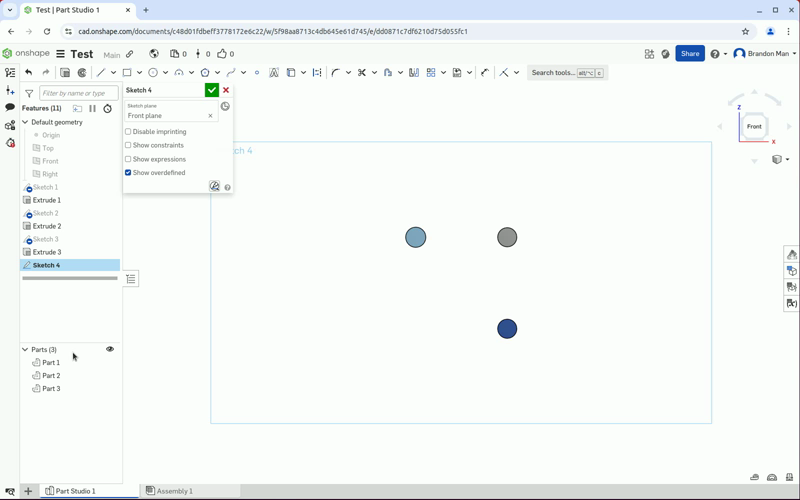
key(y)
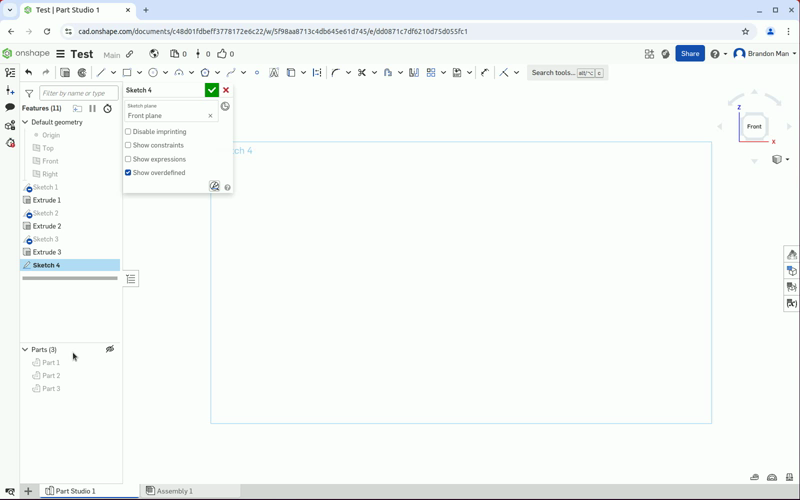
key(c)
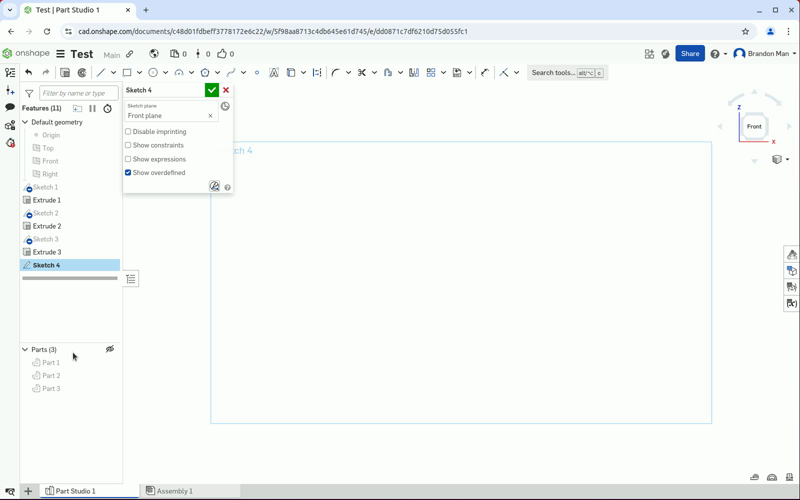
key_down(shift)
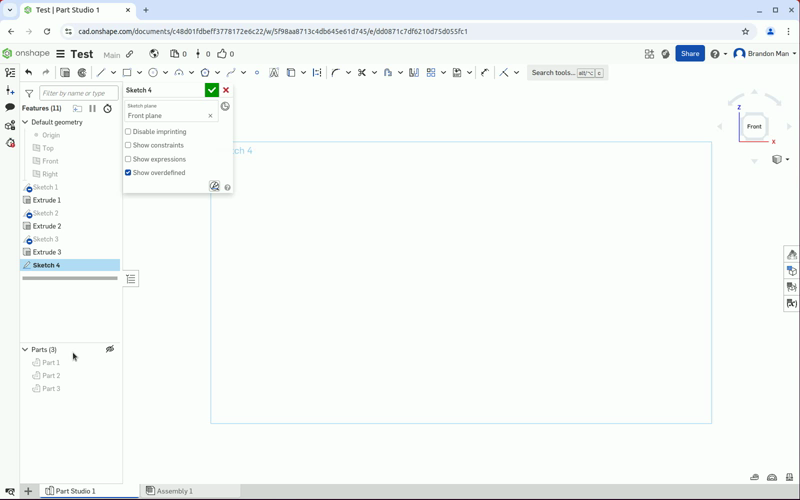
mouse_move(415, 328)
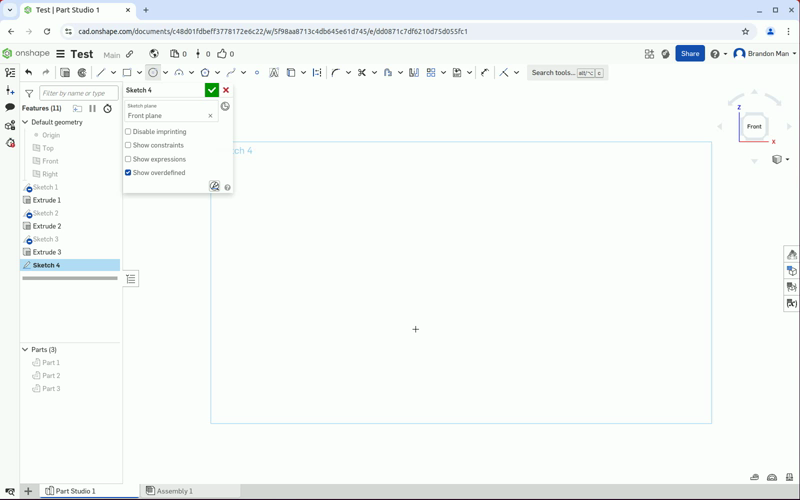
click(415, 328)
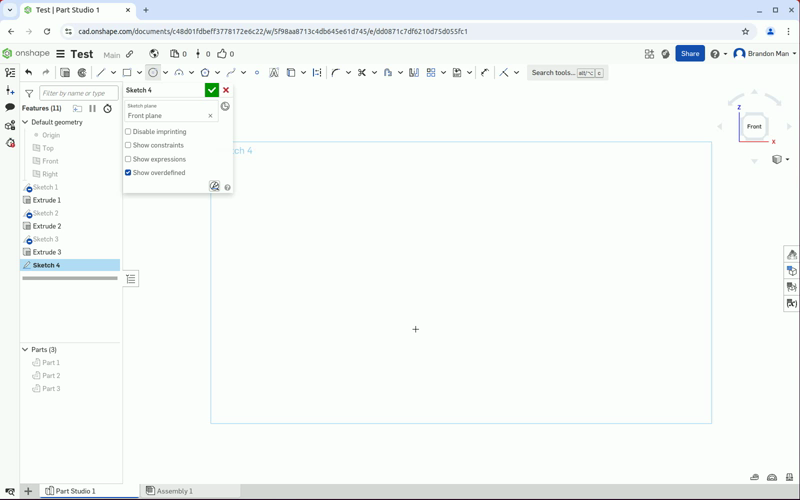
key_up(shift)
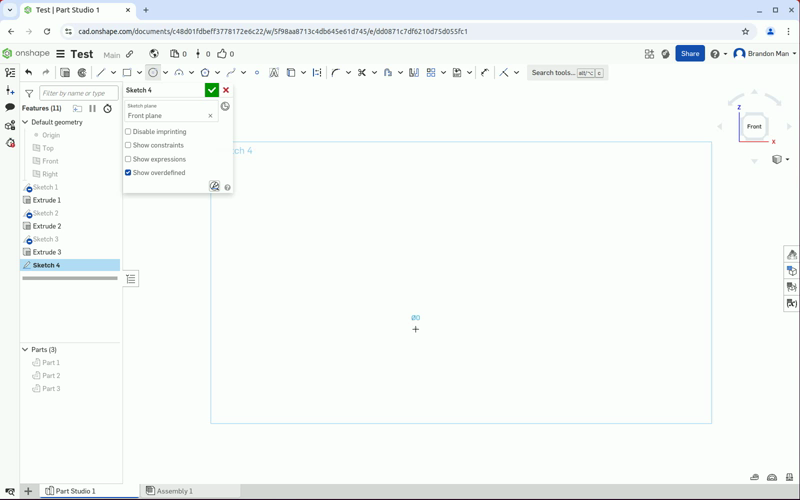
mouse_move(425, 328)
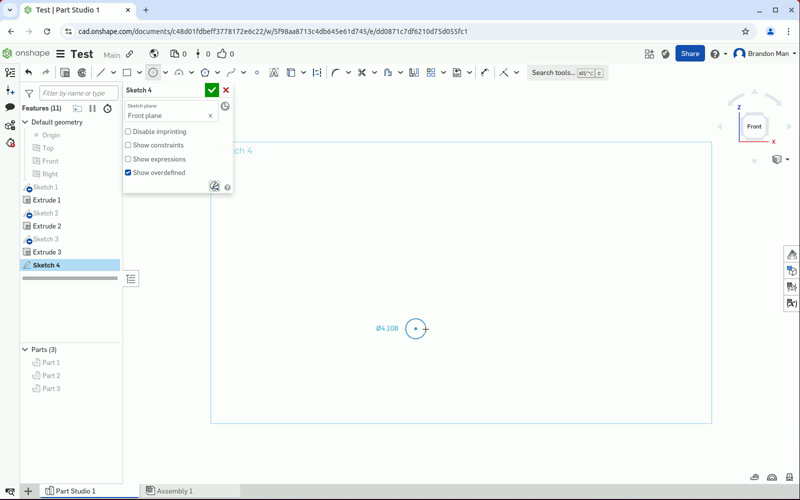
click(425, 328)
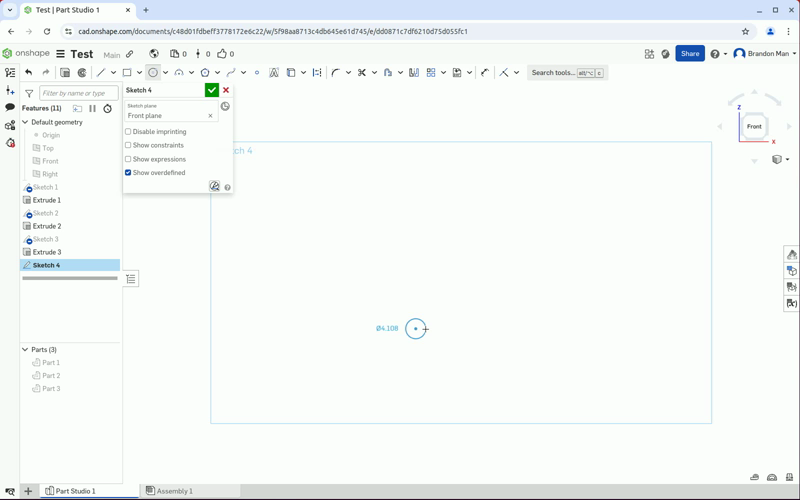
key(esc)
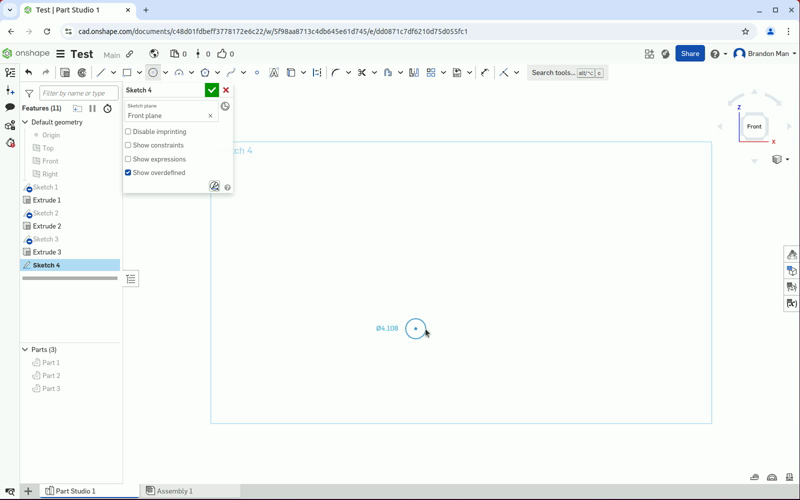
mouse_move(417, 322)
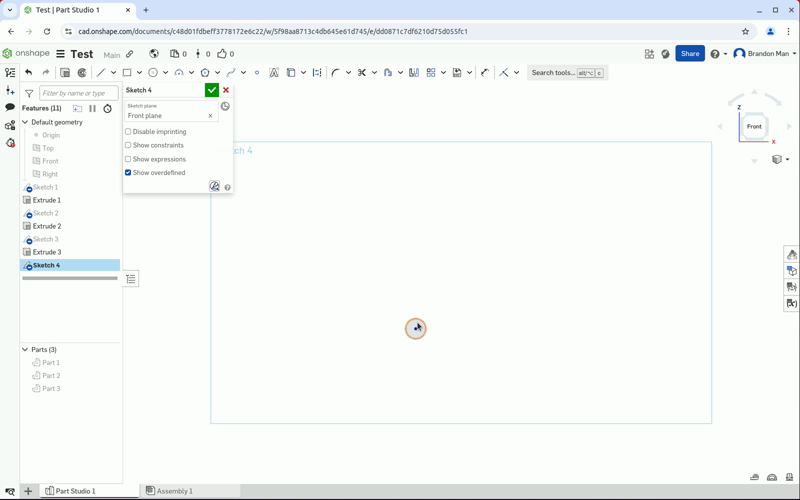
scroll(6)
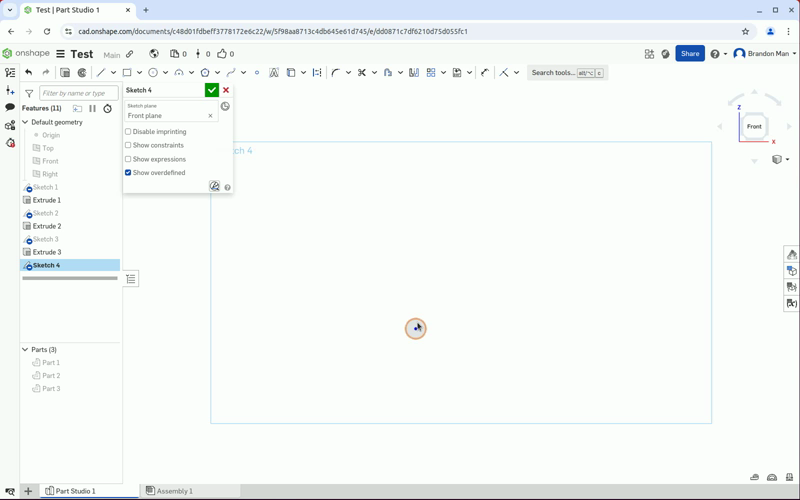
scroll(6)
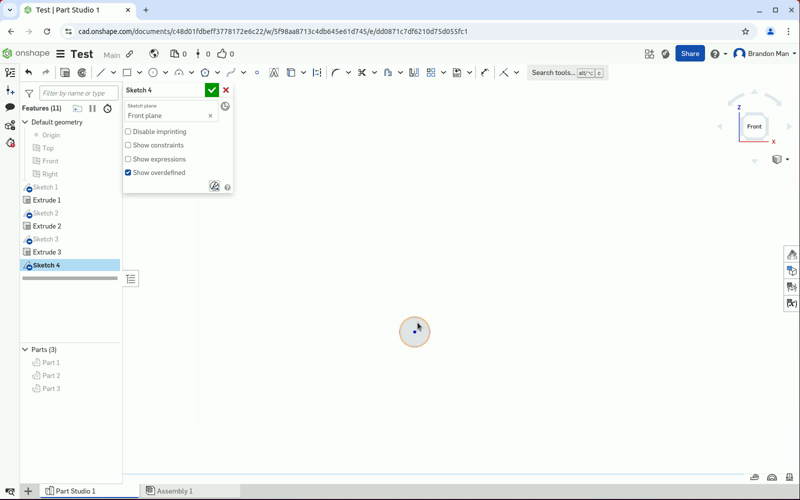
scroll(6)
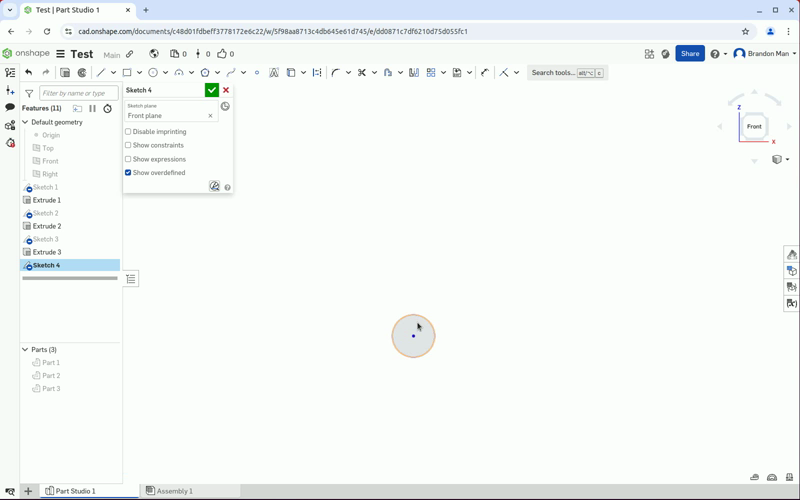
scroll(6)
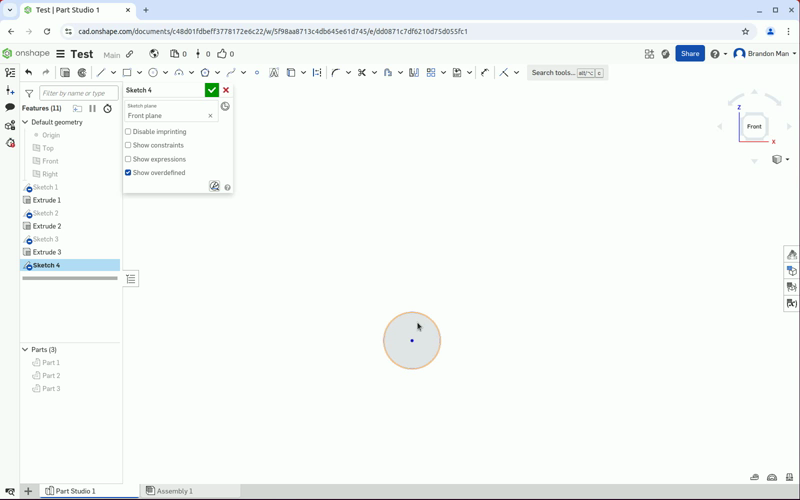
scroll(6)
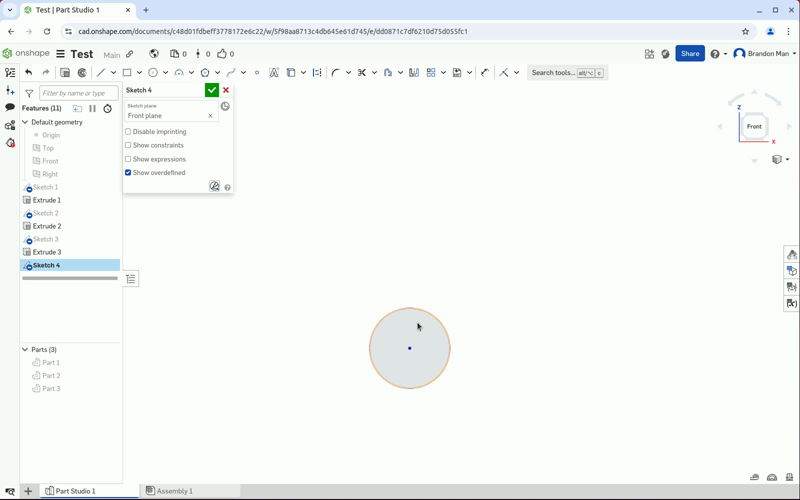
scroll(6)
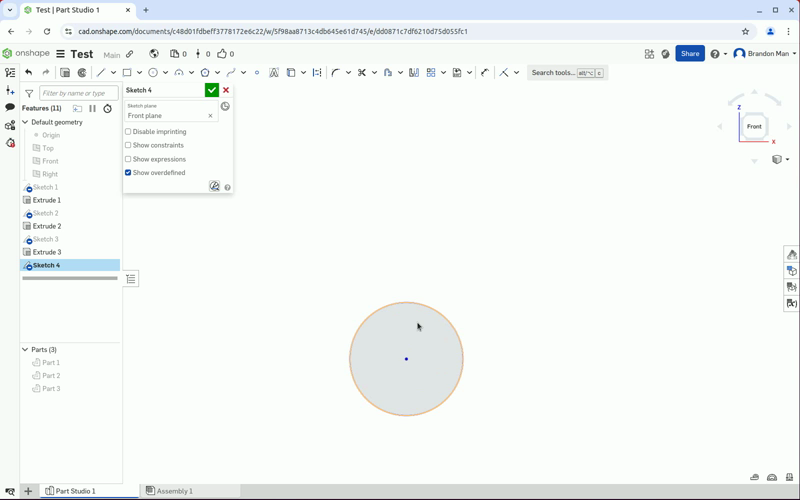
scroll(6)
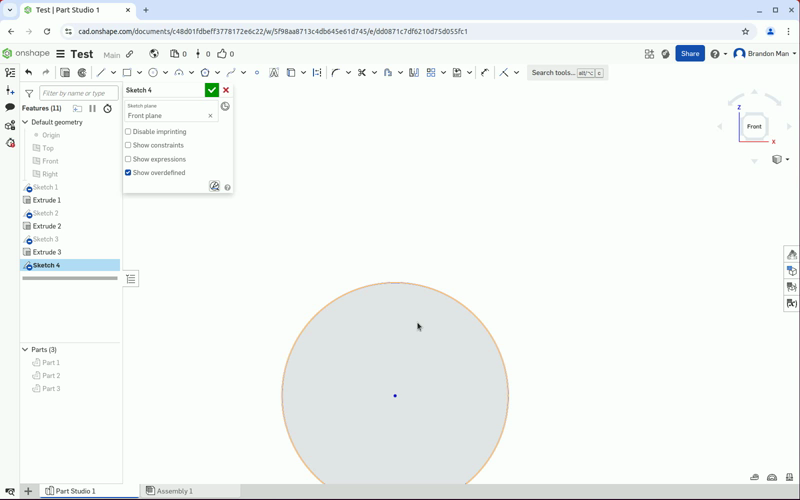
click(417, 322)
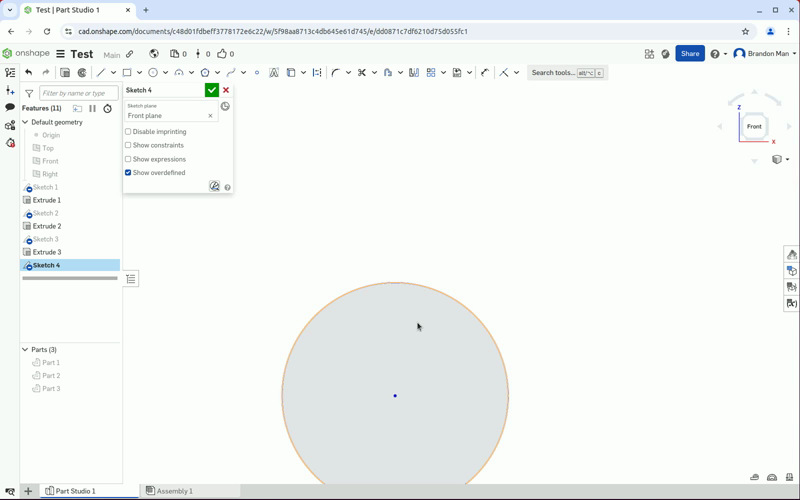
scroll(-6)
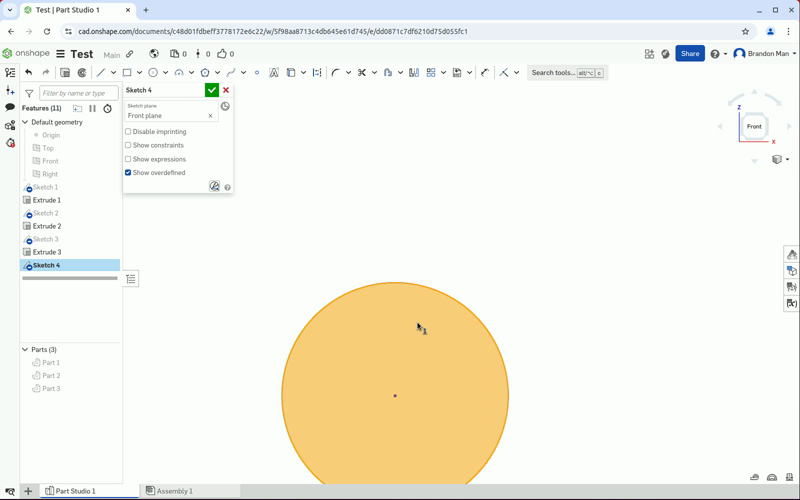
scroll(-6)
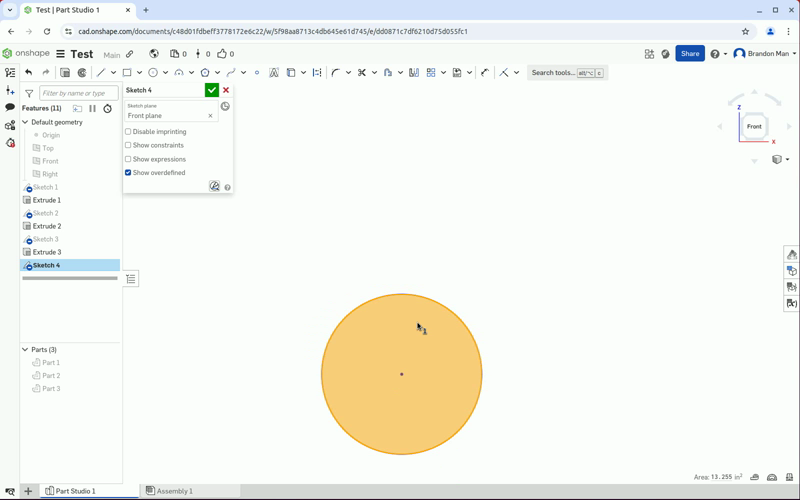
scroll(-6)
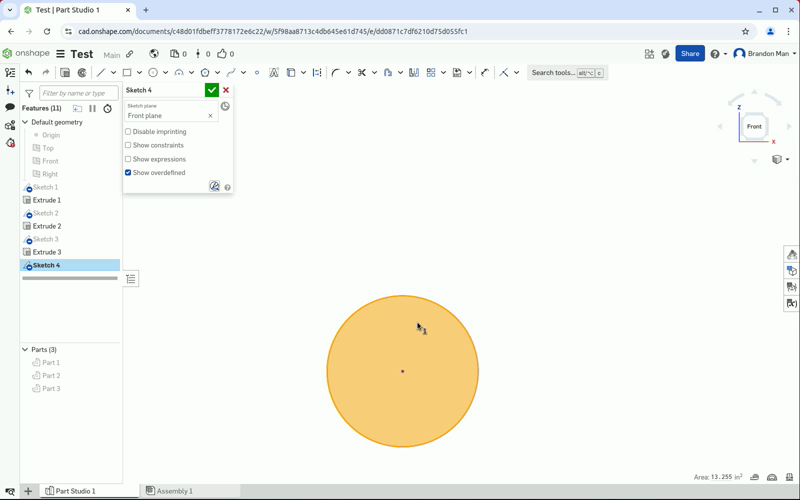
scroll(-6)
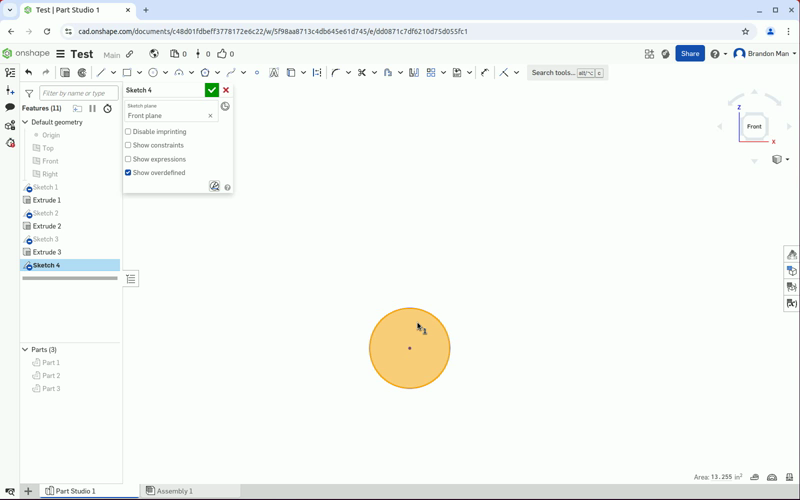
scroll(-6)
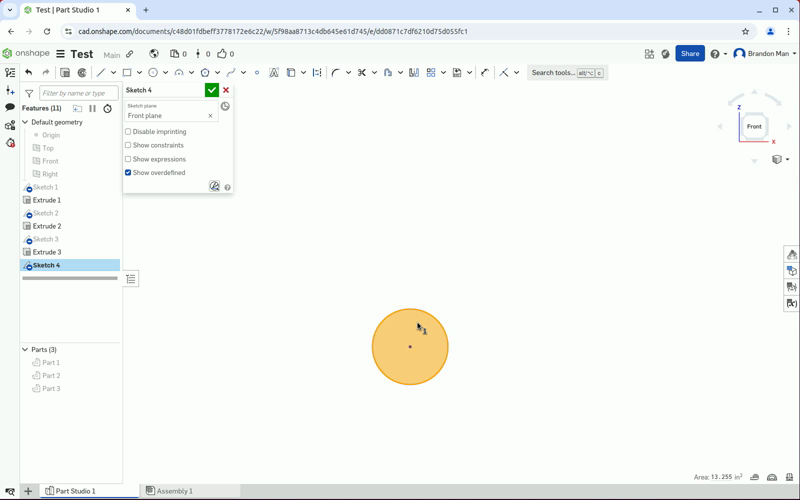
scroll(-6)
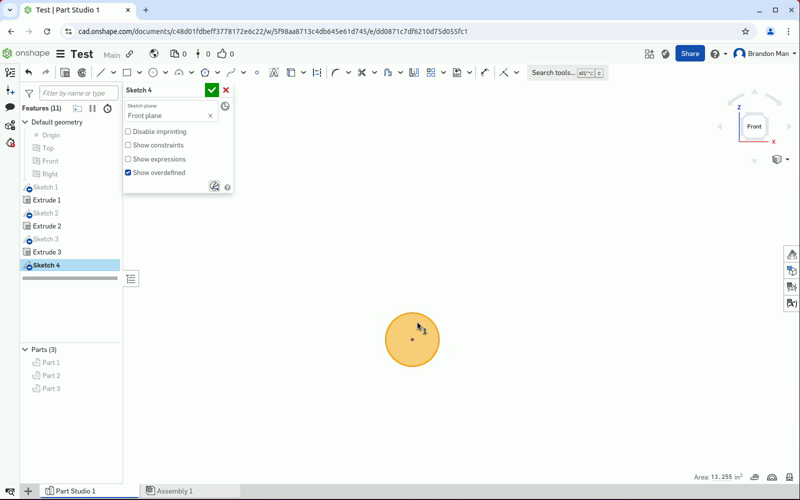
scroll(-6)
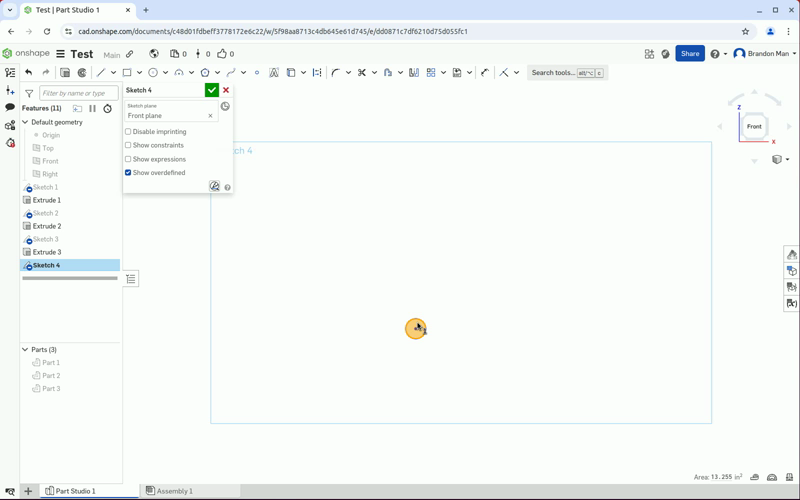
mouse_move(73, 352)
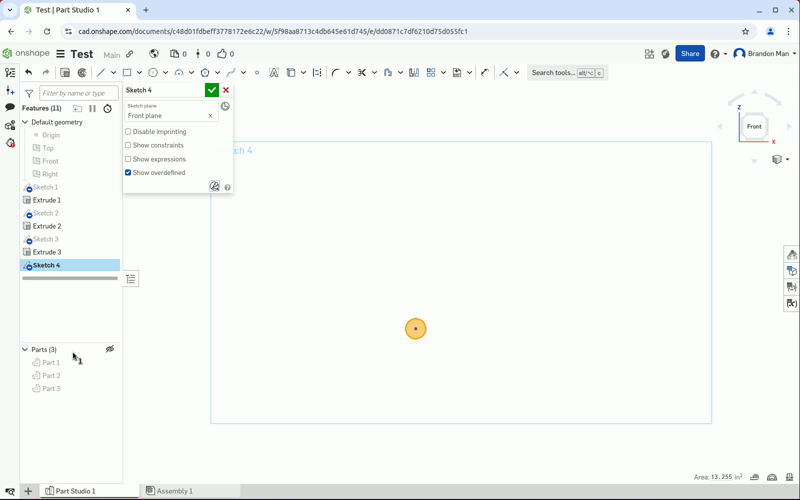
key(shift+y)
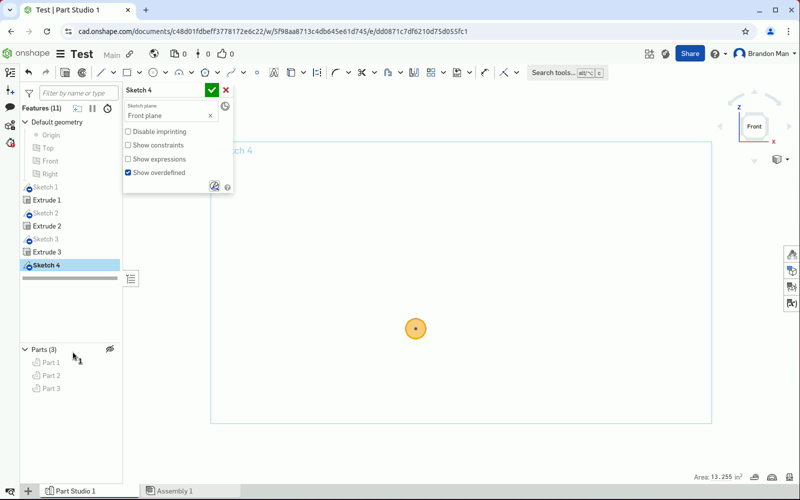
key(shift+e)
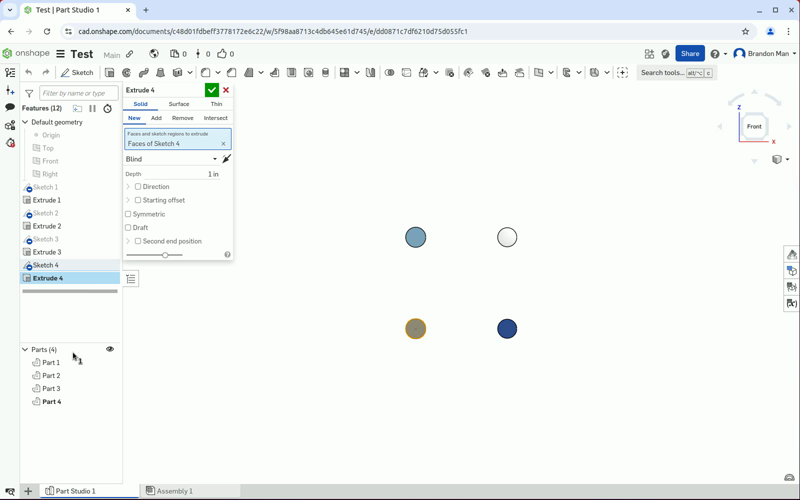
mouse_move(143, 106)
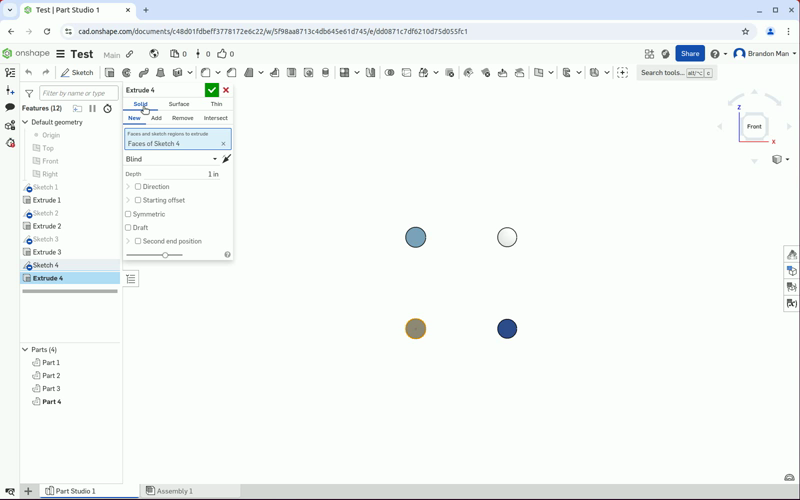
click(143, 106)
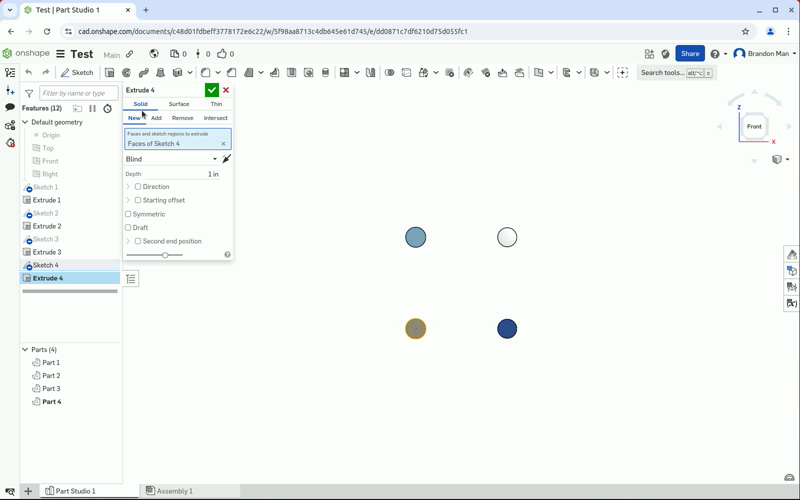
mouse_move(137, 120)
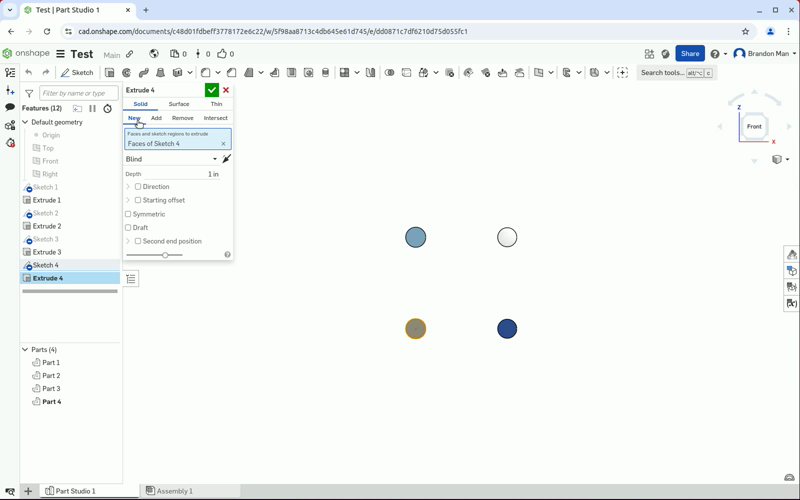
click(137, 120)
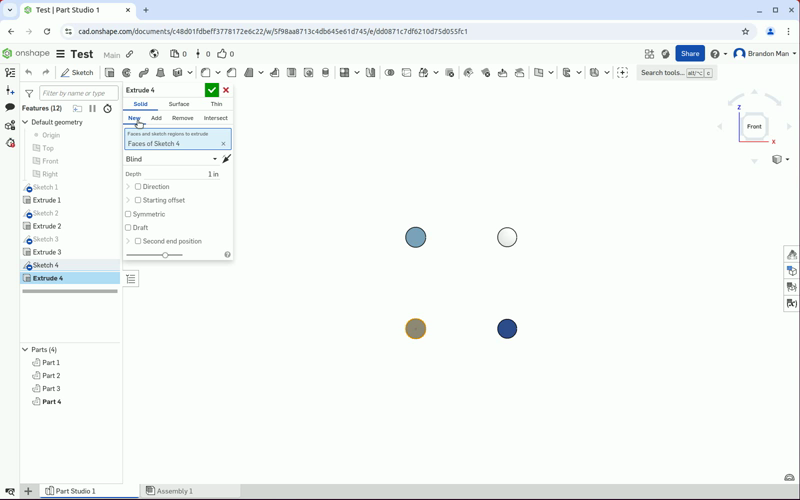
key(tab, 4)
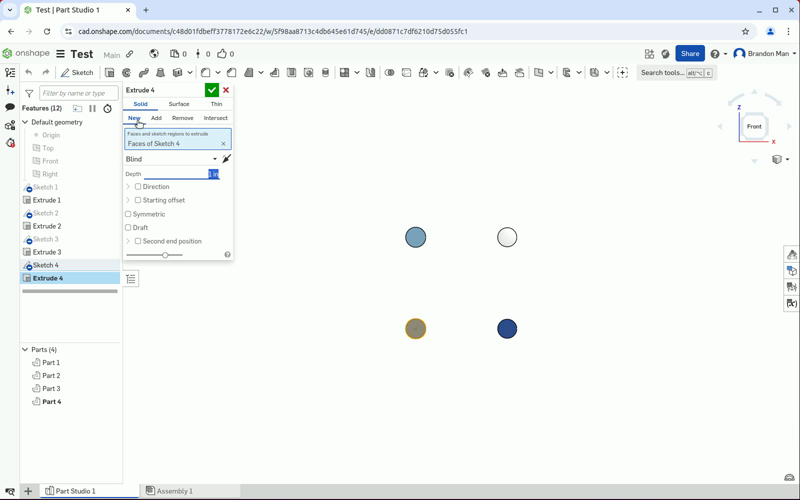
text(6.981)
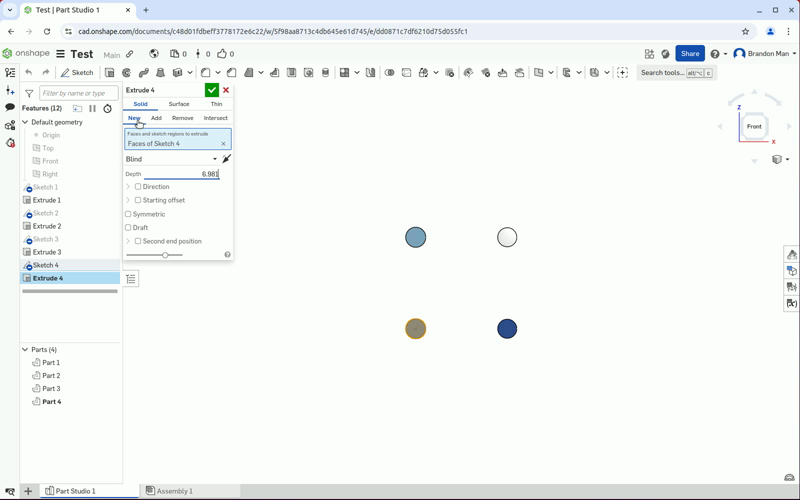
key(enter)
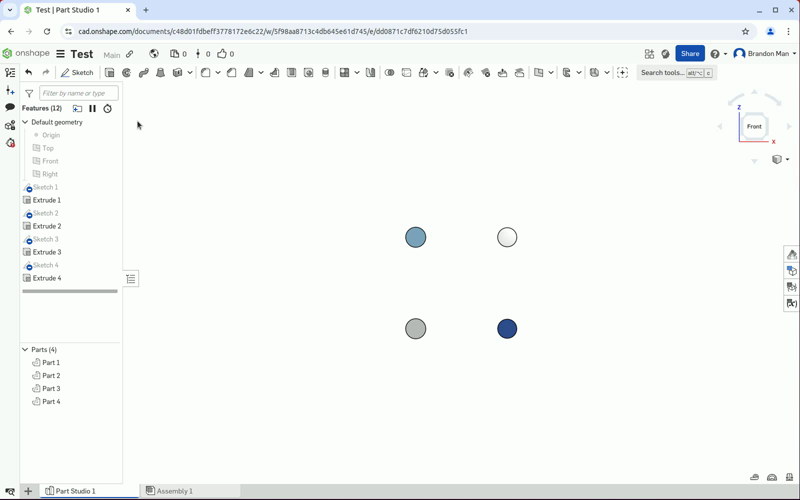
key(shift+h)
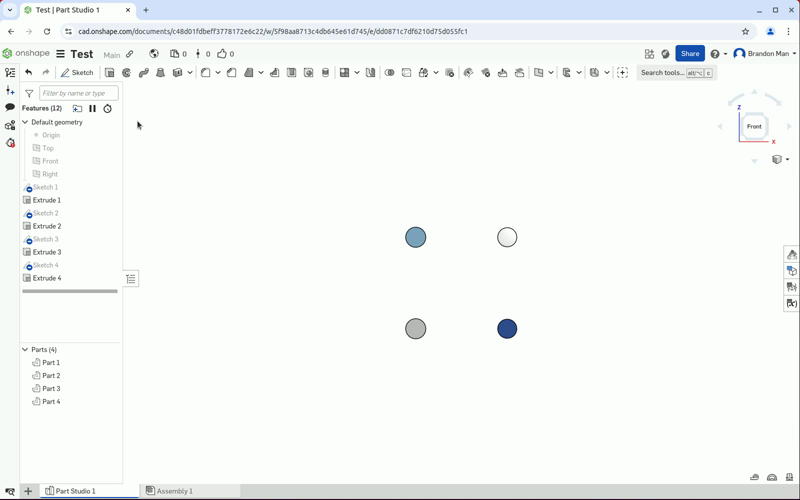
key(shift+h)
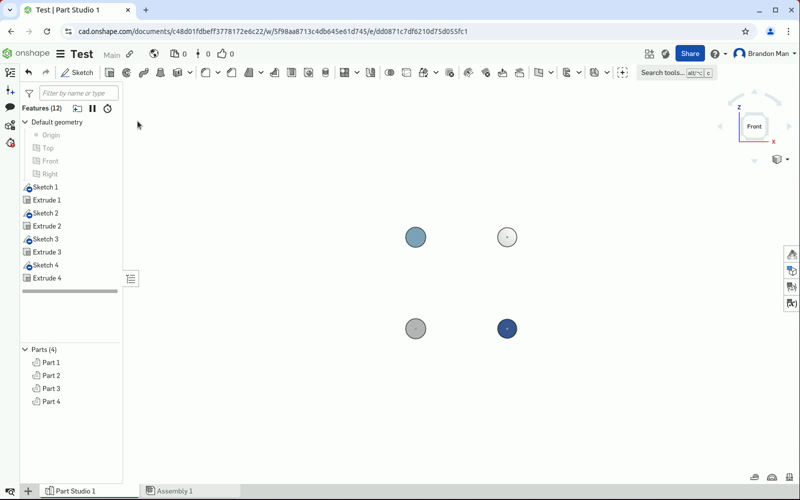
key(shift+7)
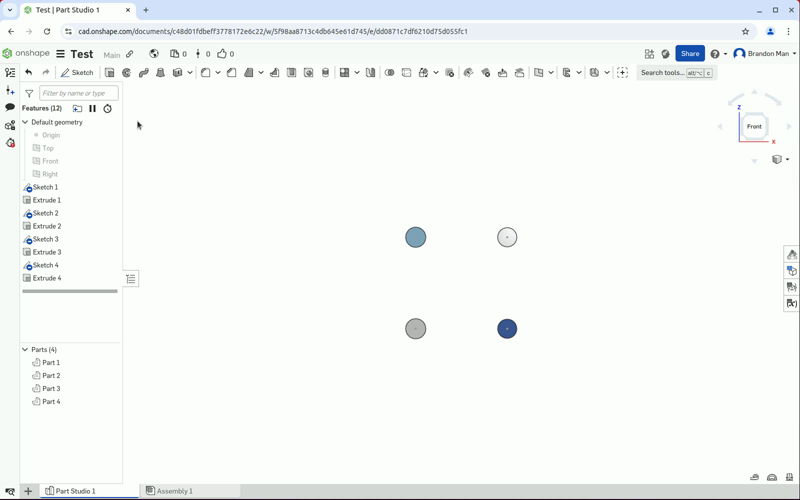
key(left, 2)
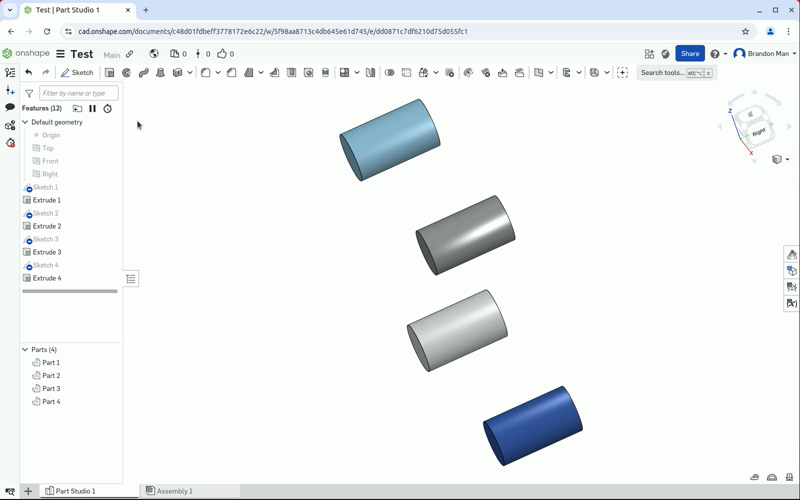
key(down, 2)
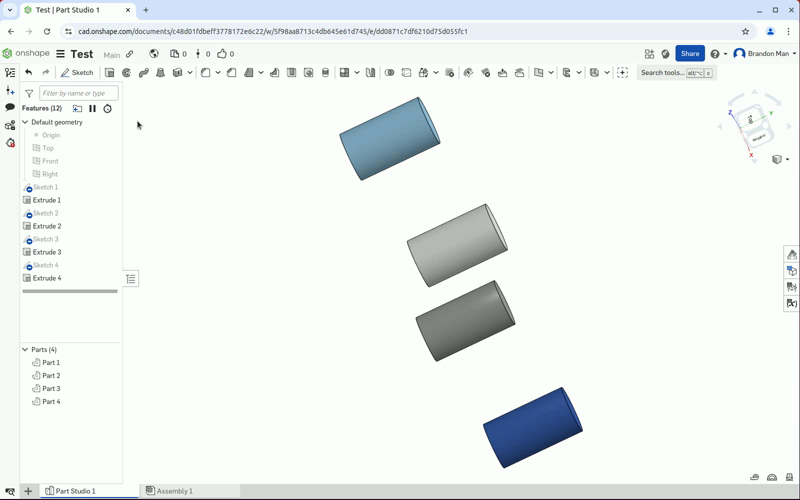
key(up, 2)
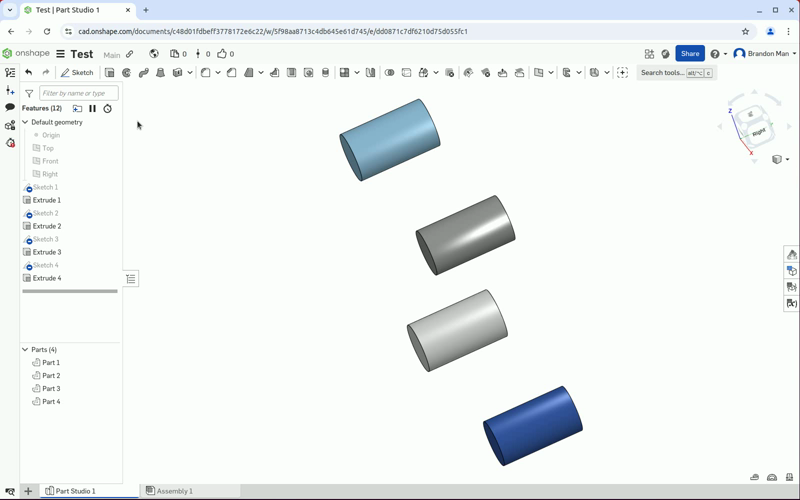
key(right, 2)
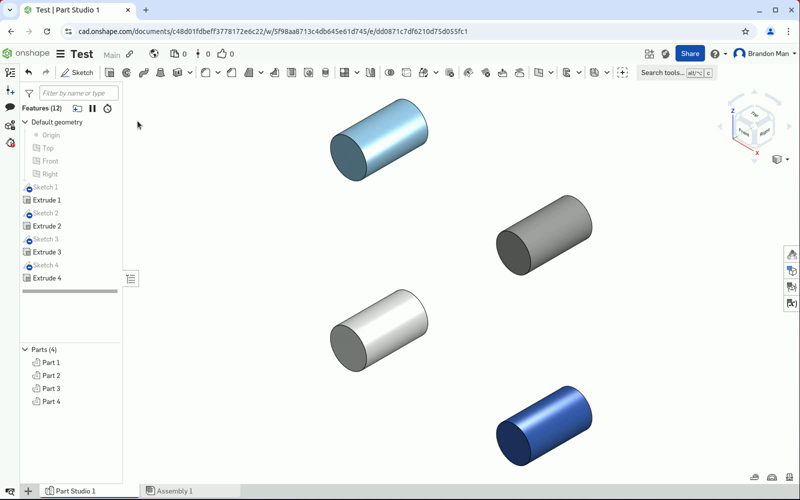
mouse_move(73, 189)
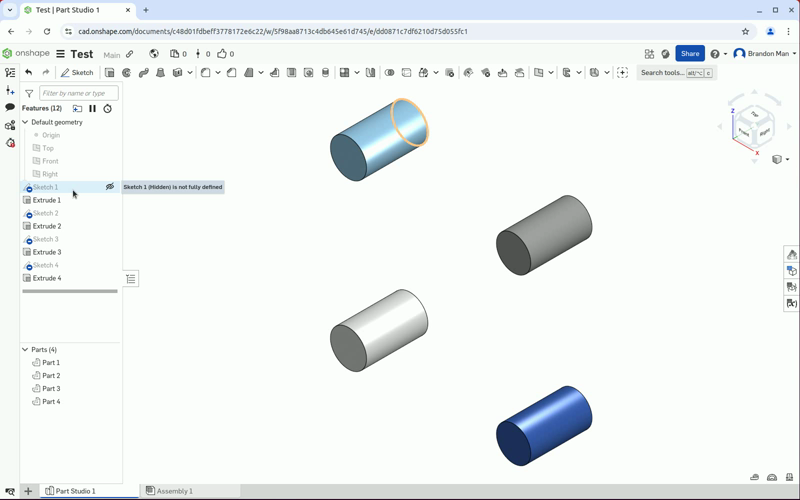
click(73, 189)